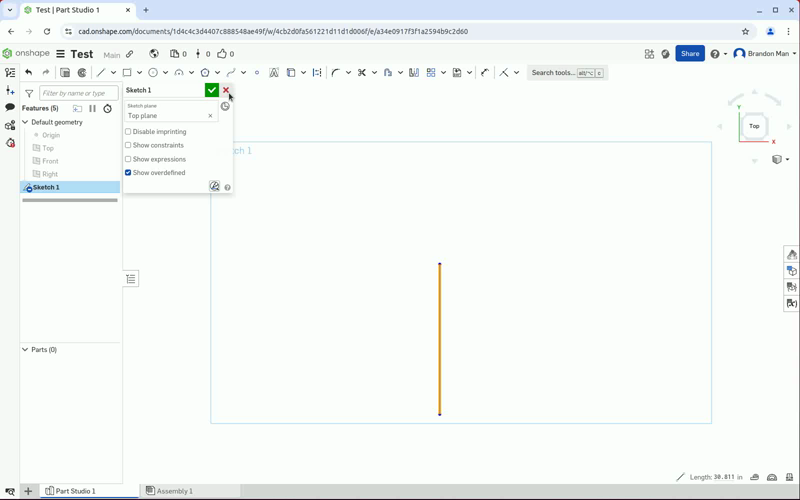
key(shift+h)
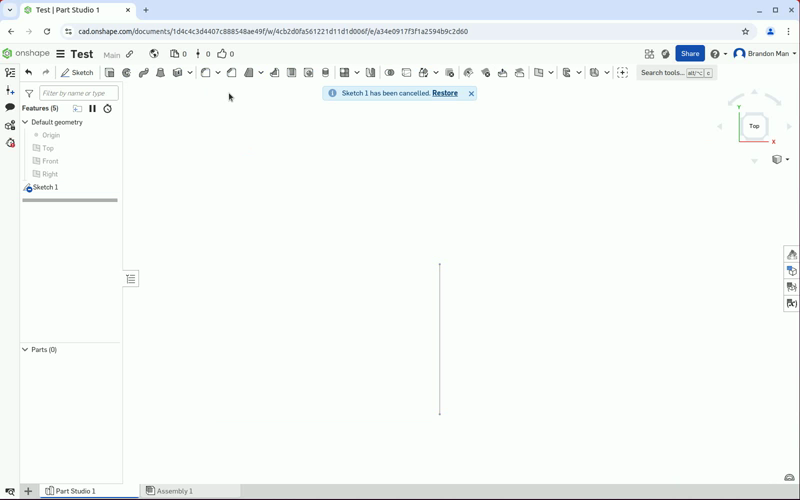
key(shift+s)
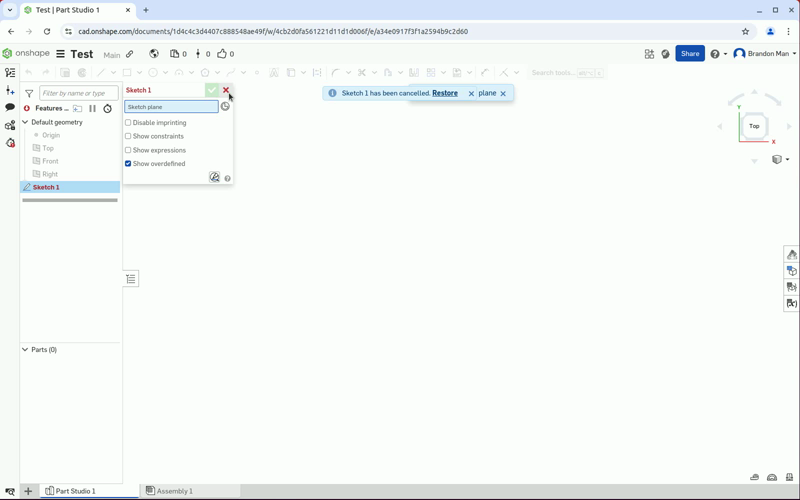
mouse_move(73, 150)
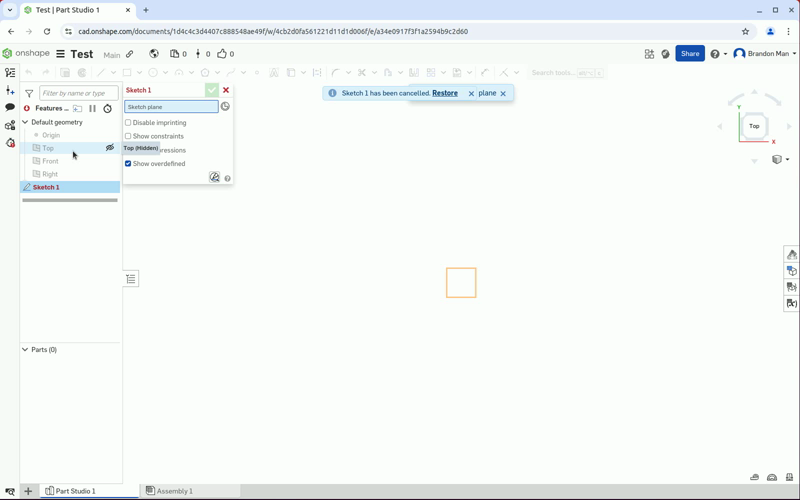
click(73, 150)
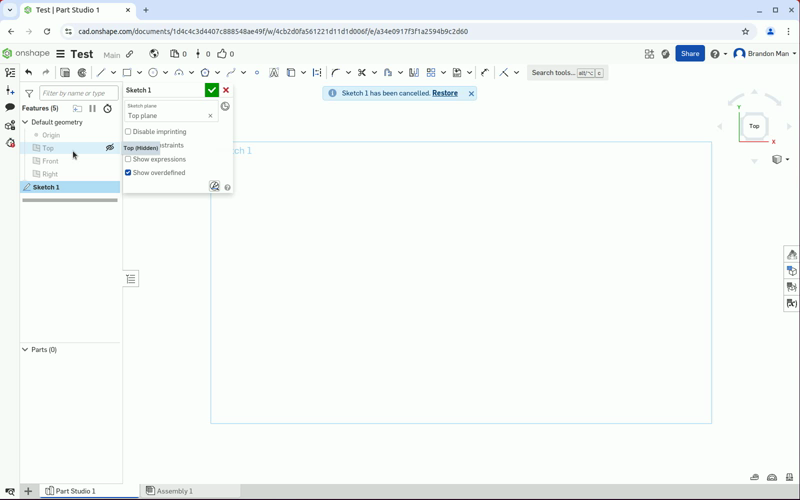
mouse_move(73, 352)
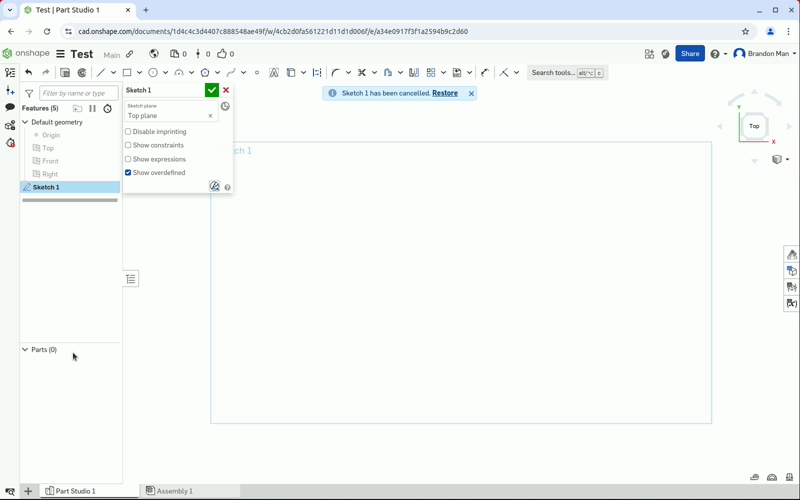
key(y)
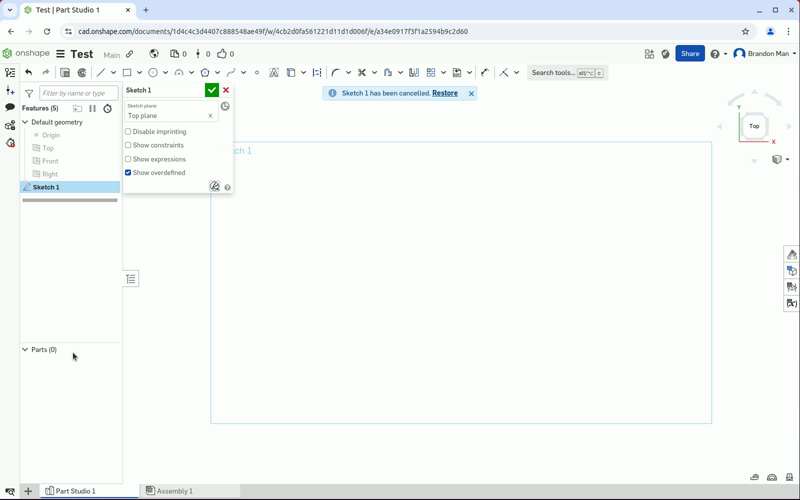
key(c)
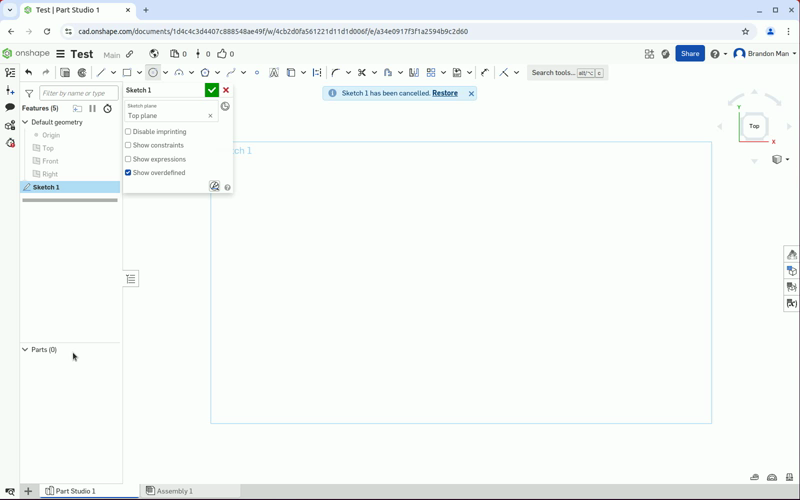
key_down(shift)
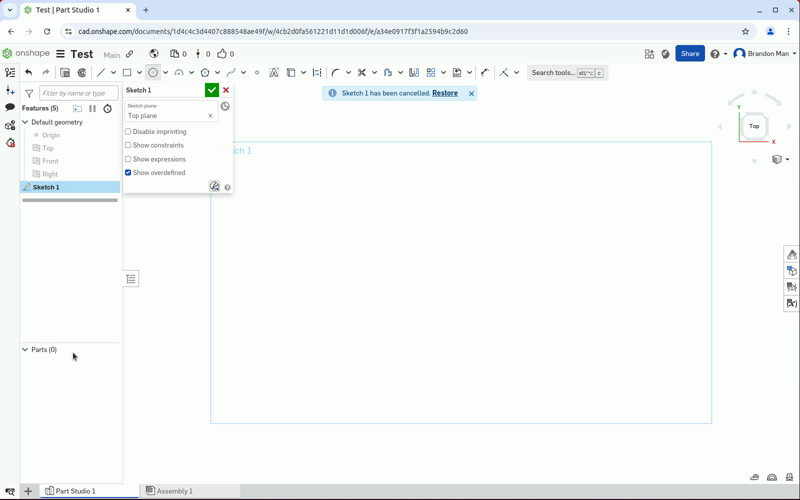
mouse_move(460, 282)
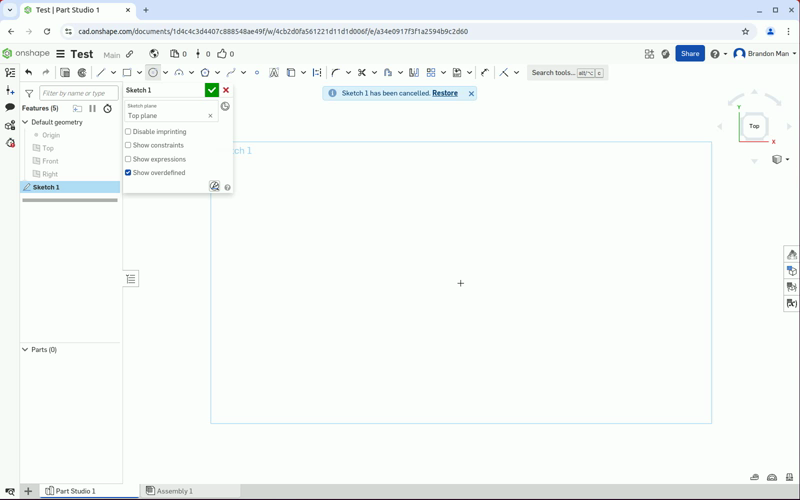
click(460, 282)
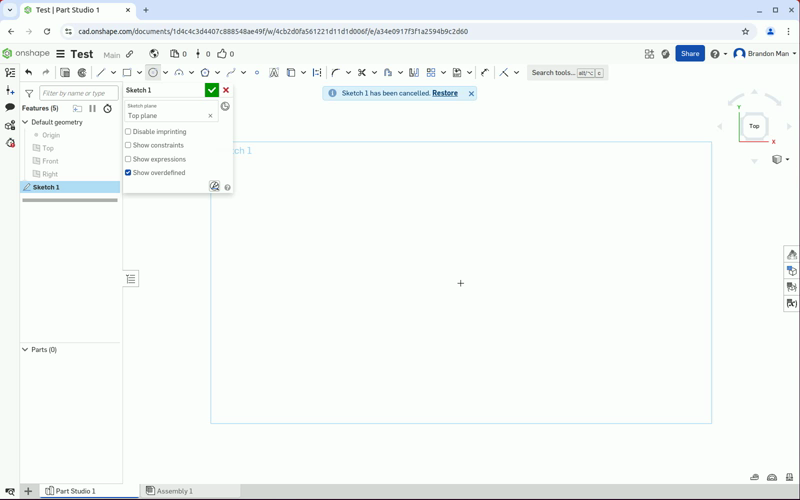
key_up(shift)
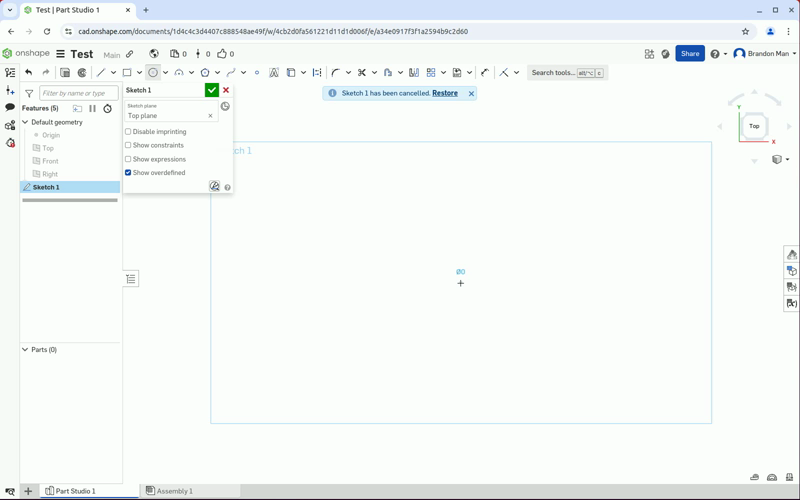
mouse_move(506, 282)
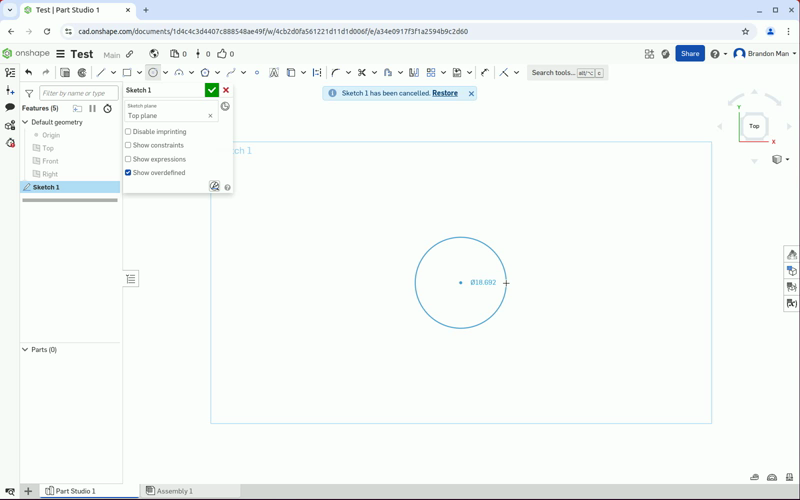
click(506, 282)
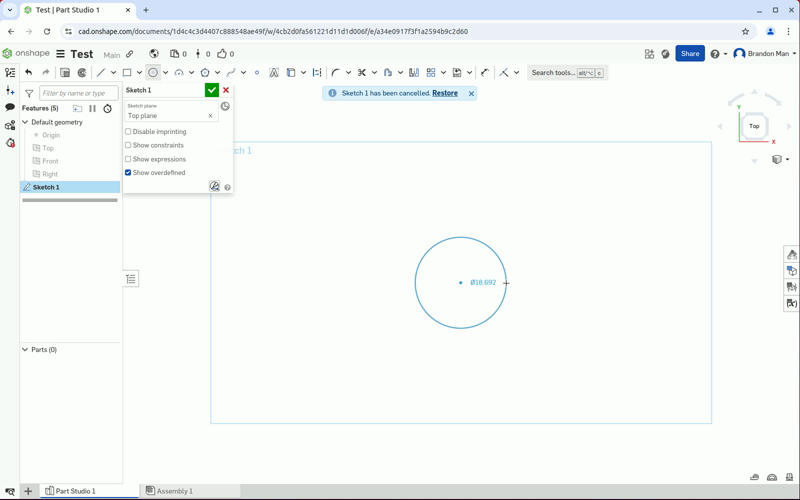
key(esc)
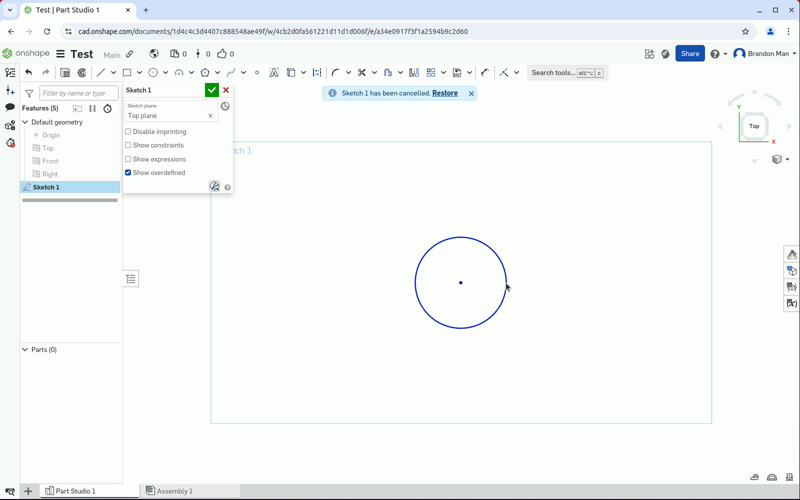
mouse_move(432, 309)
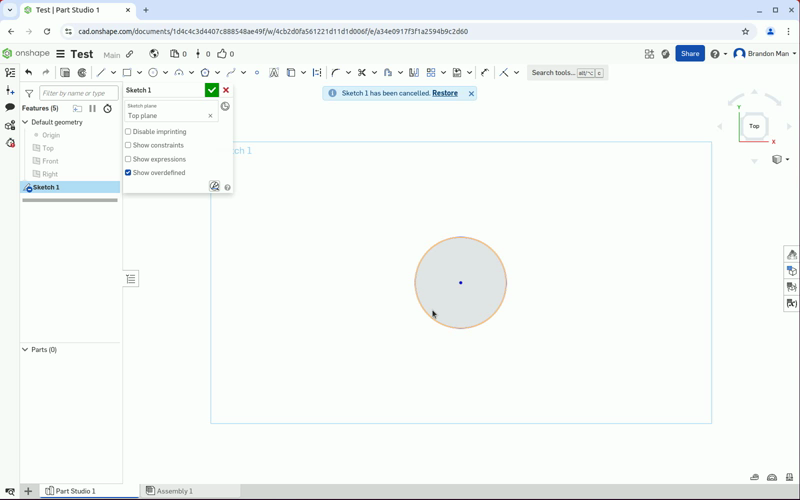
click(432, 309)
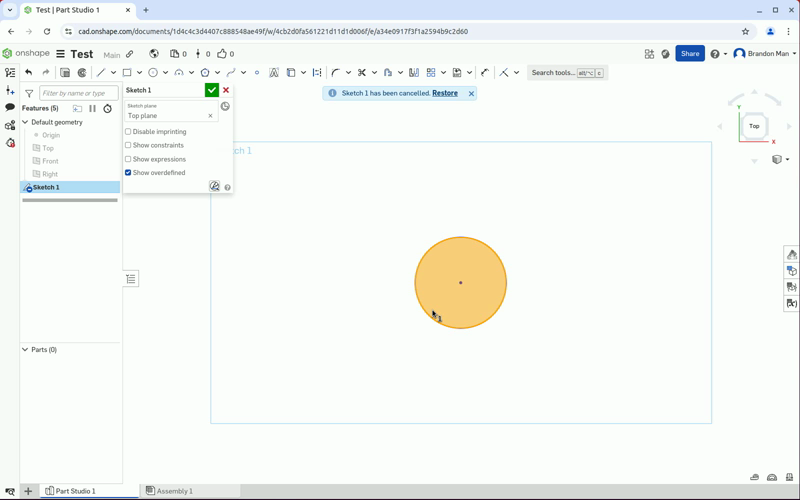
mouse_move(73, 352)
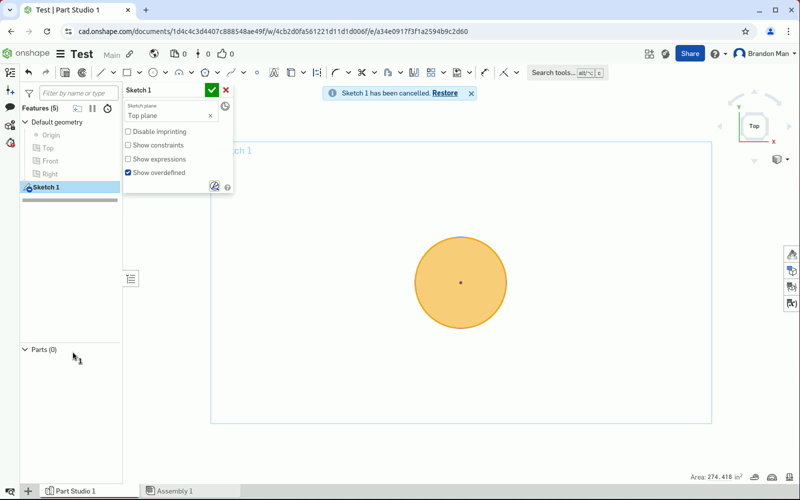
key(shift+y)
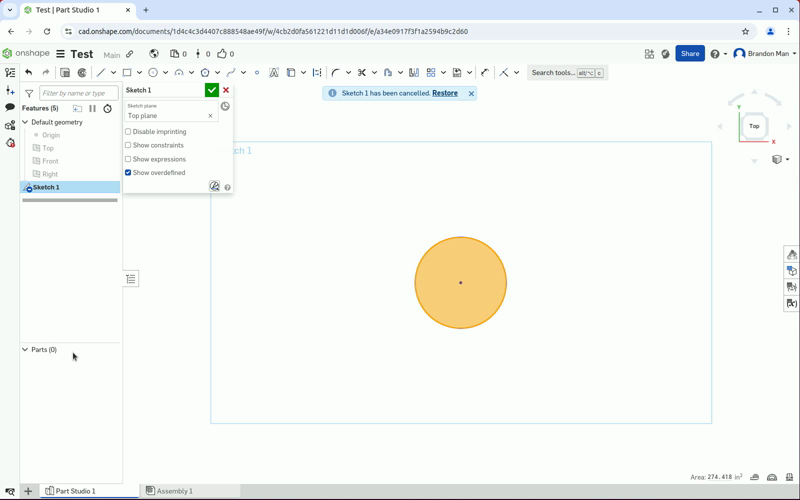
key(shift+e)
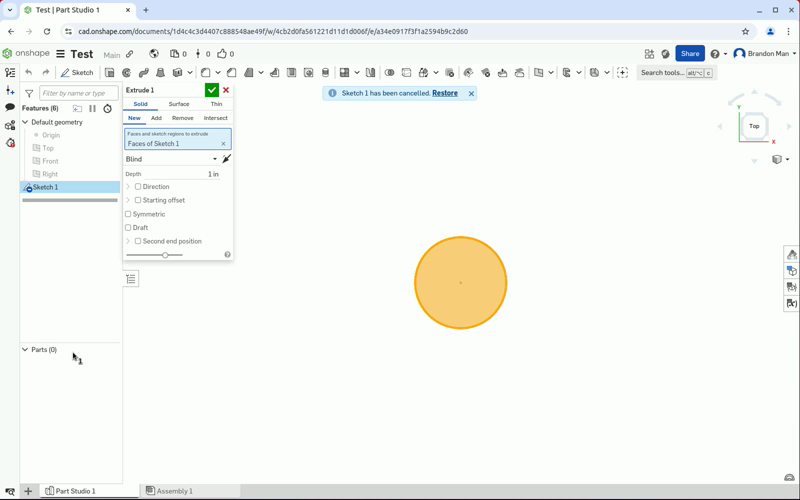
mouse_move(143, 106)
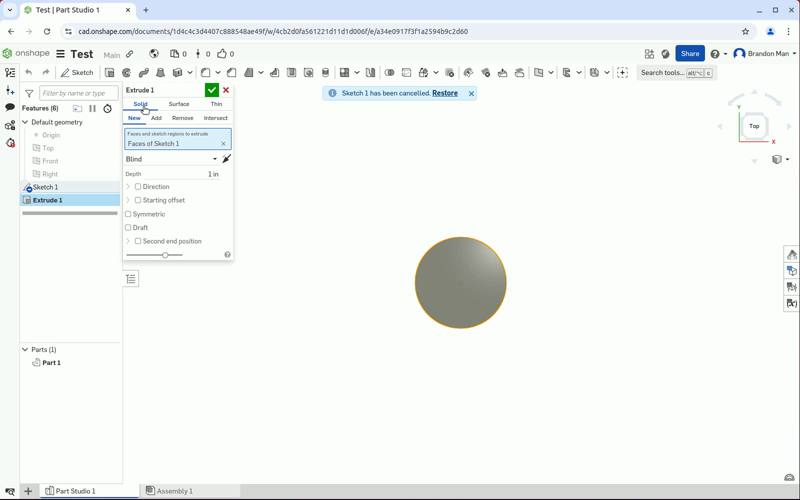
click(143, 106)
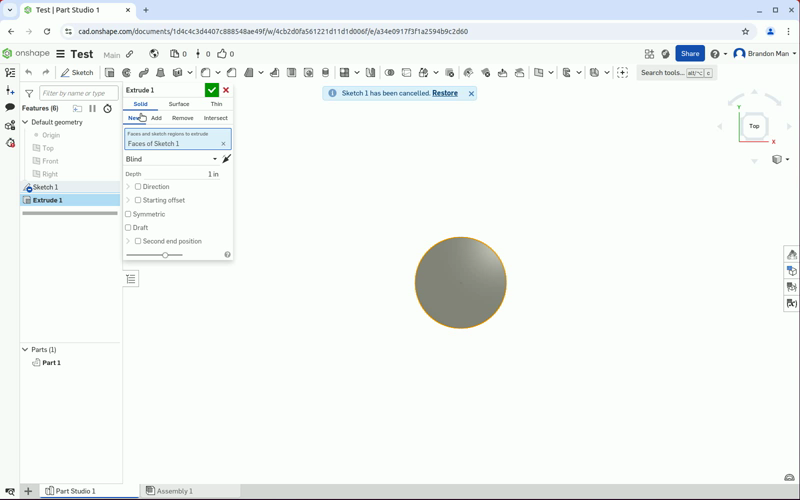
mouse_move(137, 120)
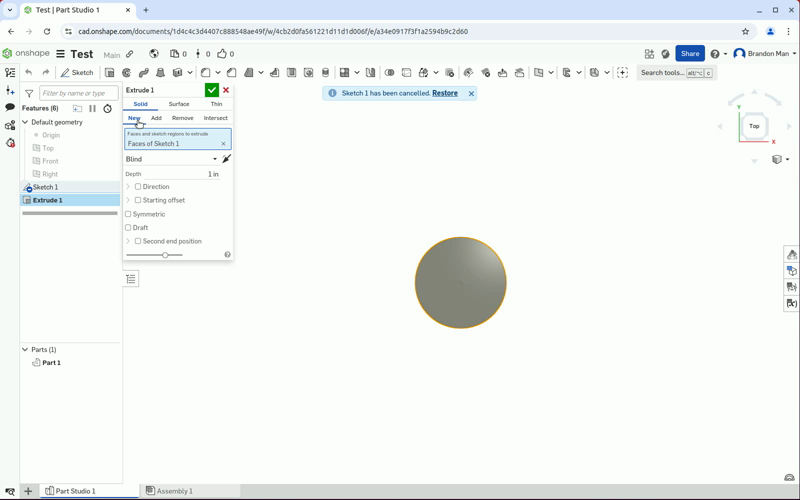
click(137, 120)
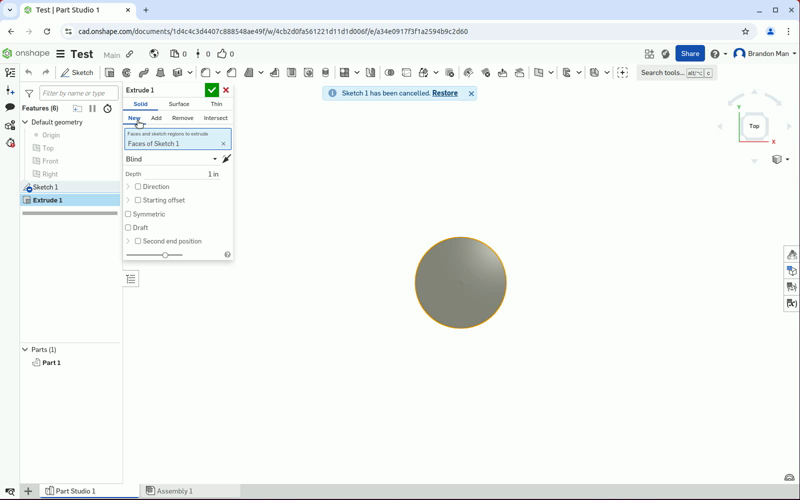
key(tab, 4)
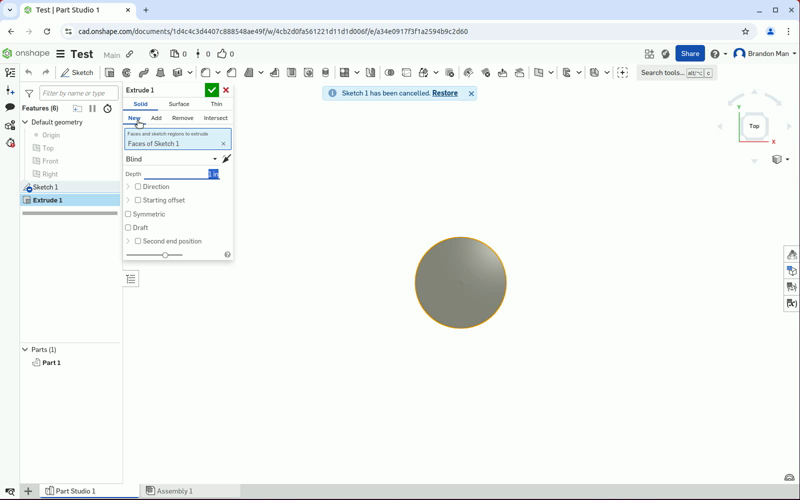
text(4.333)
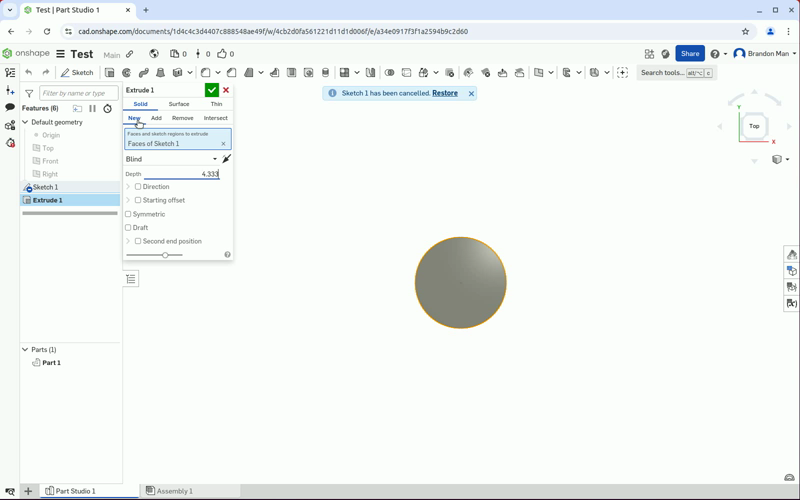
key(enter)
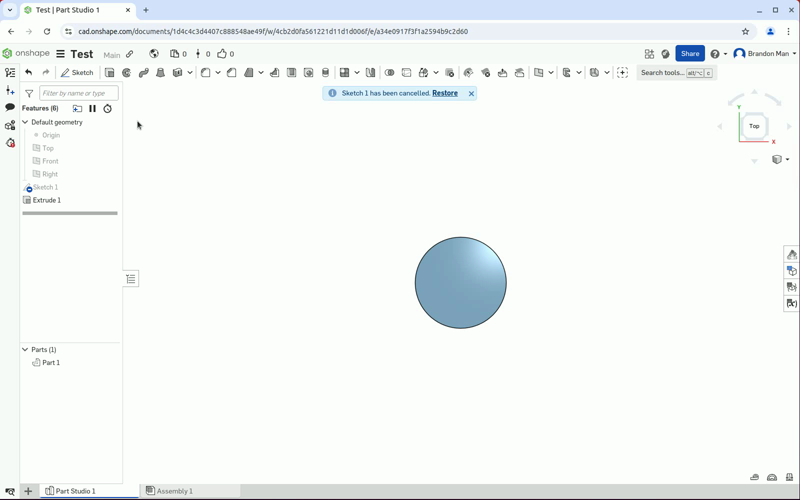
key(shift+h)
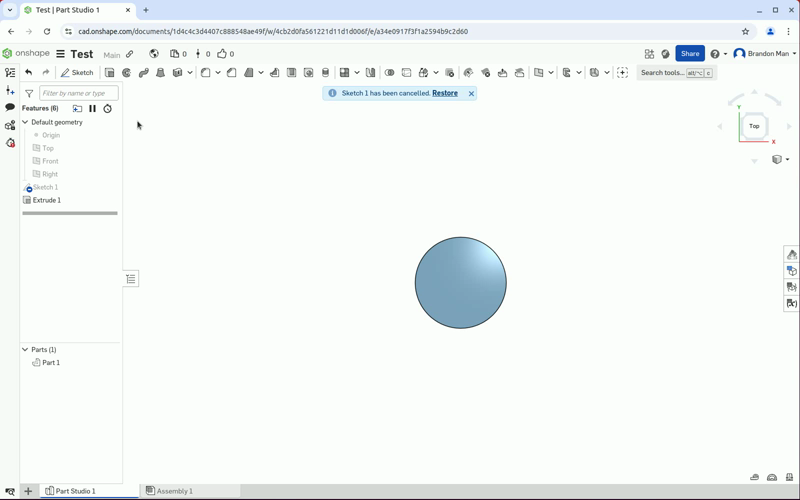
key(shift+h)
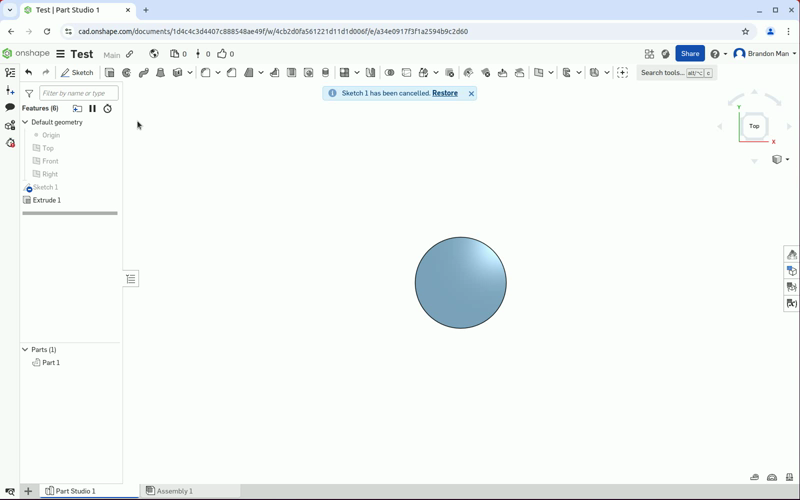
mouse_move(73, 189)
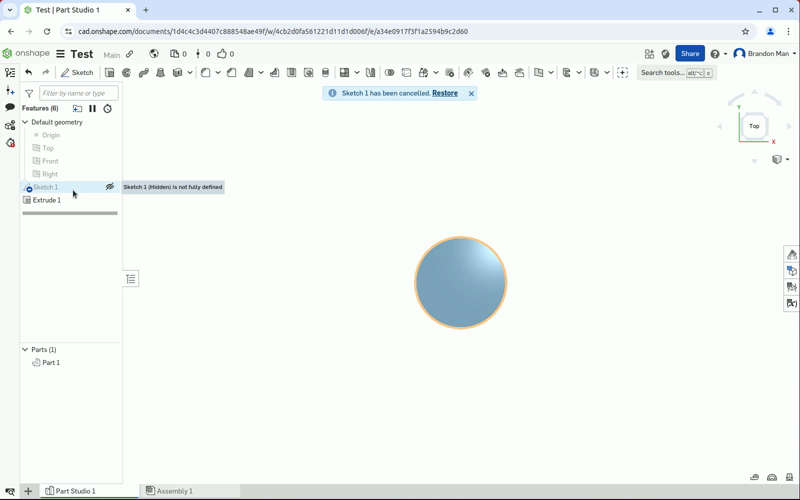
click(73, 189)
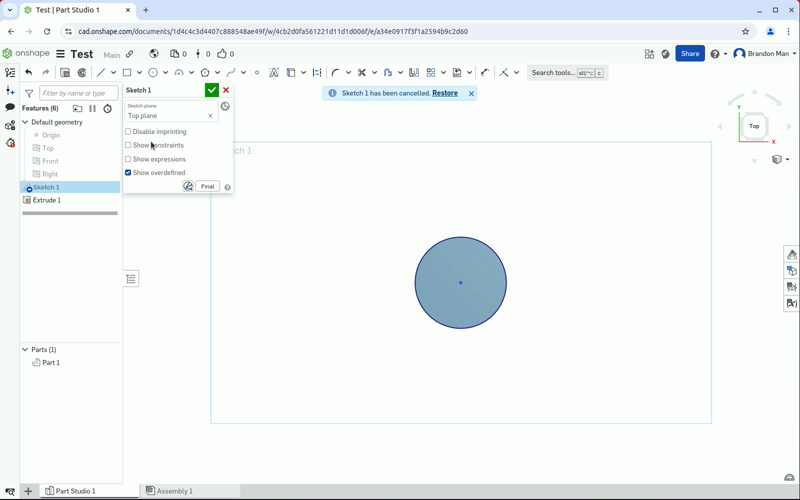
mouse_move(229, 92)
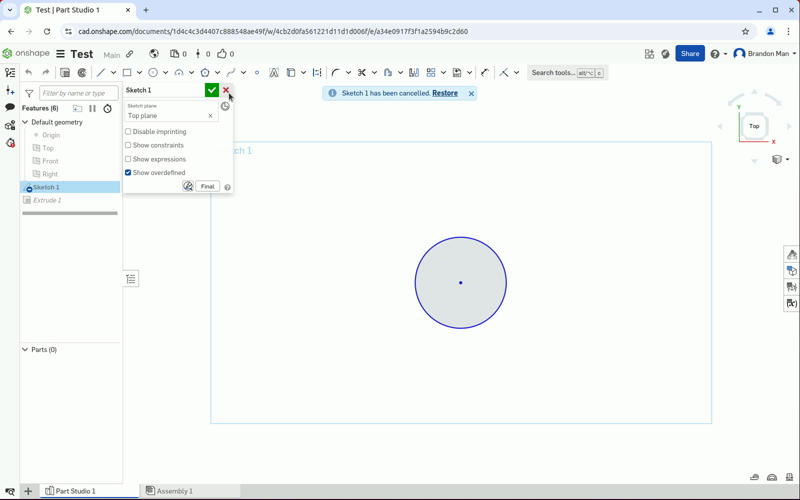
click(229, 92)
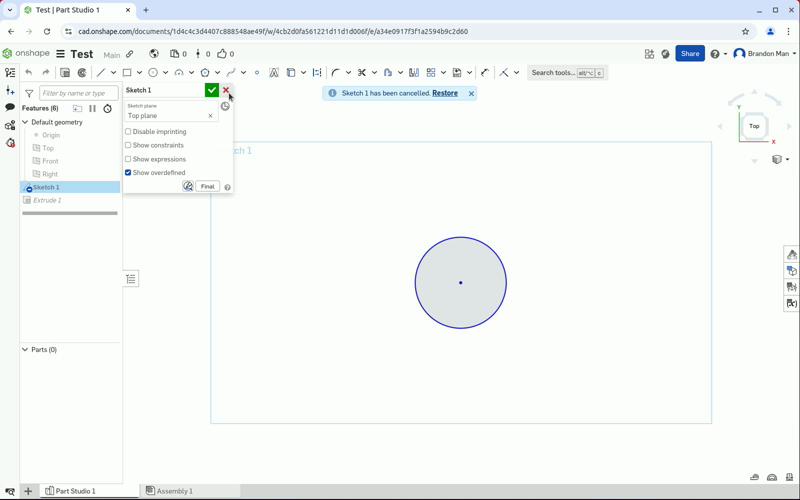
key(shift+s)
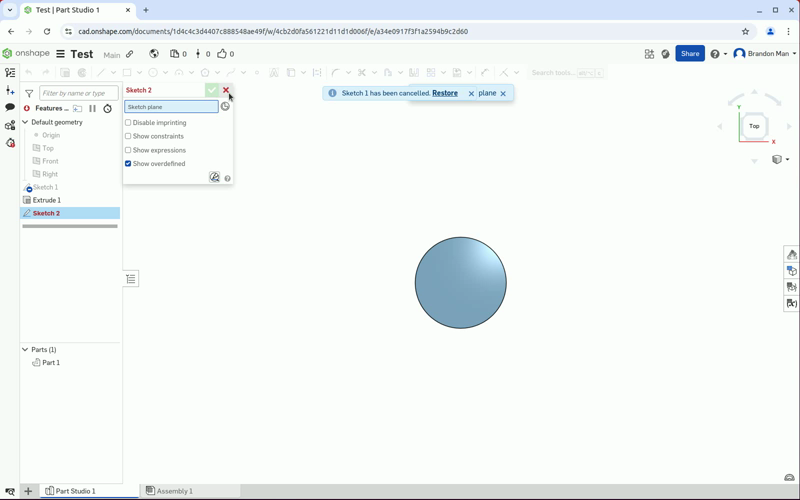
mouse_move(73, 150)
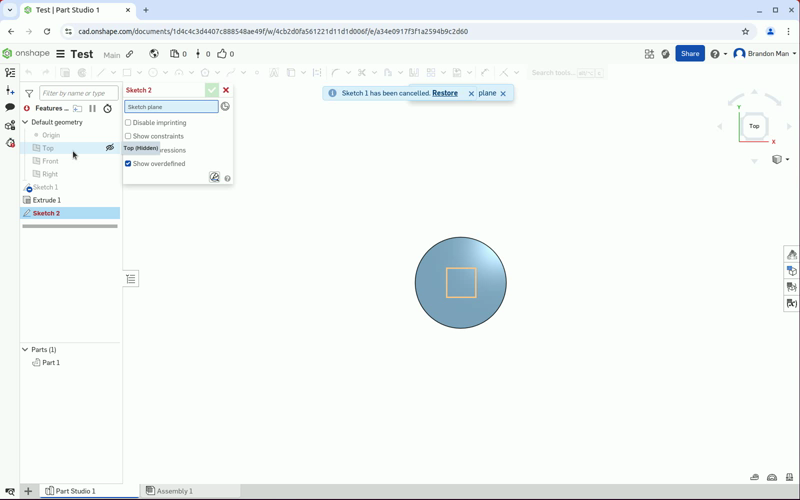
click(73, 150)
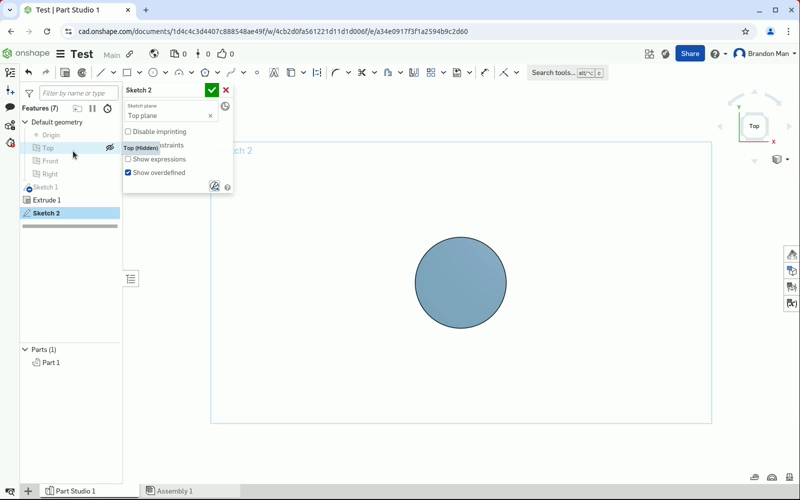
mouse_move(73, 352)
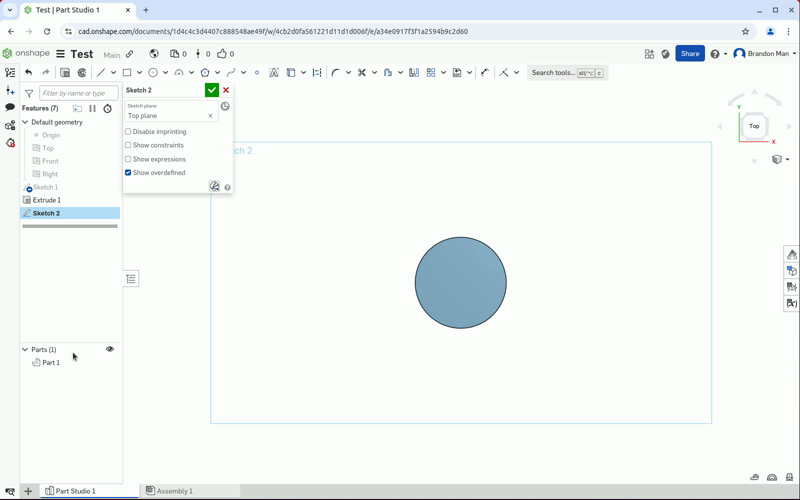
key(y)
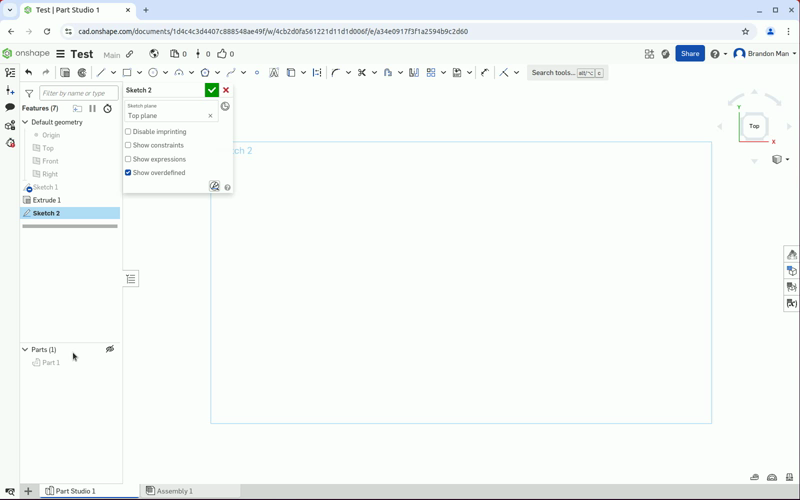
key(l)
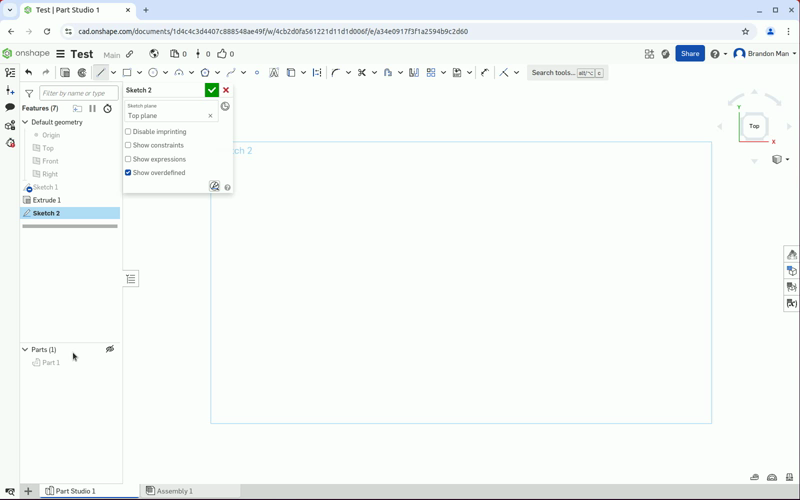
key_down(shift)
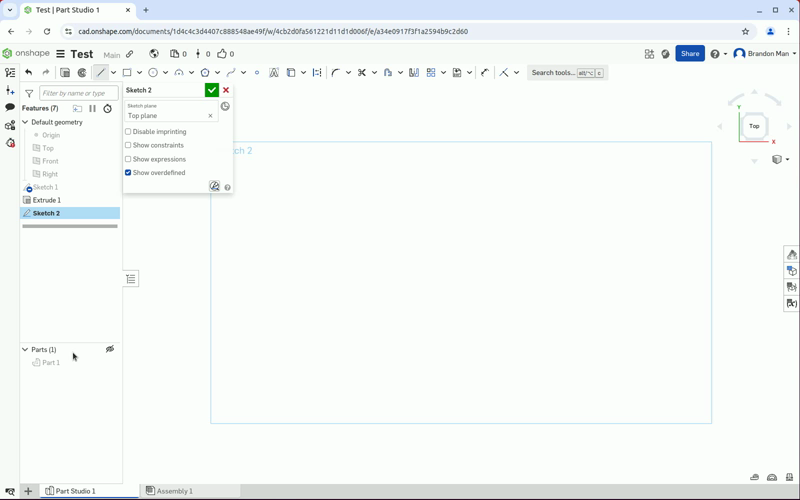
mouse_move(350, 311)
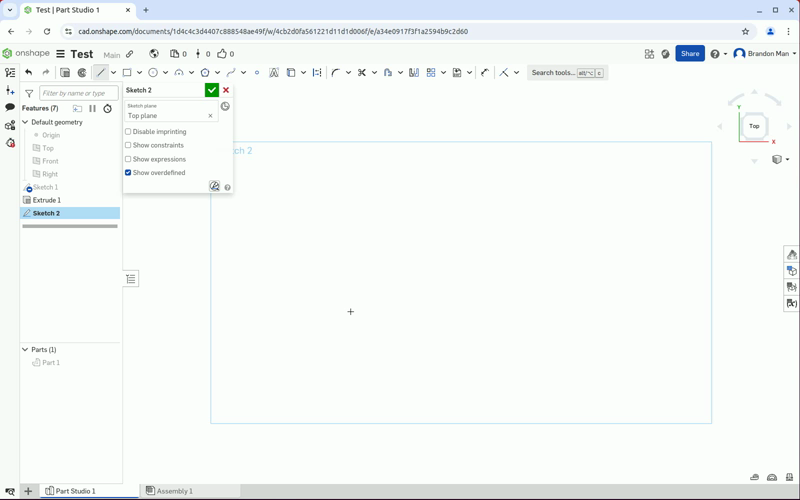
click(350, 311)
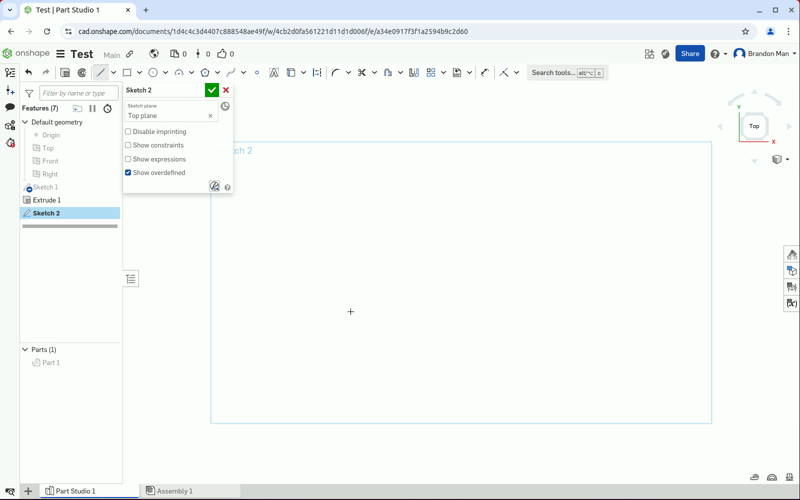
key_up(shift)
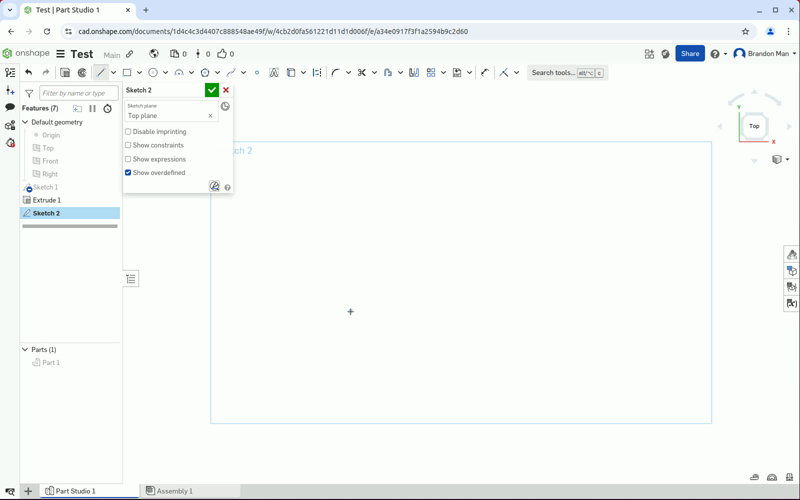
key_down(shift)
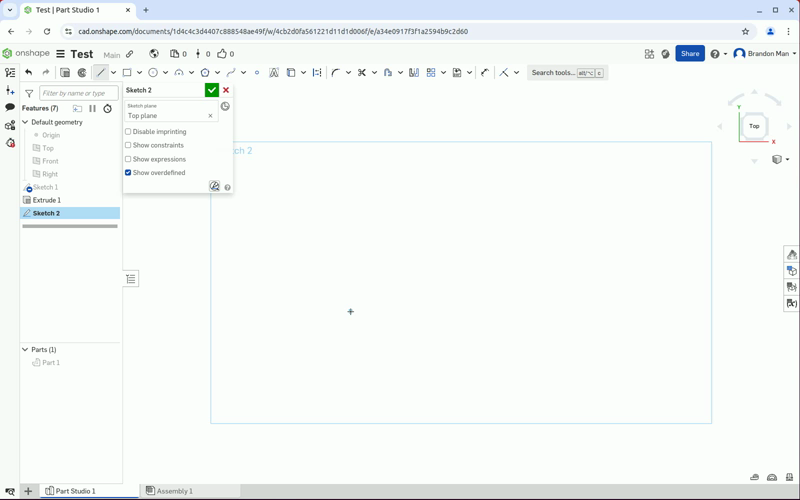
mouse_move(426, 311)
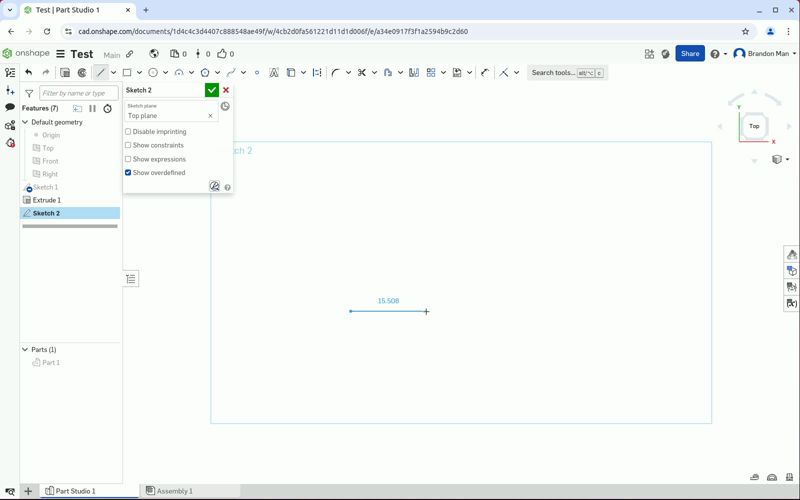
click(426, 311)
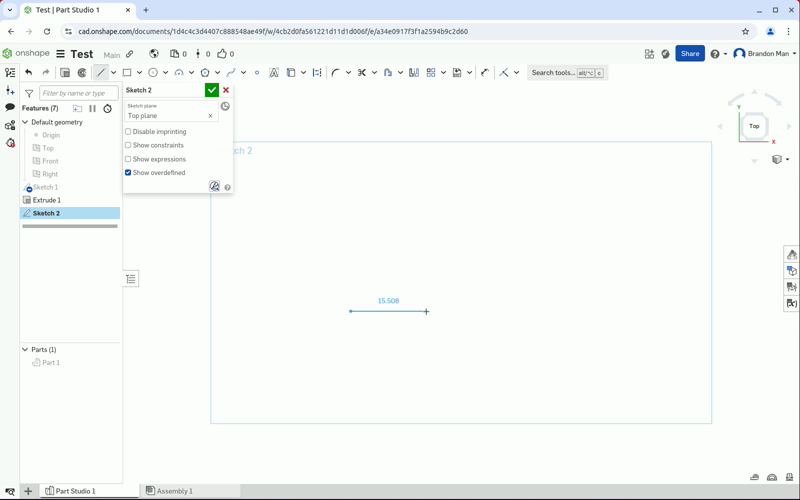
key_up(shift)
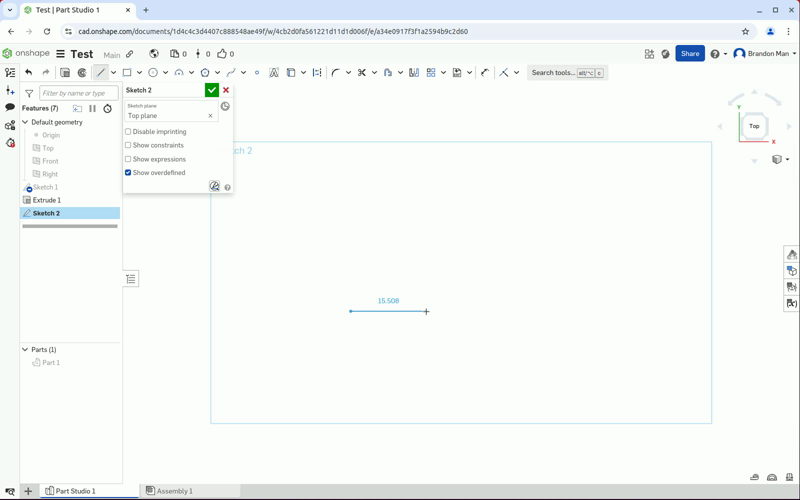
key(esc)
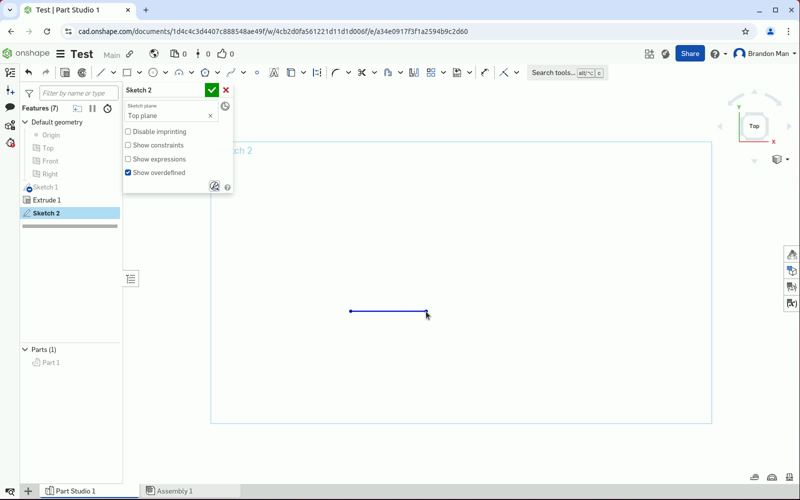
key(a)
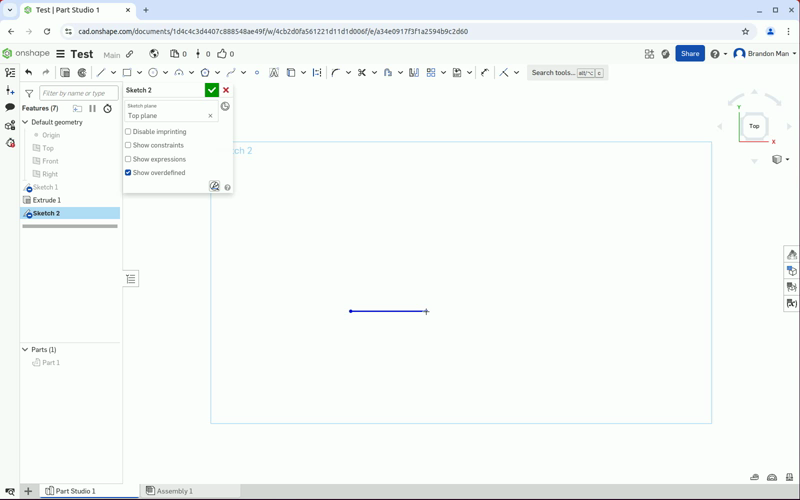
mouse_move(426, 311)
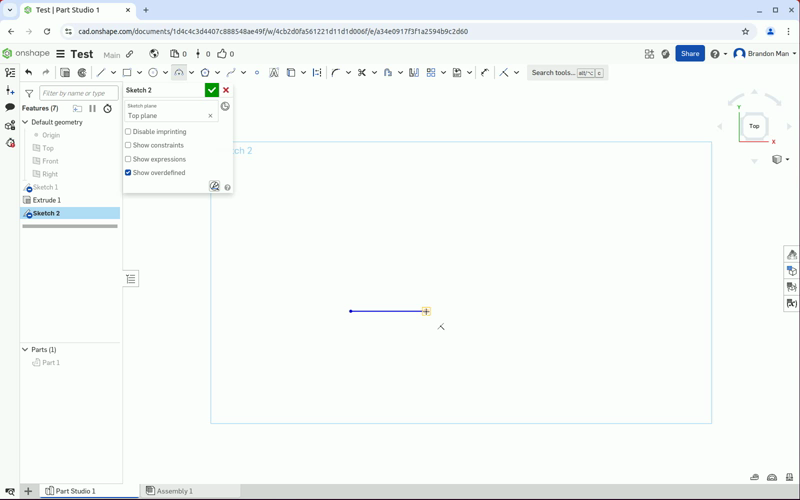
click(426, 311)
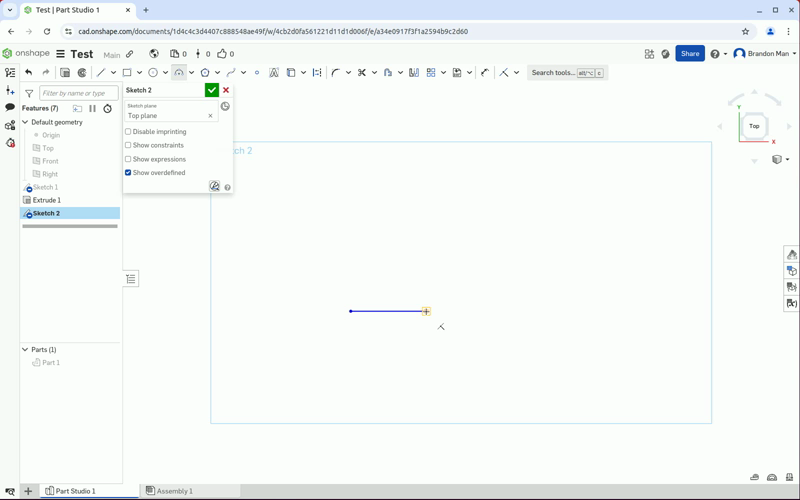
key_down(shift)
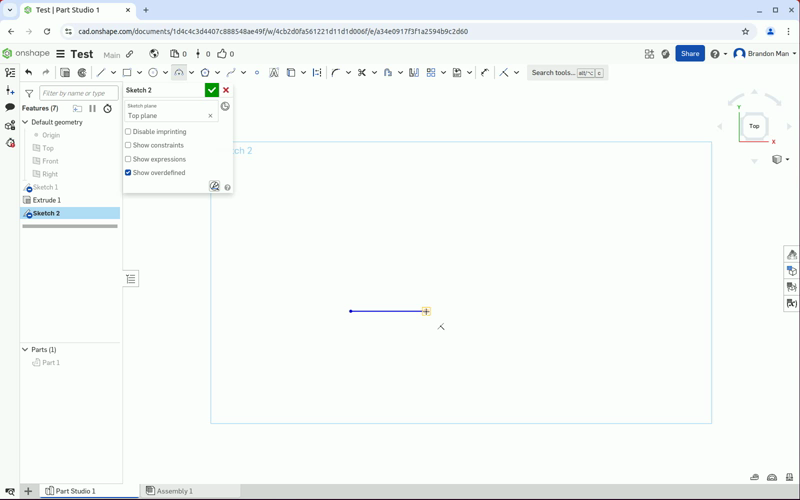
mouse_move(426, 255)
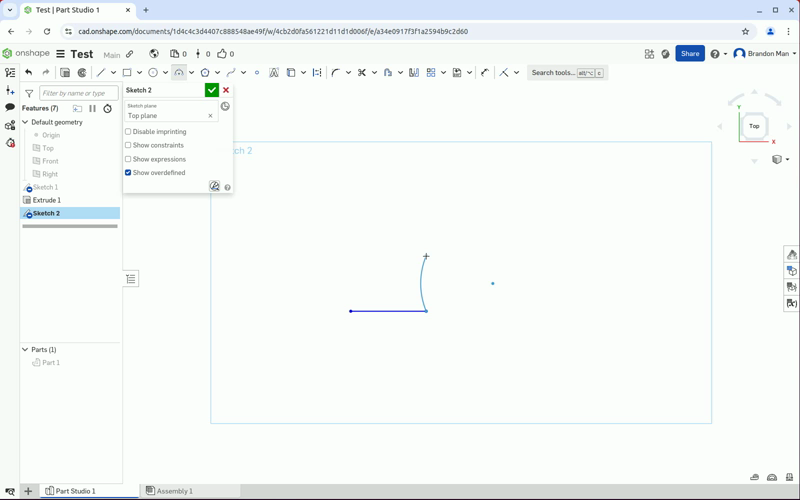
click(426, 255)
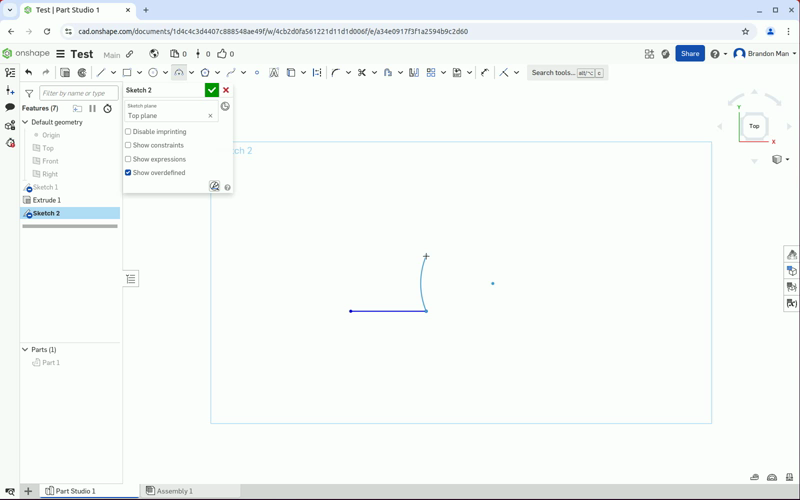
mouse_move(416, 283)
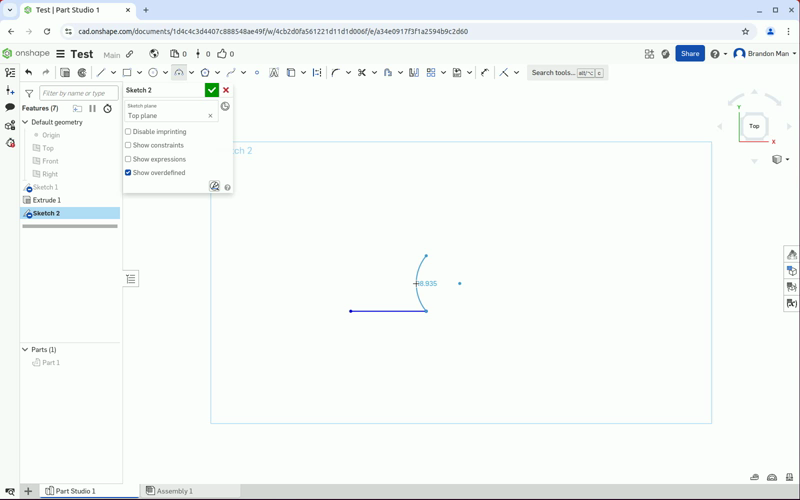
click(416, 283)
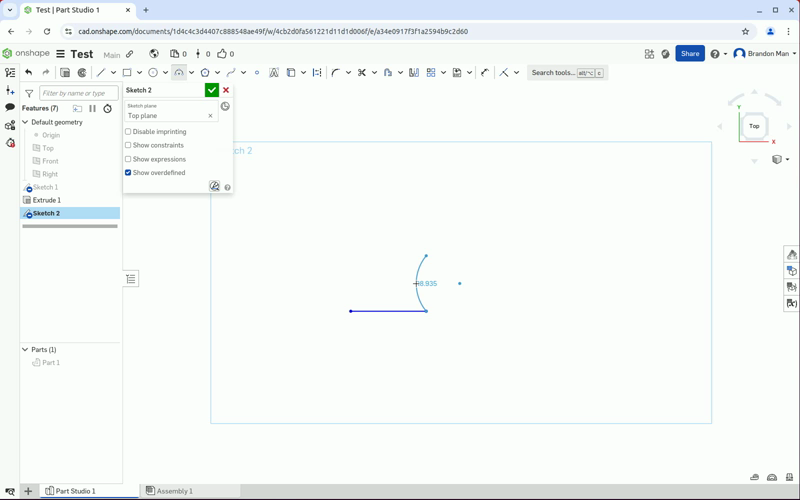
key_up(shift)
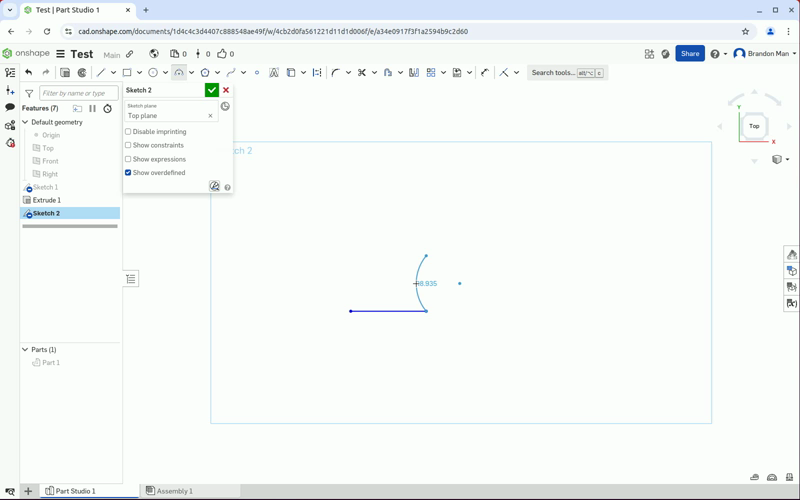
key(esc)
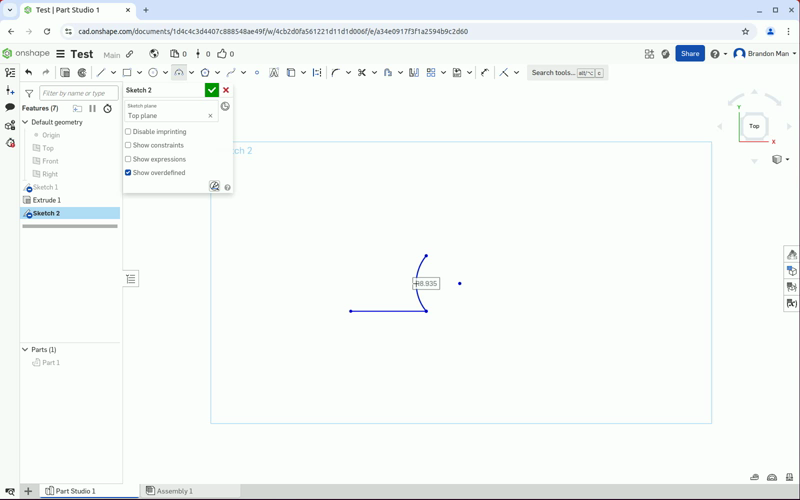
key(l)
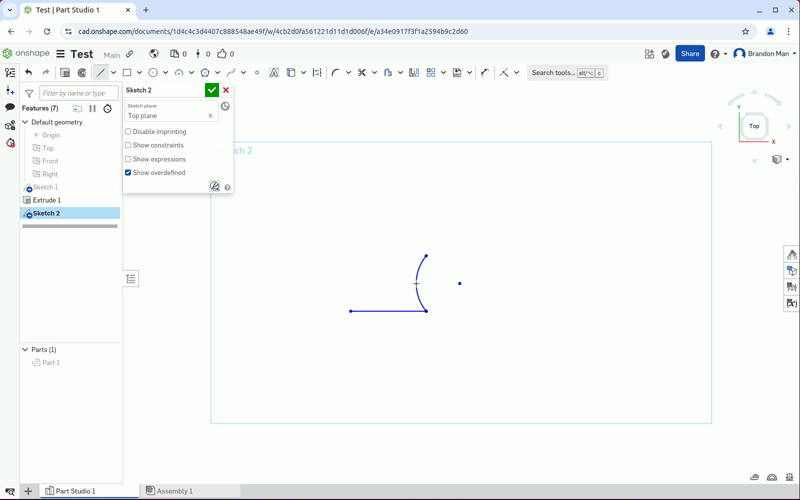
mouse_move(426, 255)
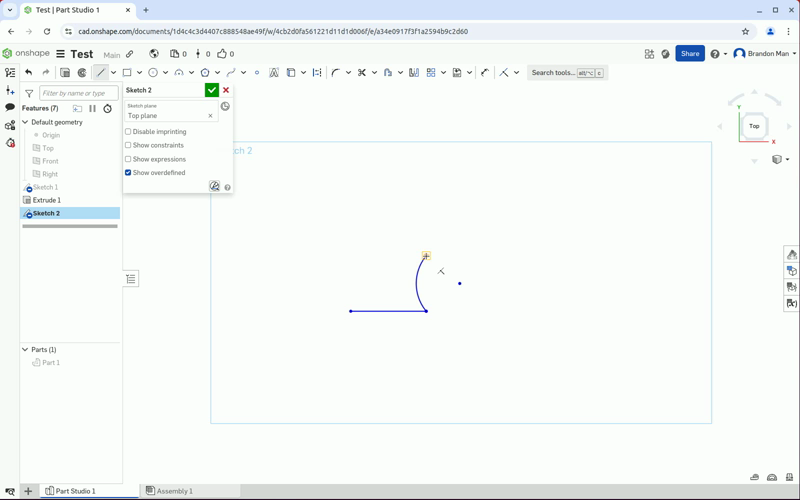
click(426, 255)
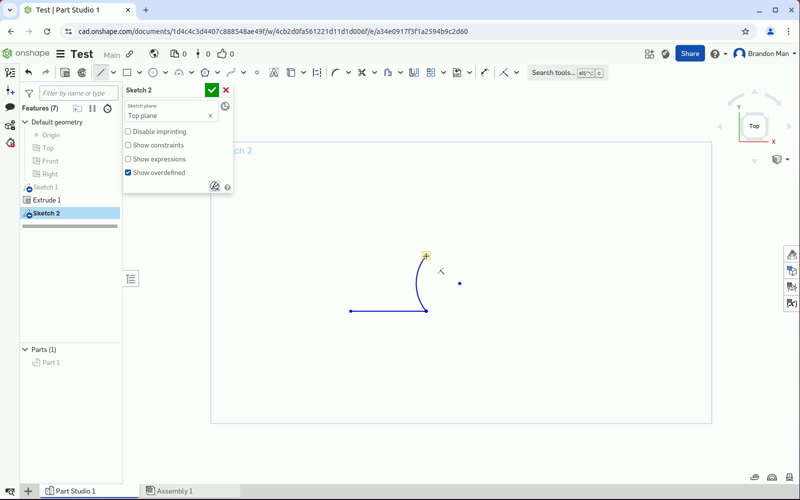
key_down(shift)
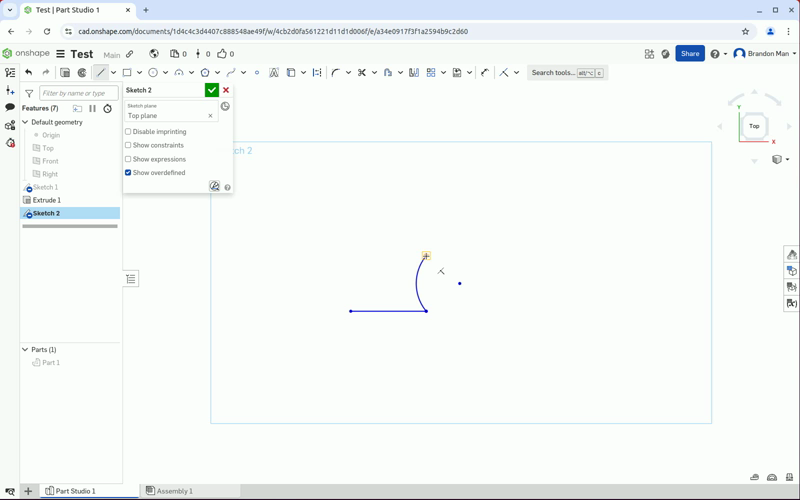
mouse_move(350, 255)
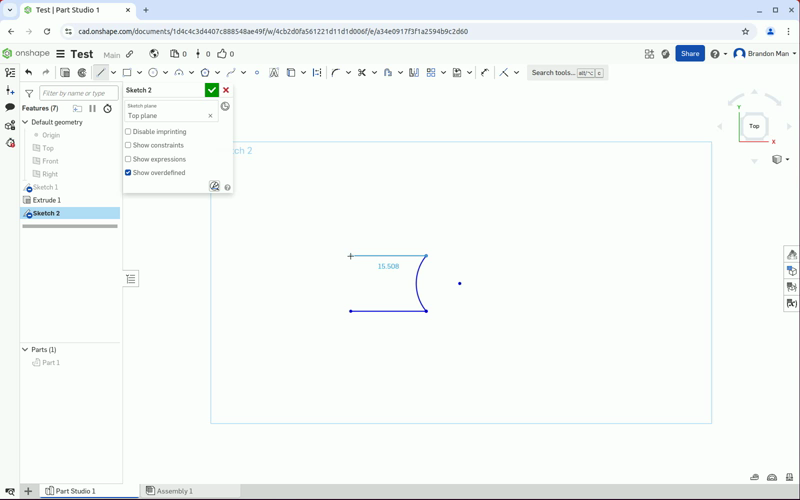
click(350, 255)
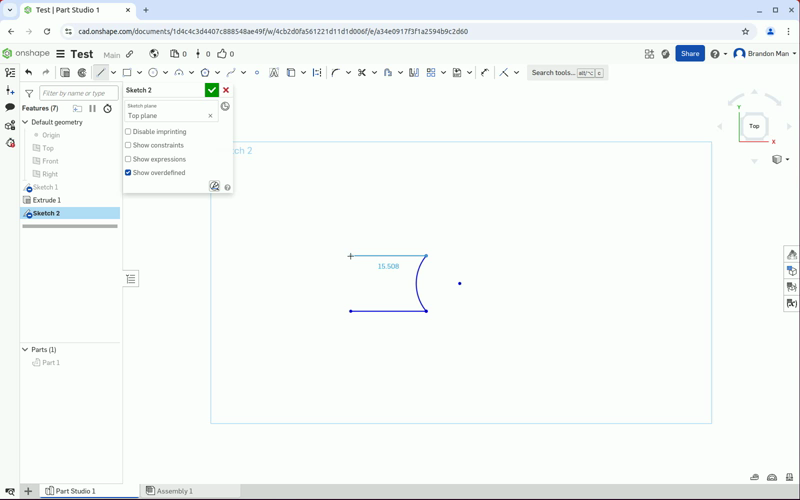
key_up(shift)
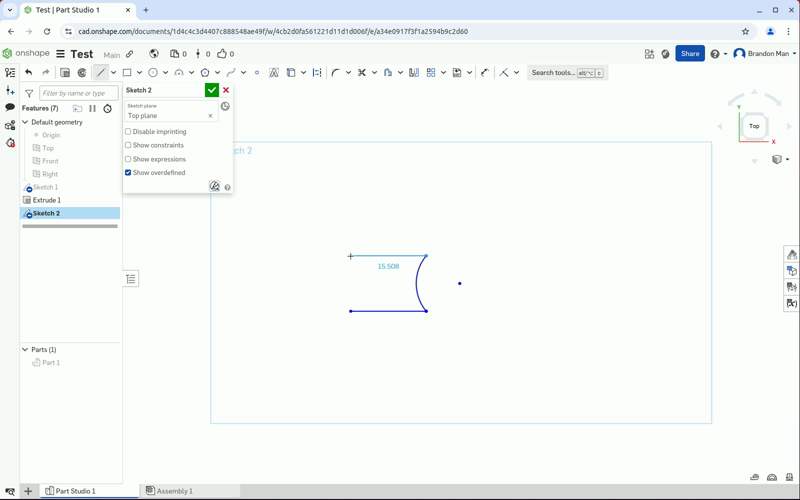
mouse_move(380, 255)
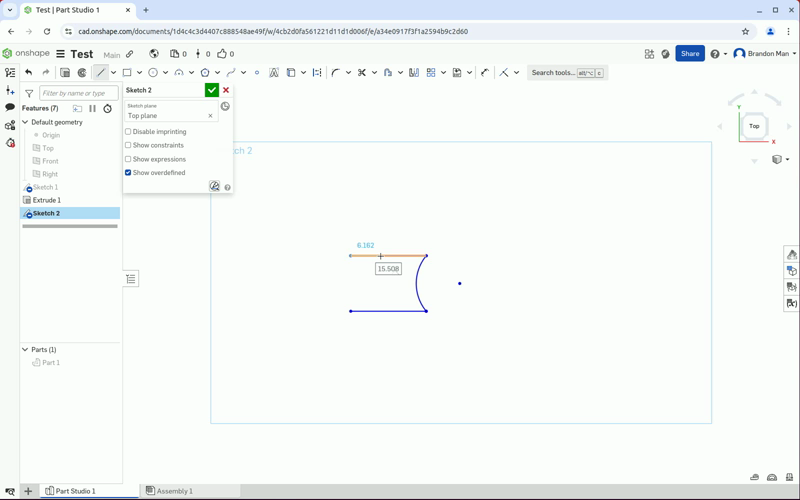
key_down(shift)
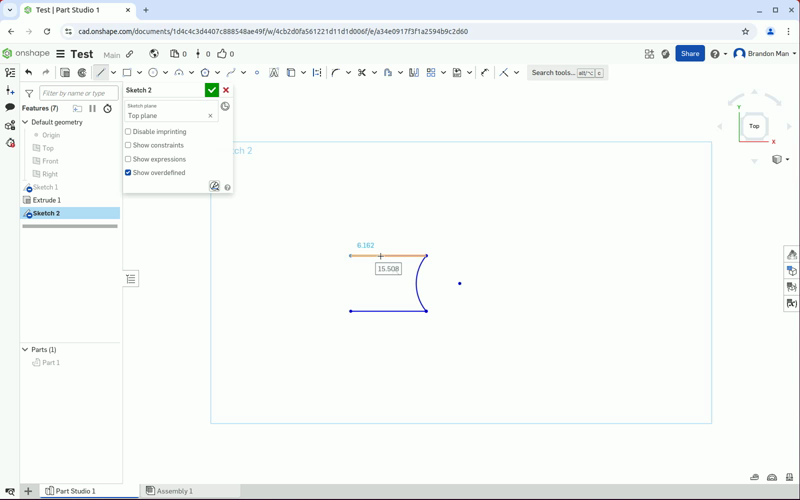
mouse_move(350, 311)
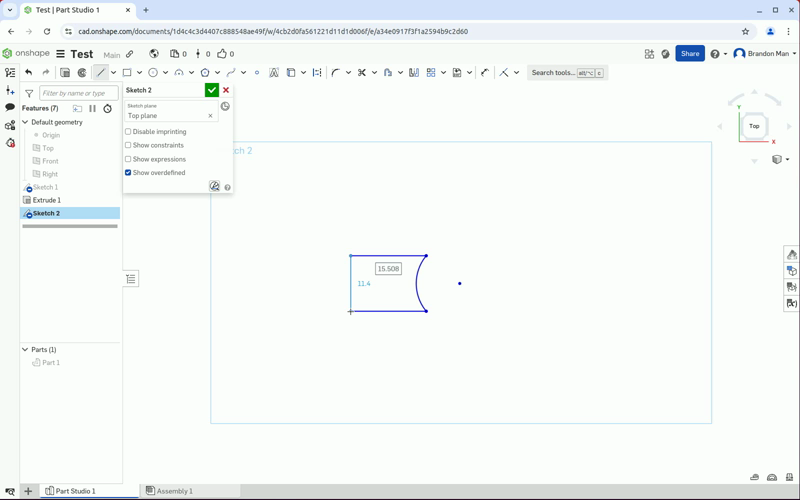
key_up(shift)
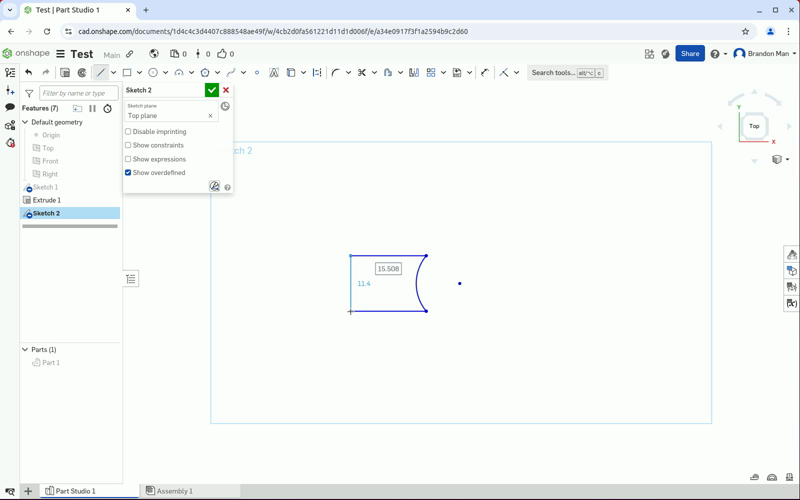
click(350, 311)
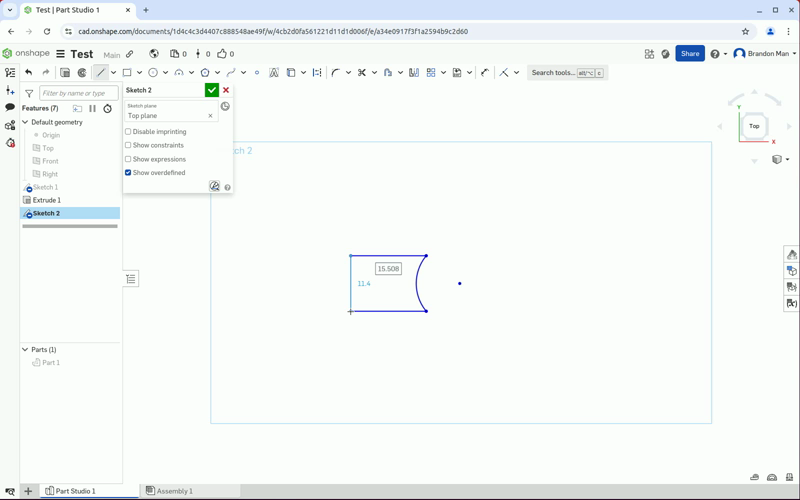
key(esc)
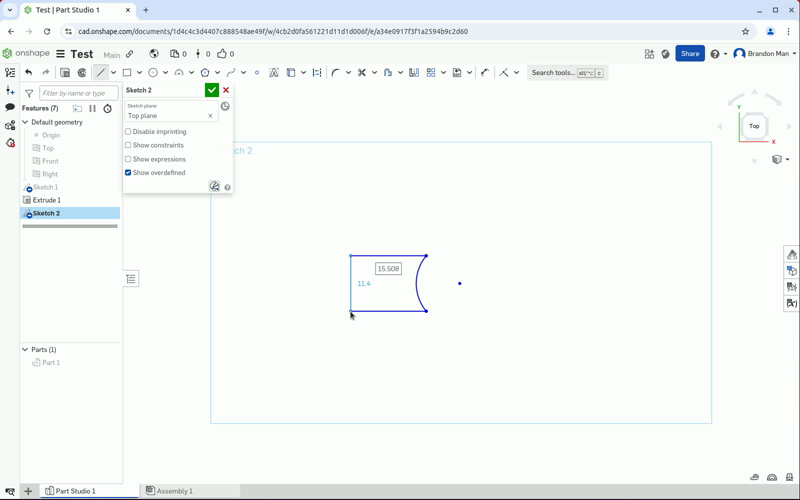
key(c)
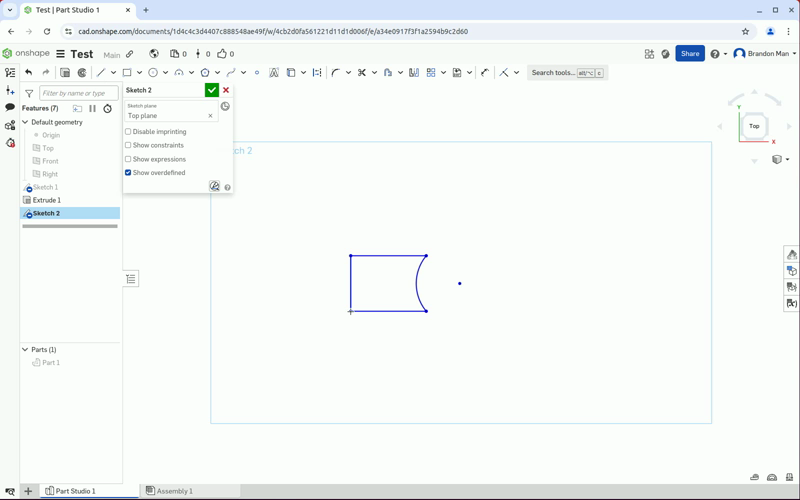
key_down(shift)
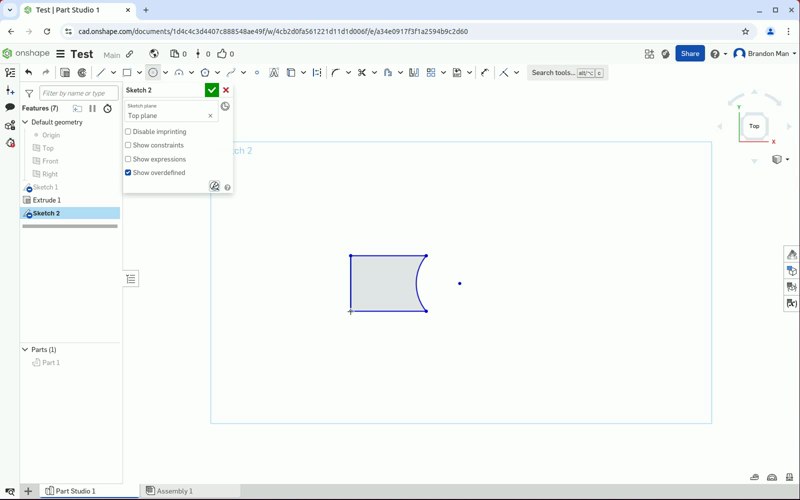
mouse_move(376, 283)
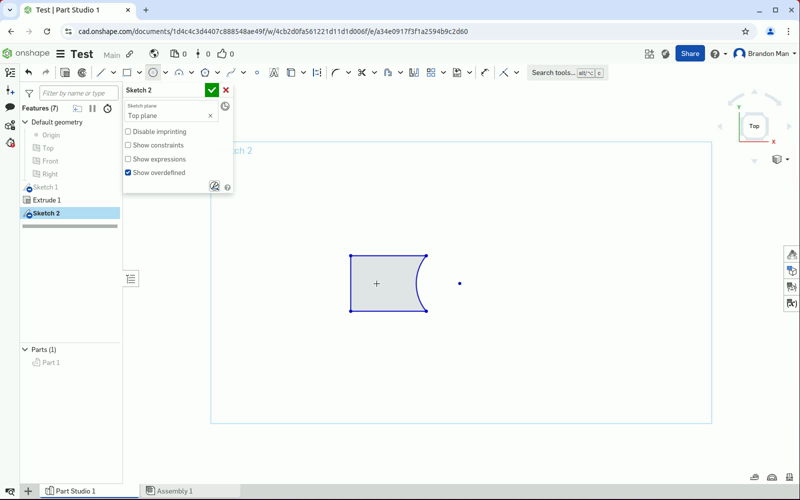
click(376, 283)
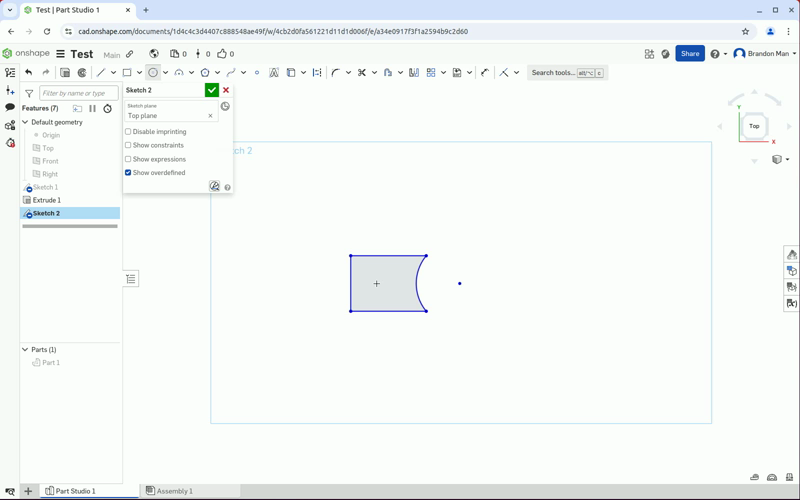
key_up(shift)
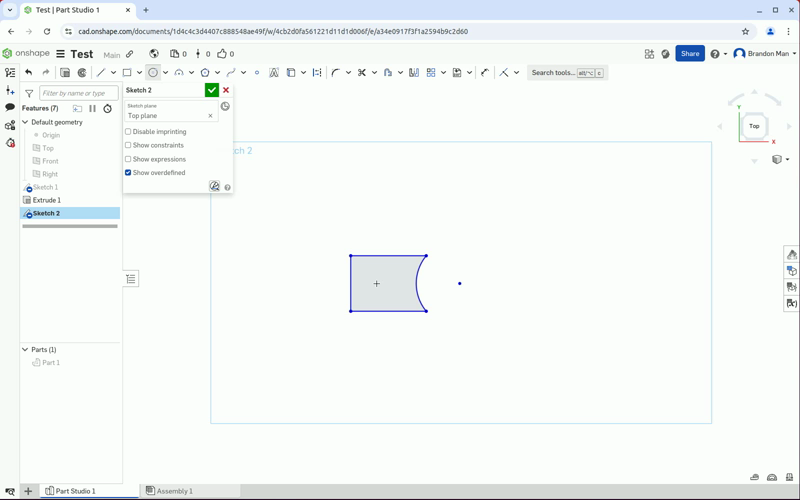
mouse_move(385, 283)
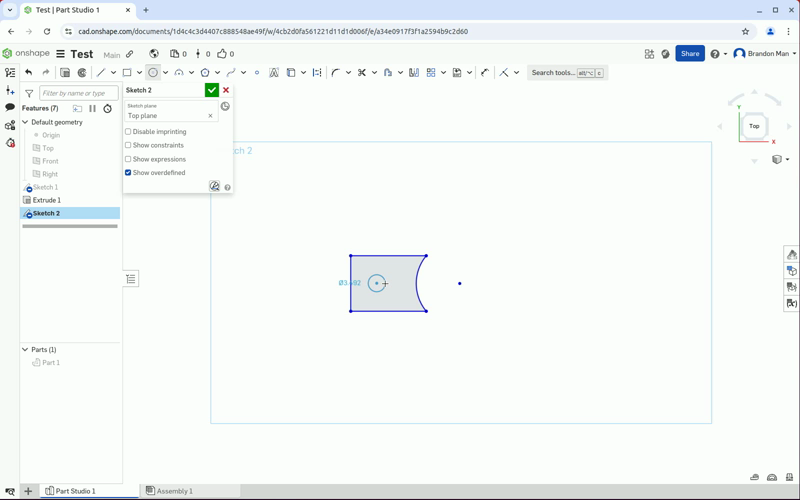
click(385, 283)
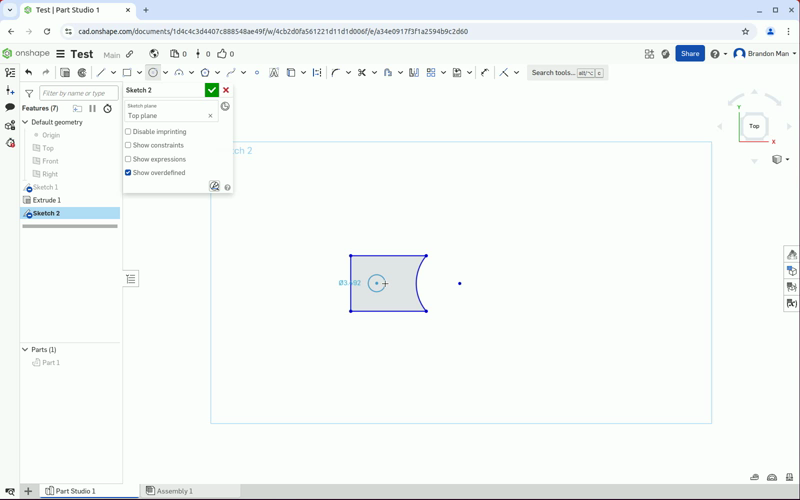
key(esc)
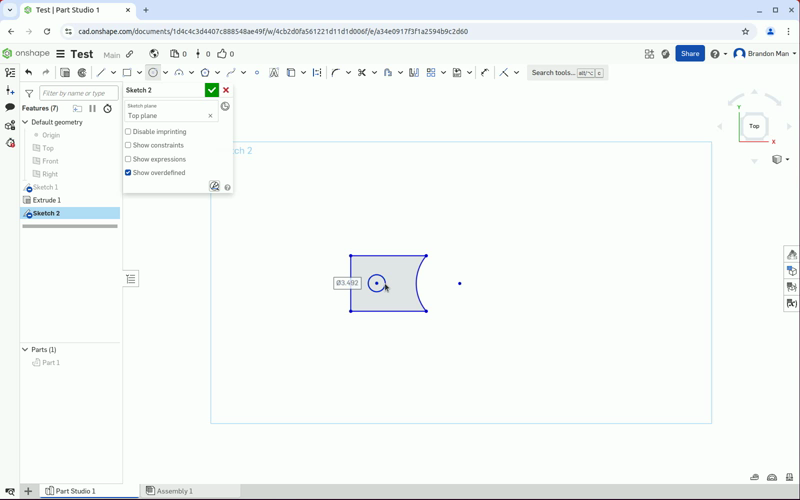
mouse_move(375, 306)
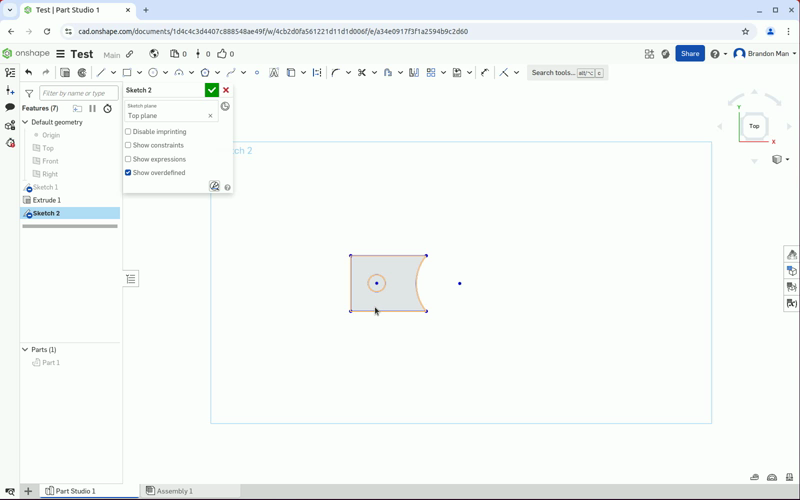
click(375, 306)
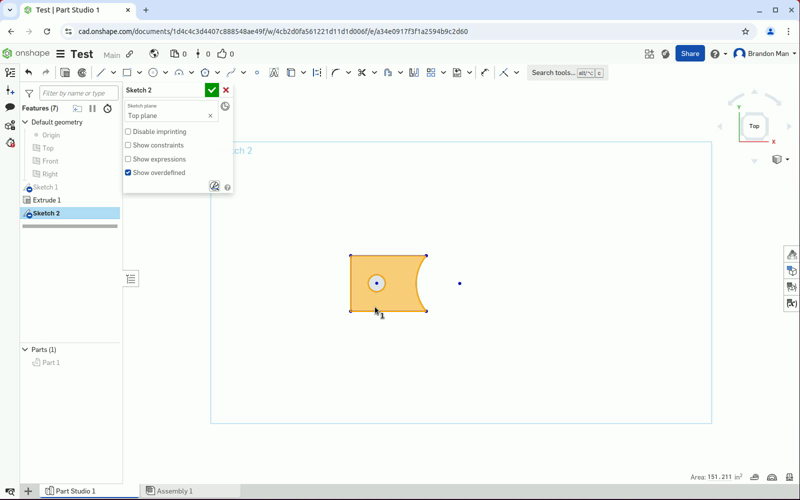
mouse_move(73, 352)
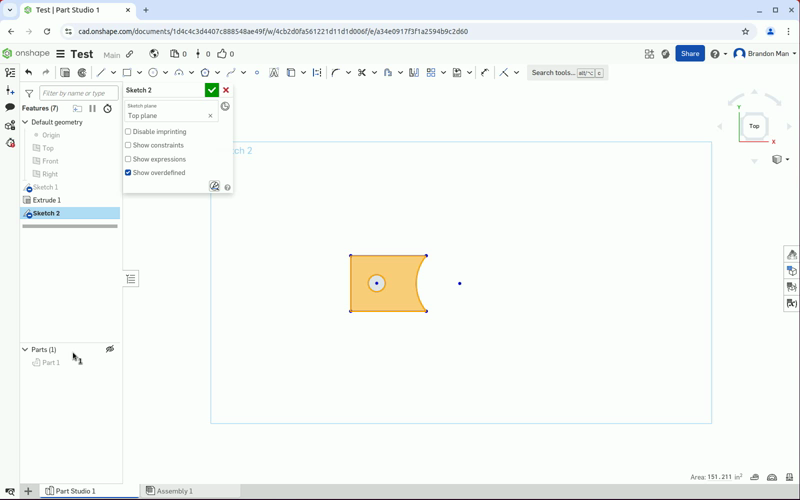
key(shift+y)
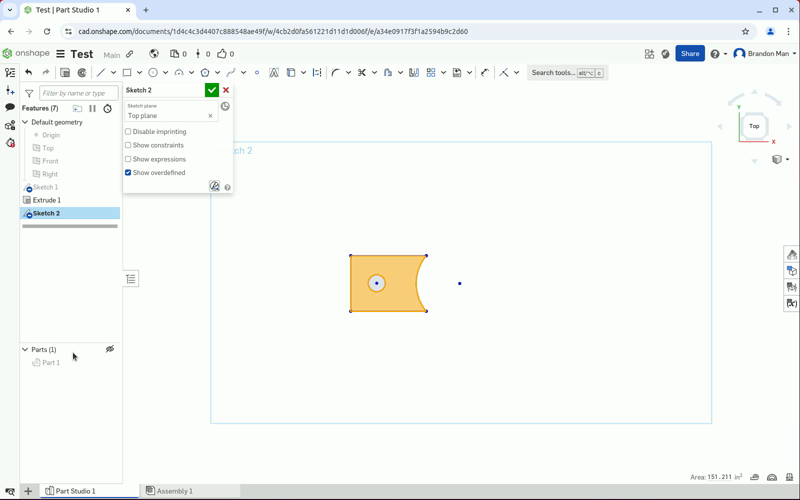
key(shift+e)
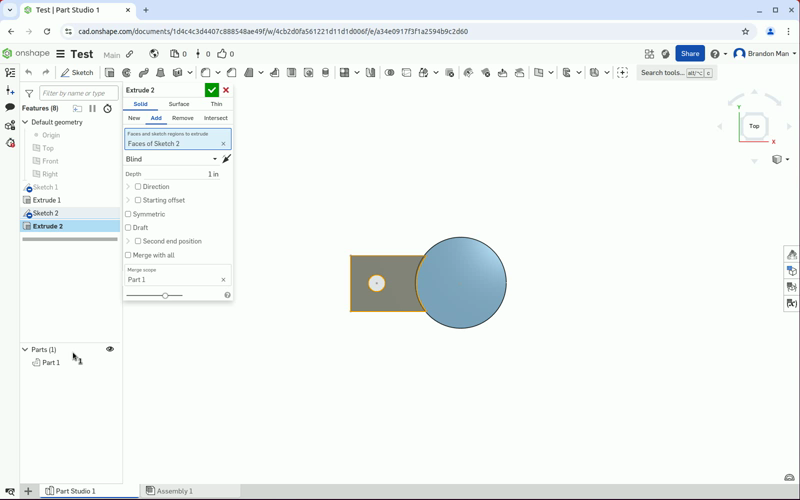
mouse_move(143, 106)
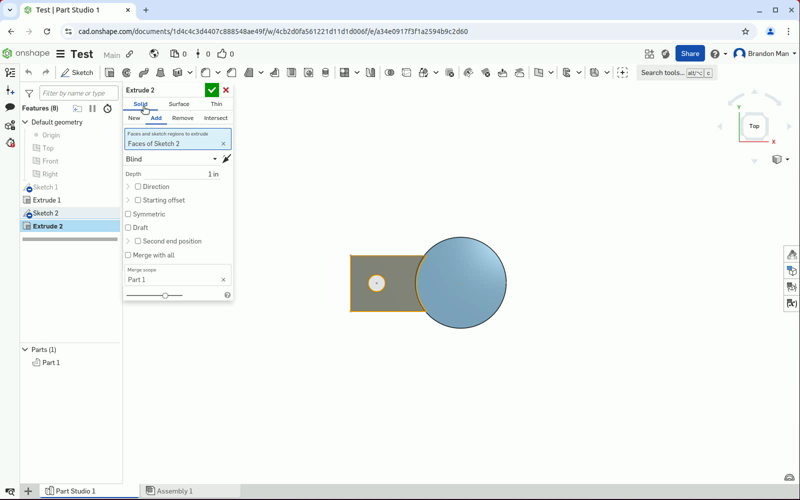
click(143, 106)
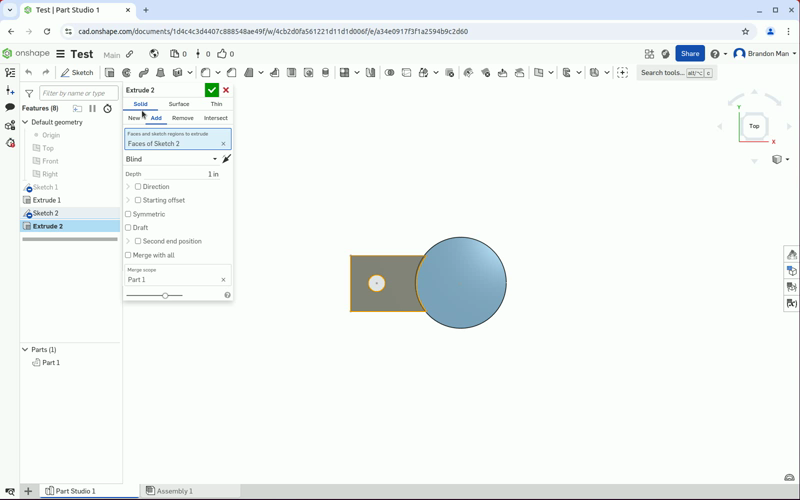
mouse_move(137, 120)
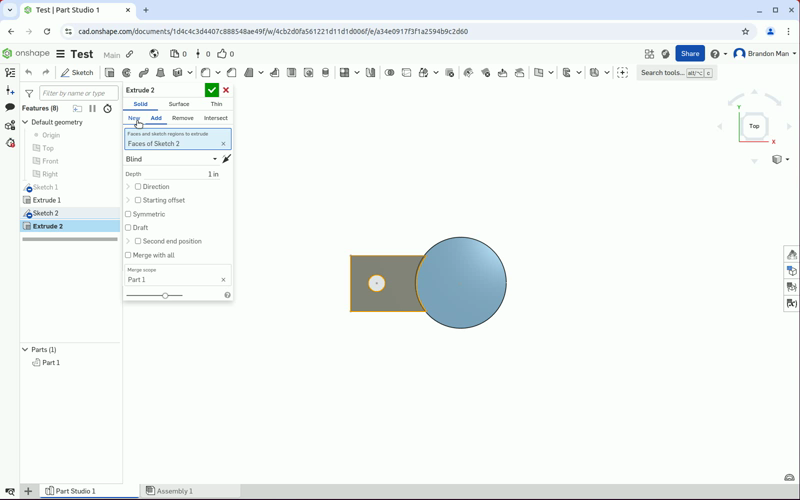
click(137, 120)
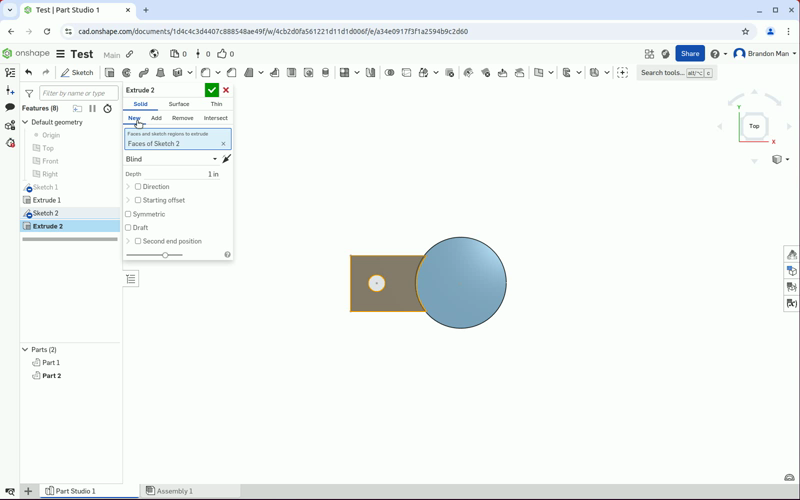
key(tab, 4)
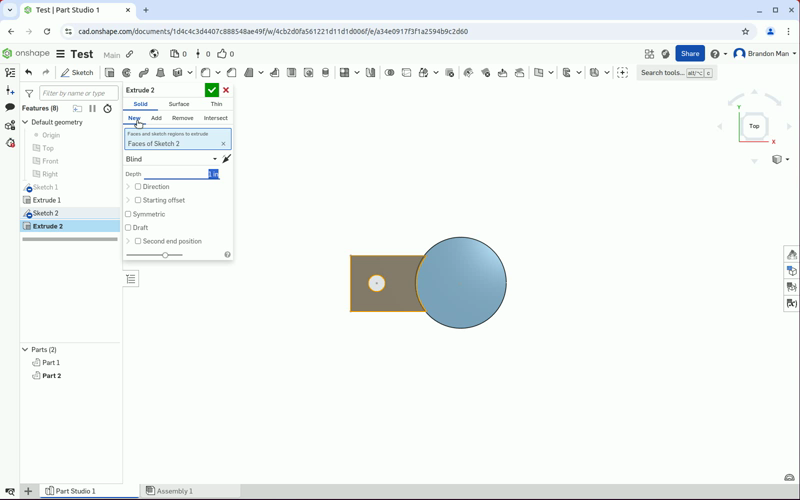
text(4.333)
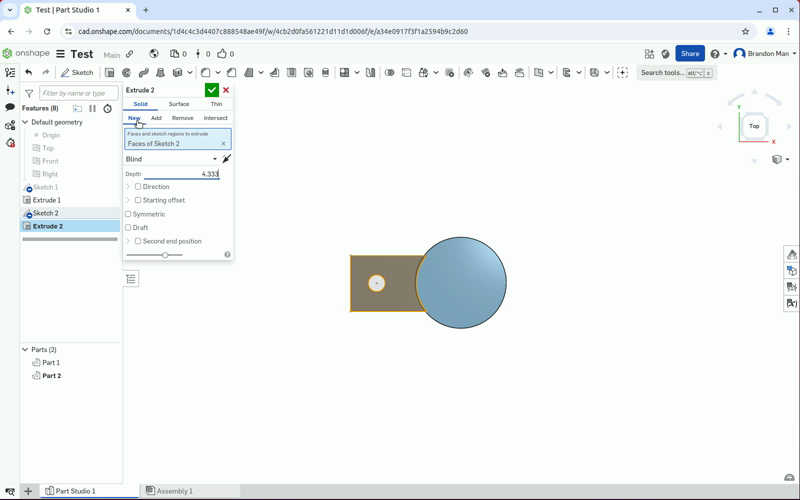
key(enter)
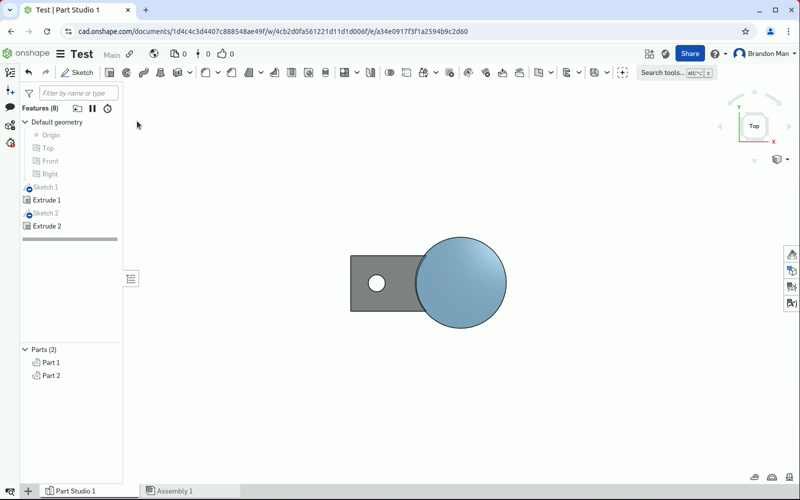
key(shift+h)
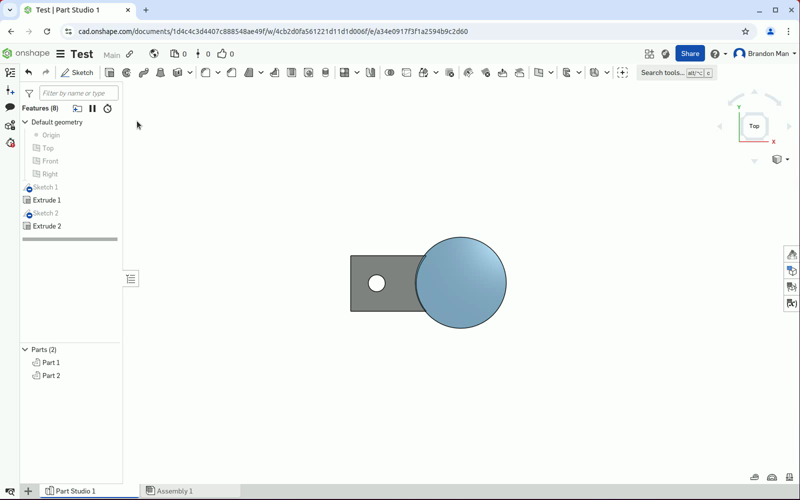
key(shift+h)
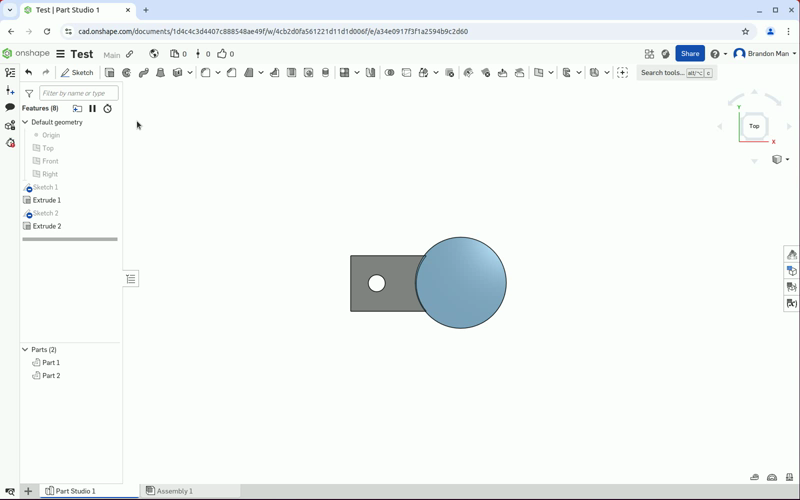
mouse_move(73, 189)
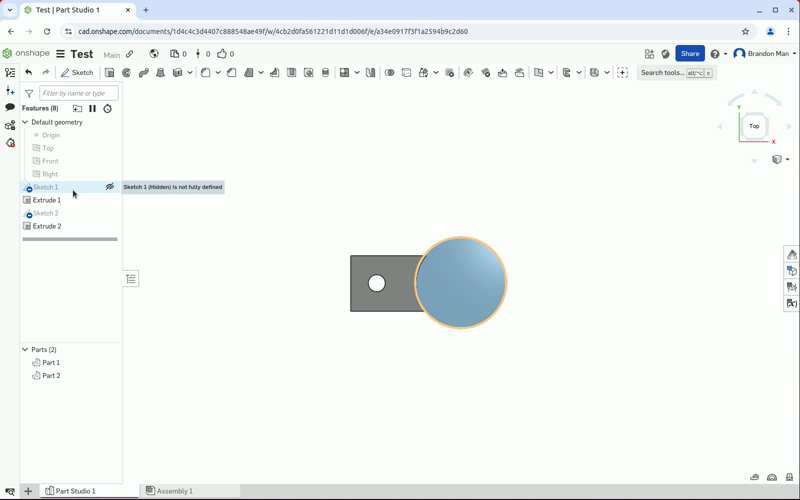
click(73, 189)
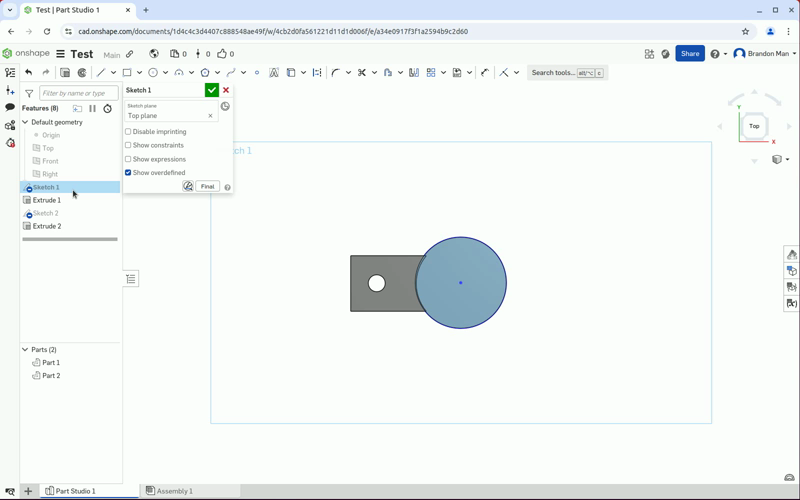
mouse_move(229, 92)
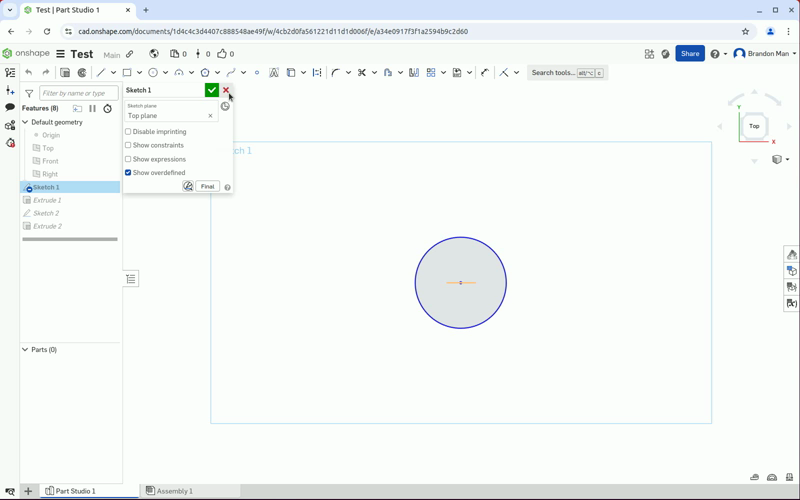
click(229, 92)
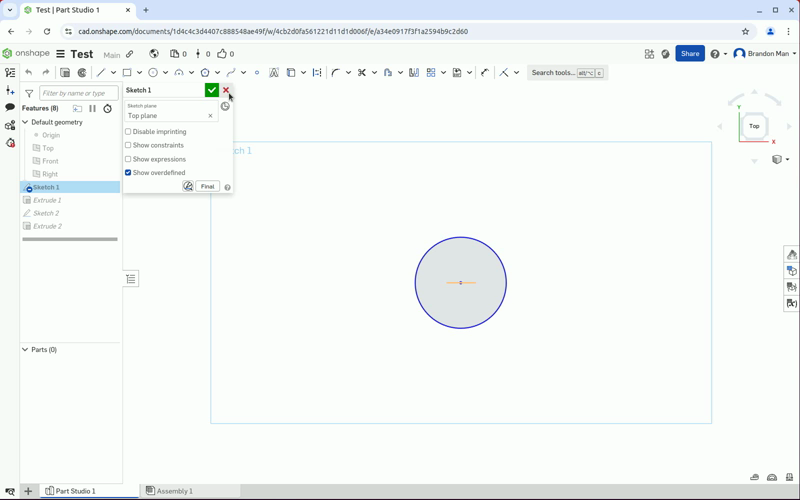
key(shift+s)
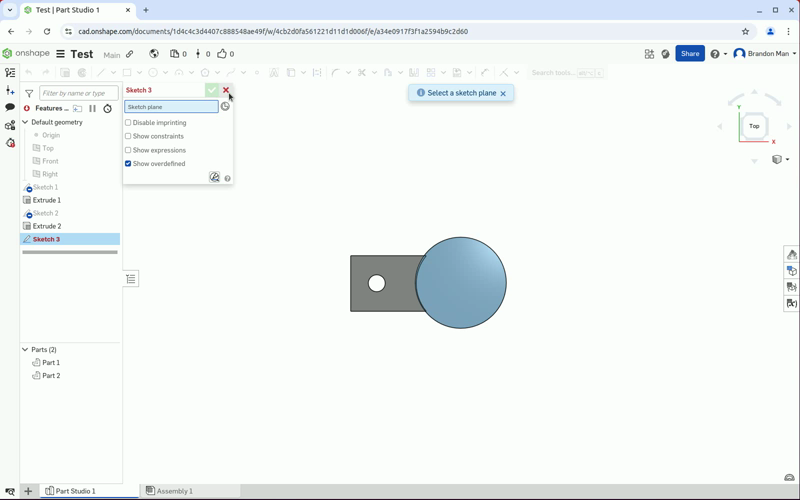
mouse_move(73, 150)
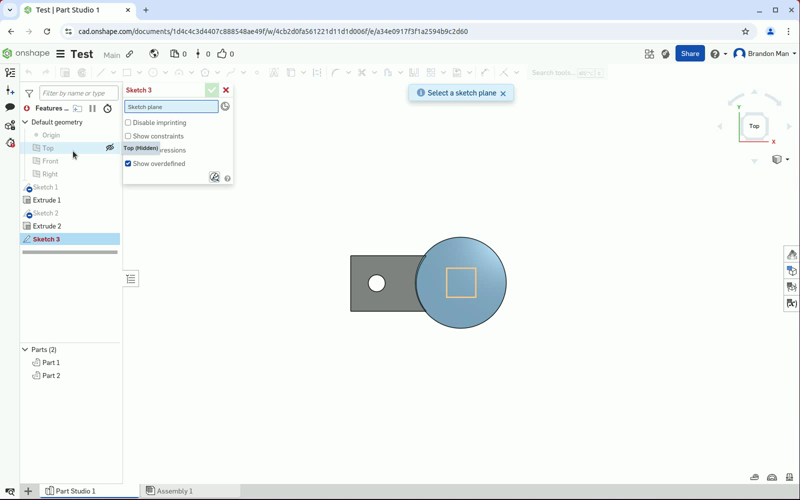
click(73, 150)
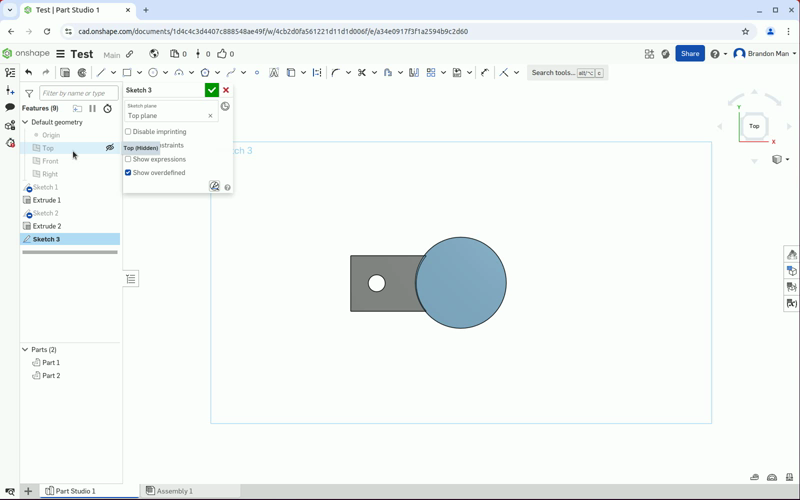
mouse_move(73, 352)
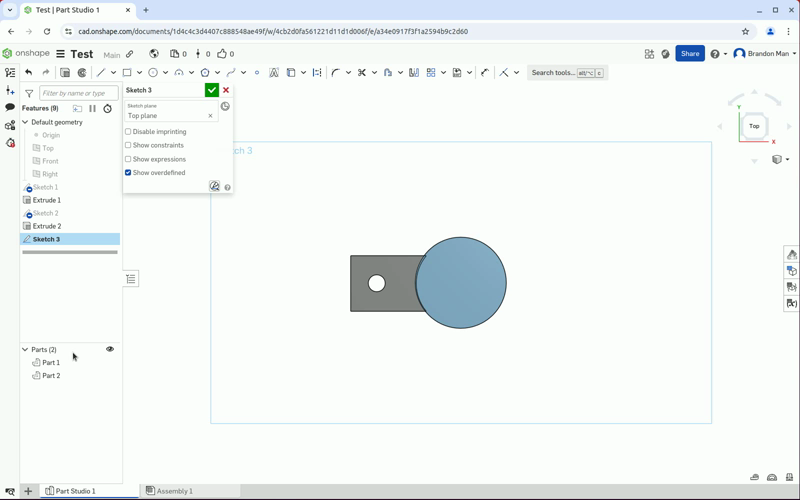
key(y)
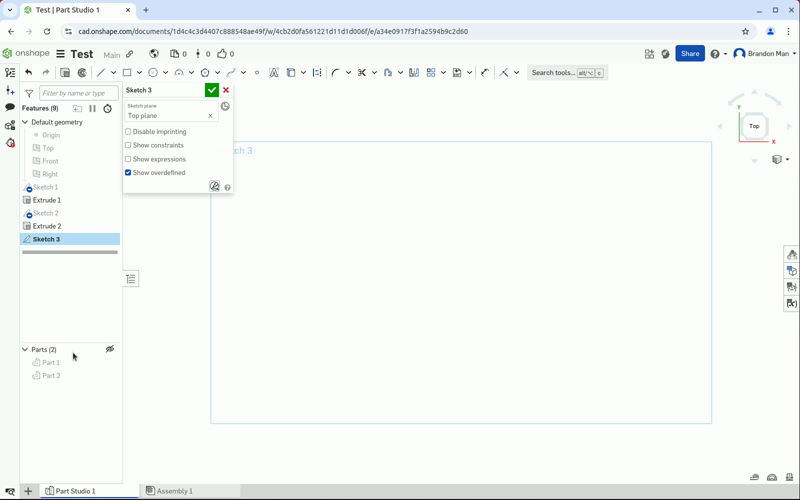
key(l)
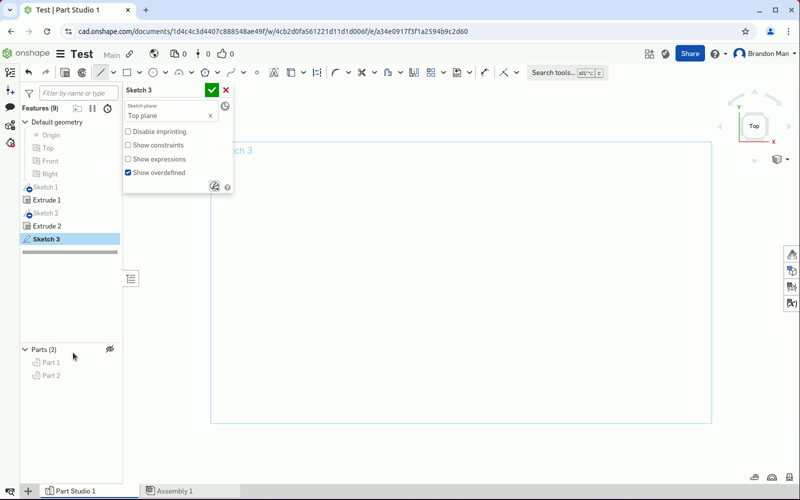
key_down(shift)
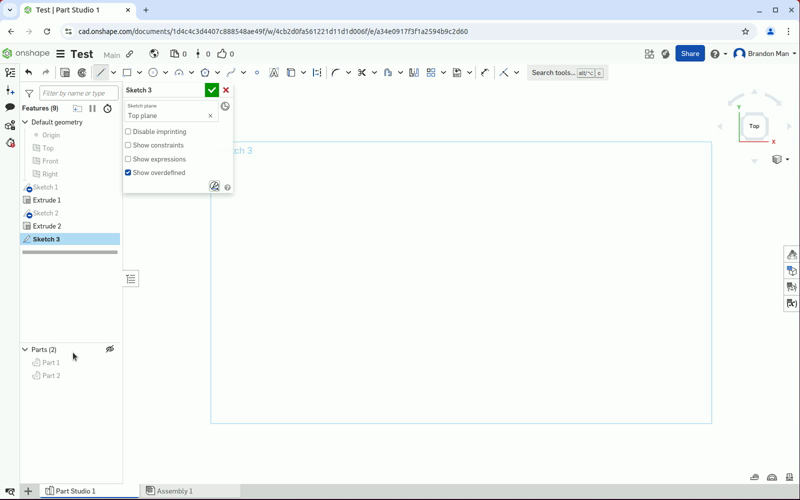
mouse_move(495, 311)
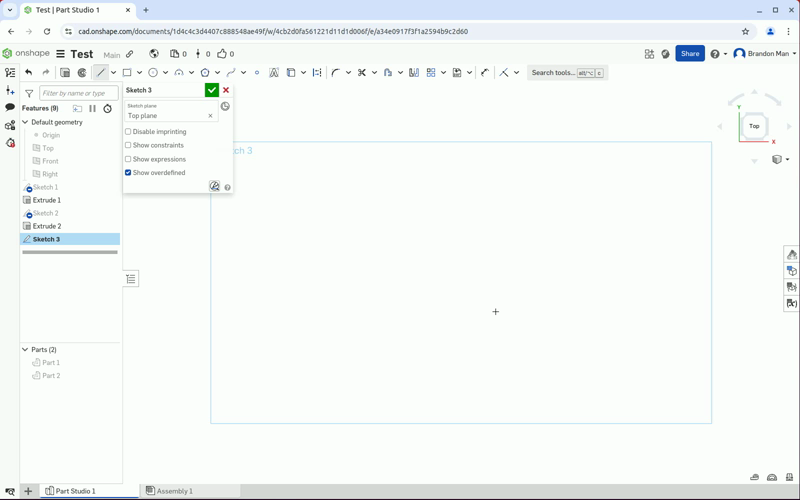
click(495, 311)
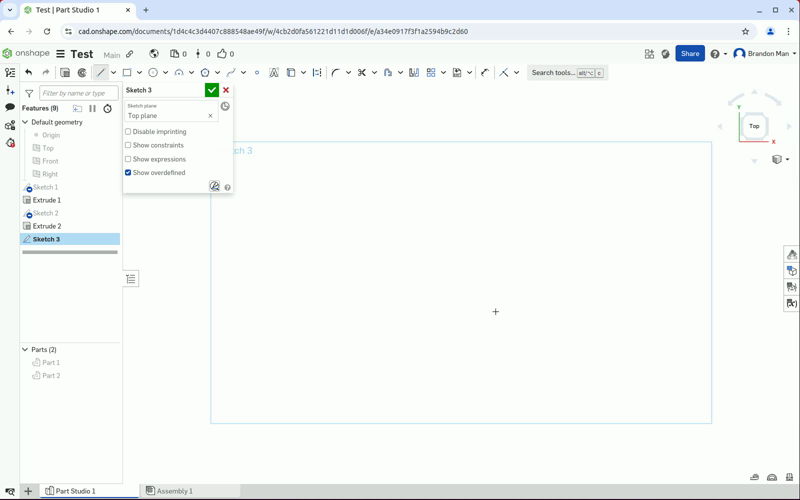
key_up(shift)
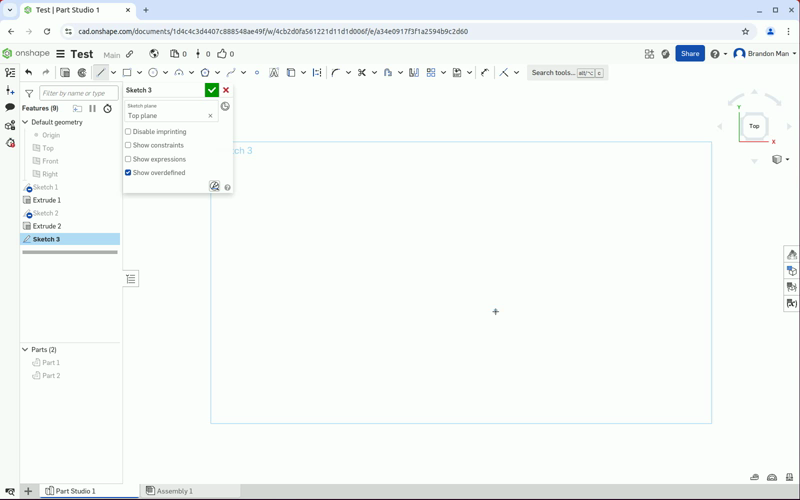
key_down(shift)
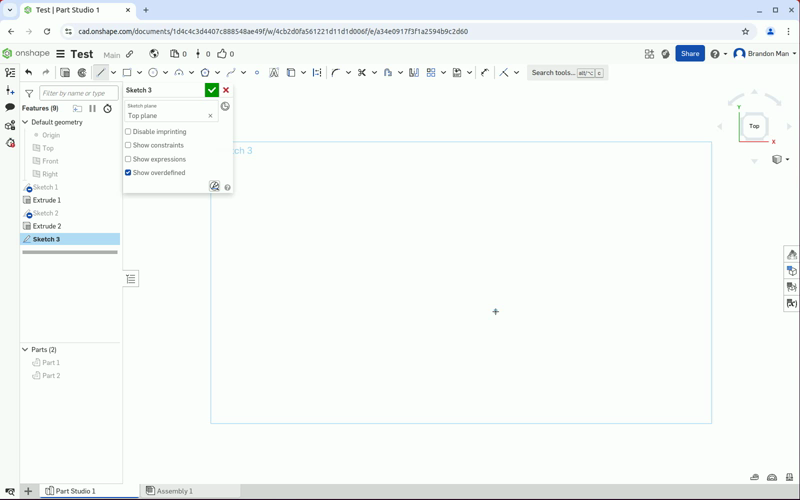
mouse_move(573, 311)
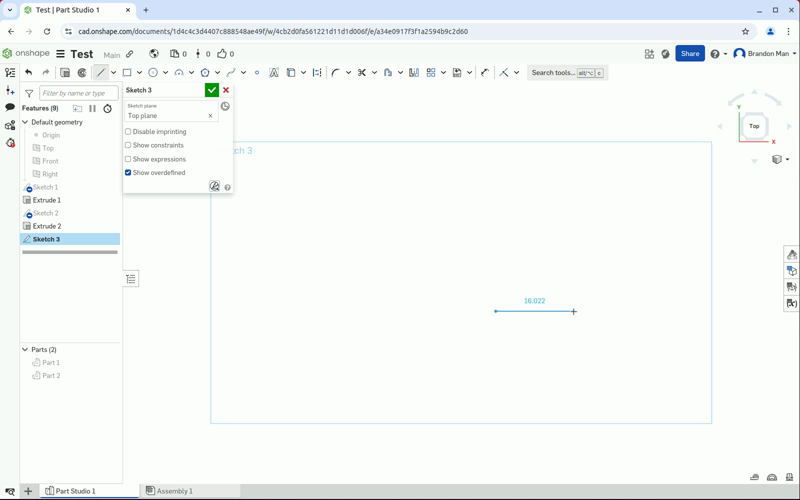
click(573, 311)
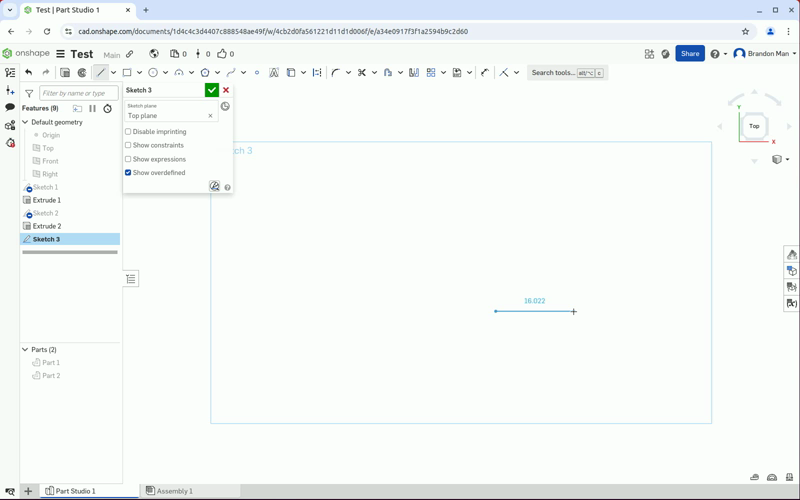
key_up(shift)
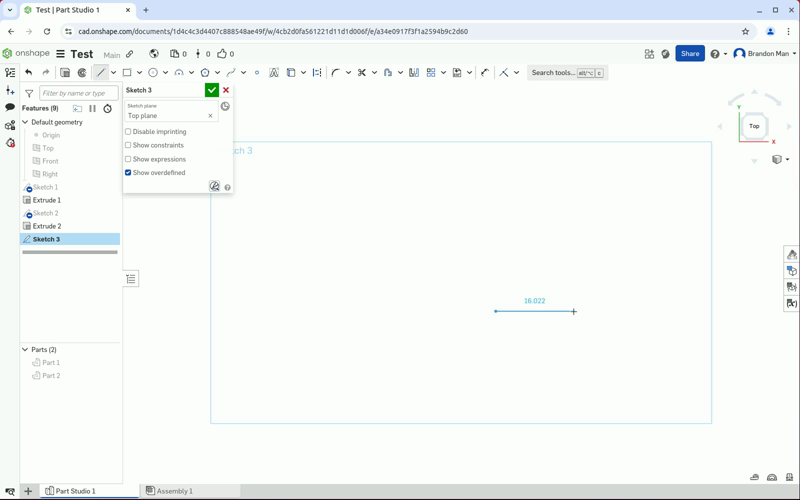
key_down(shift)
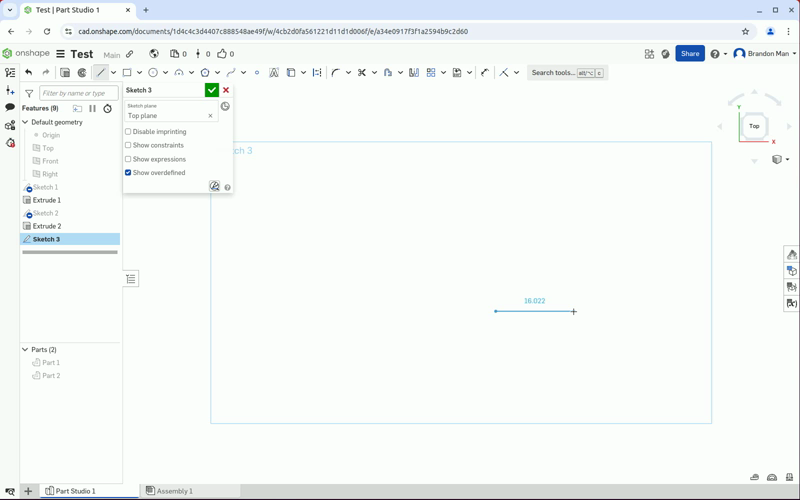
mouse_move(589, 311)
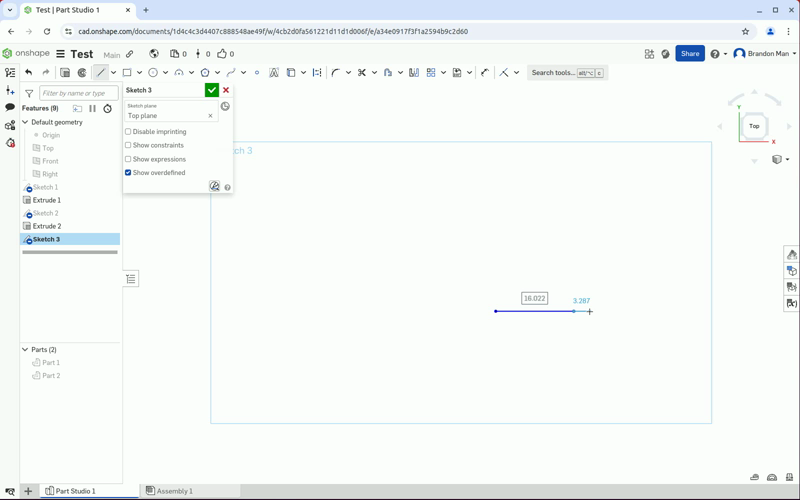
mouse_move(573, 254)
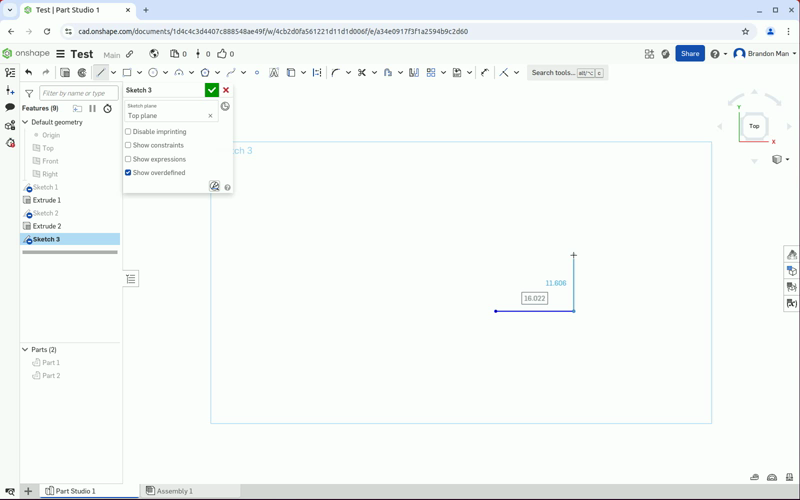
click(573, 254)
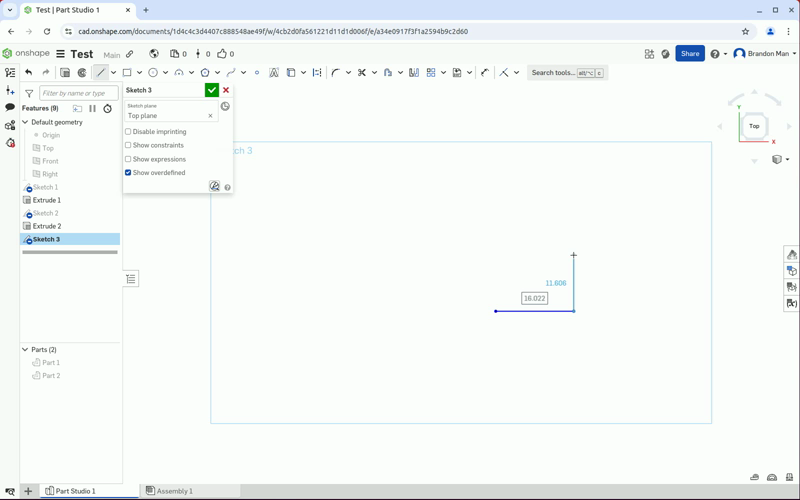
key_up(shift)
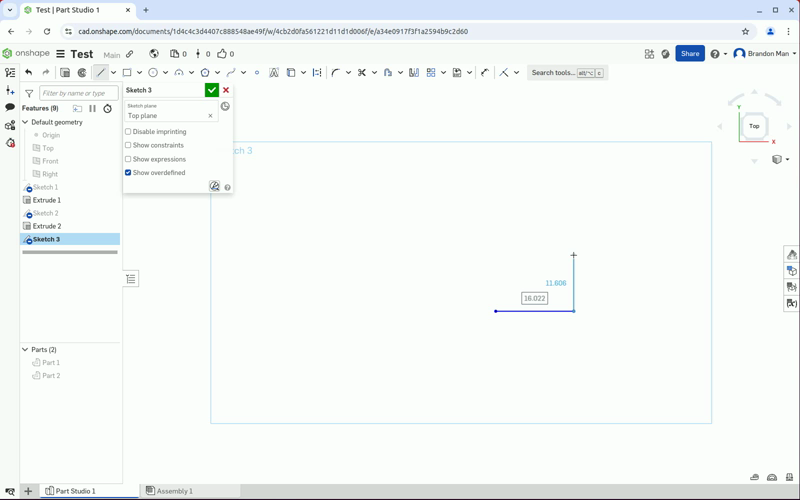
key_down(shift)
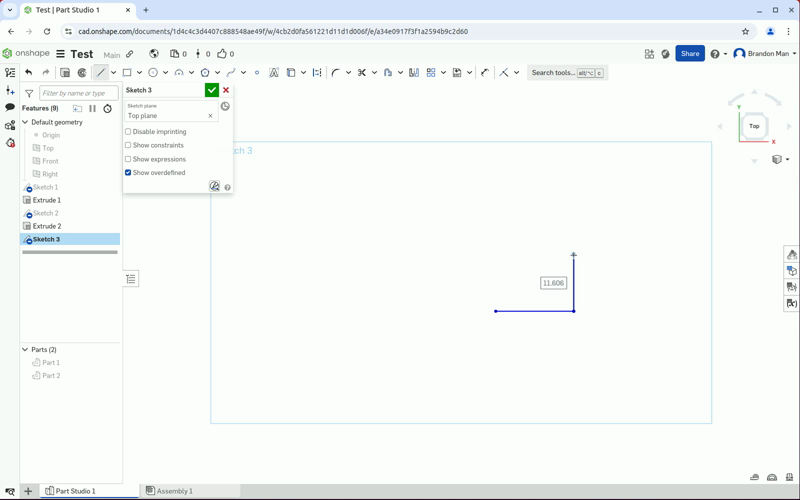
mouse_move(495, 254)
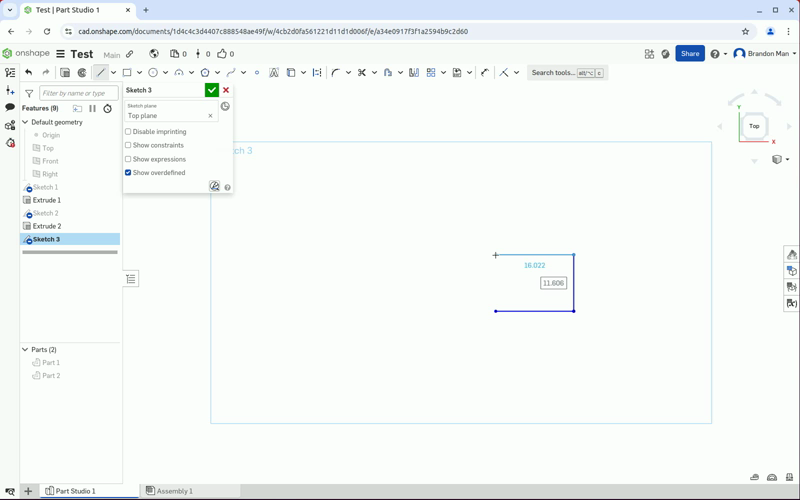
click(495, 254)
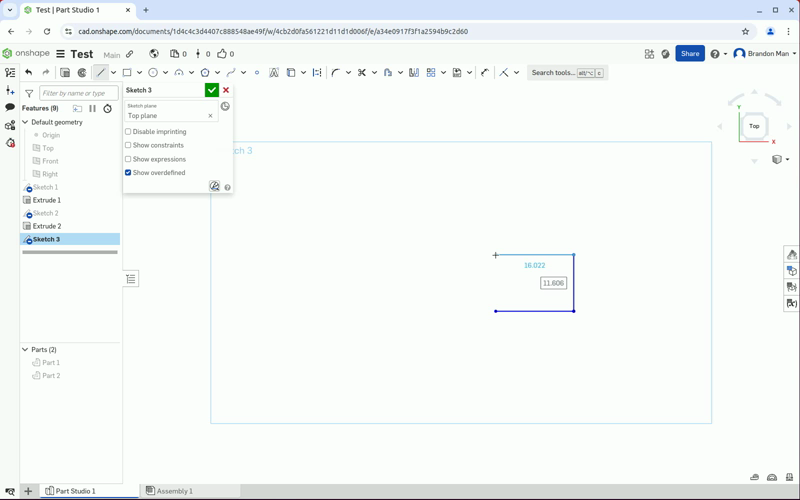
key_up(shift)
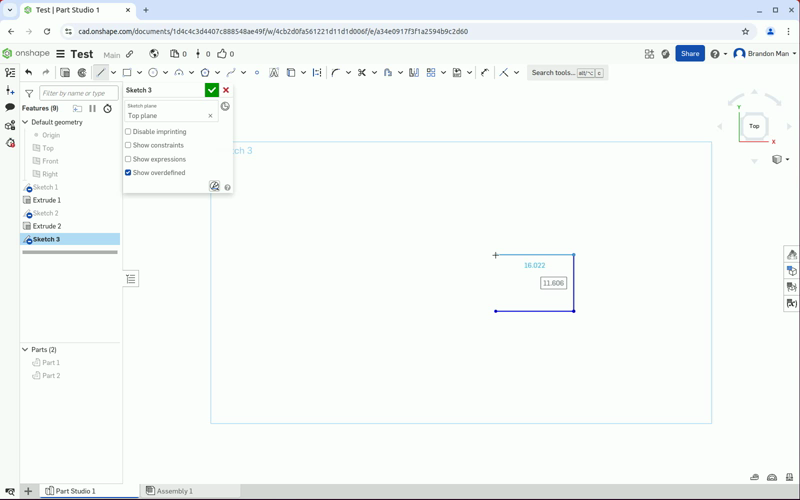
key(esc)
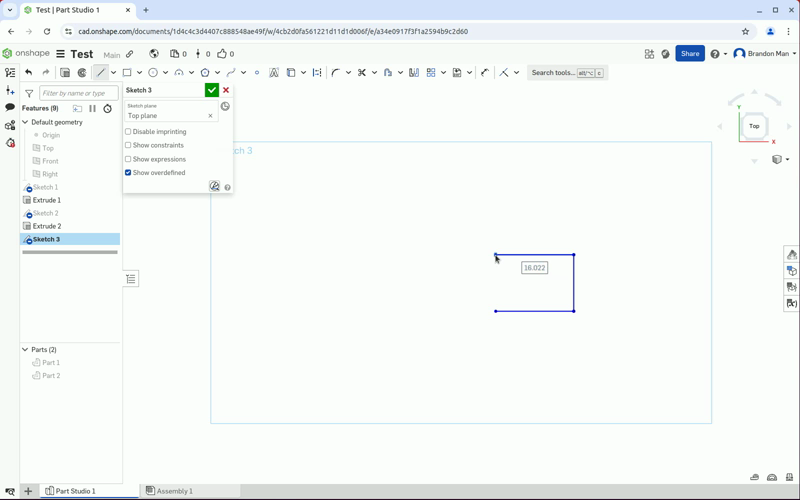
key(a)
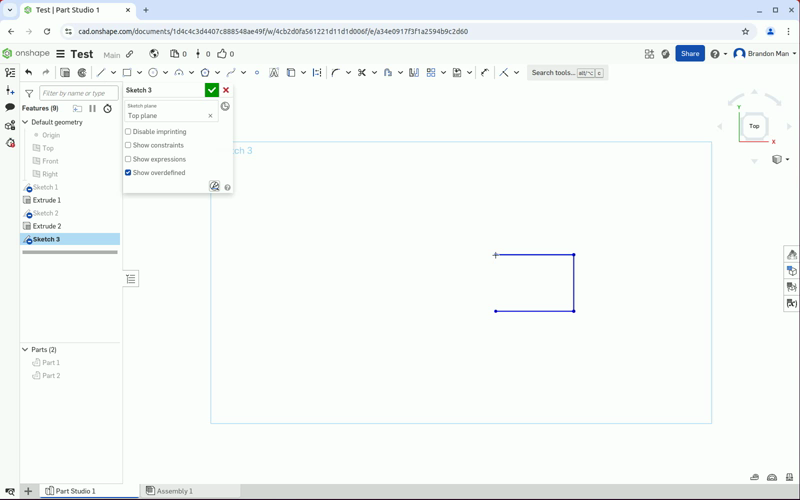
mouse_move(495, 254)
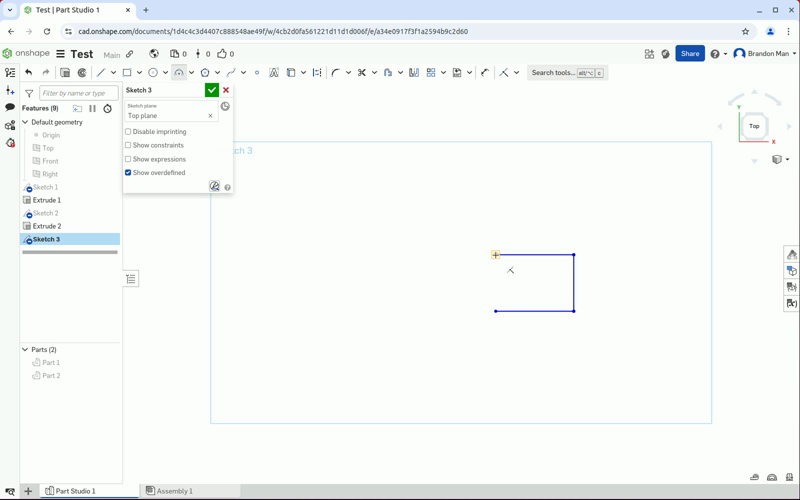
click(495, 254)
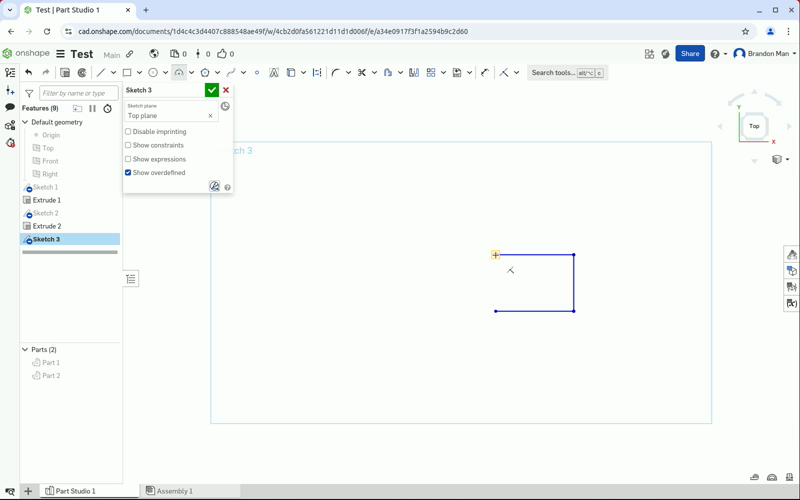
mouse_move(495, 311)
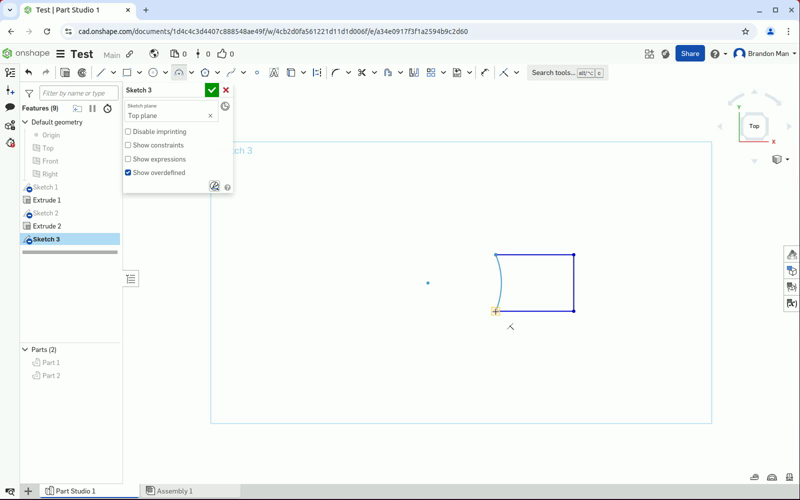
click(495, 311)
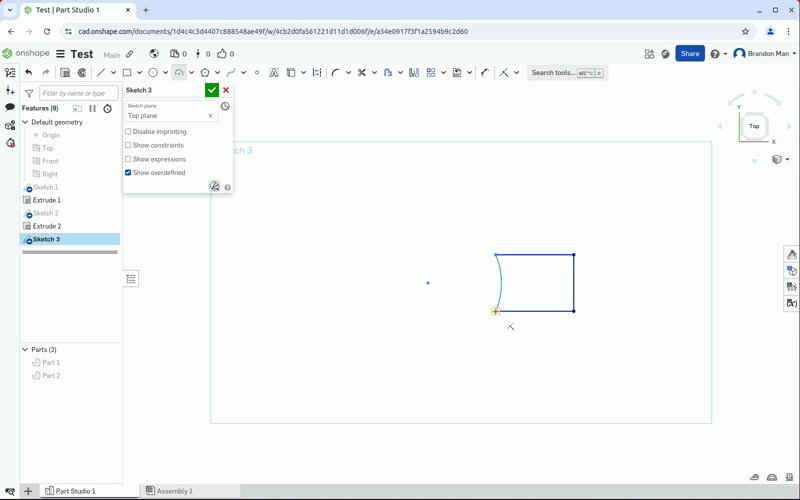
key_down(shift)
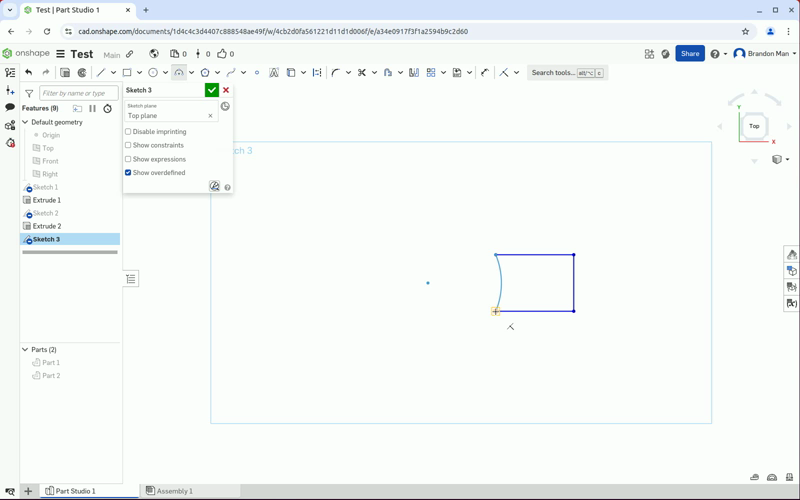
mouse_move(505, 282)
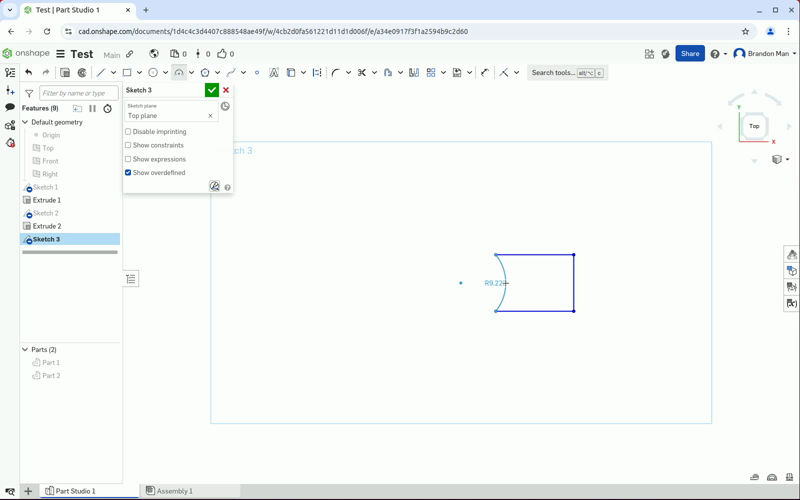
click(505, 282)
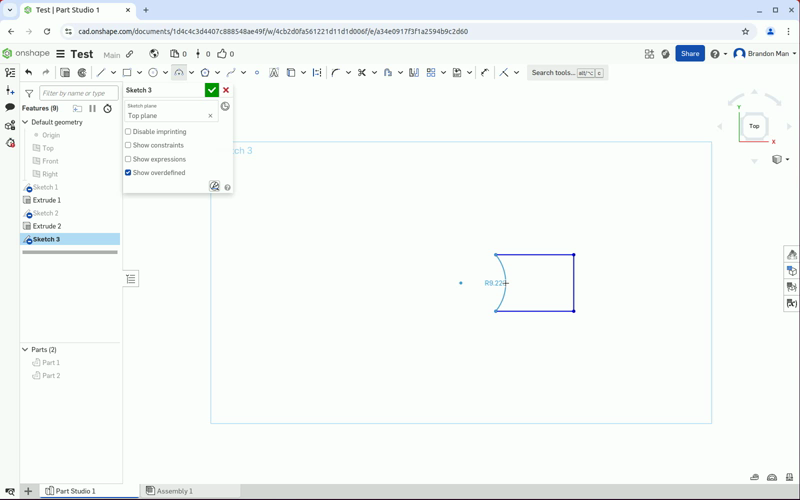
key_up(shift)
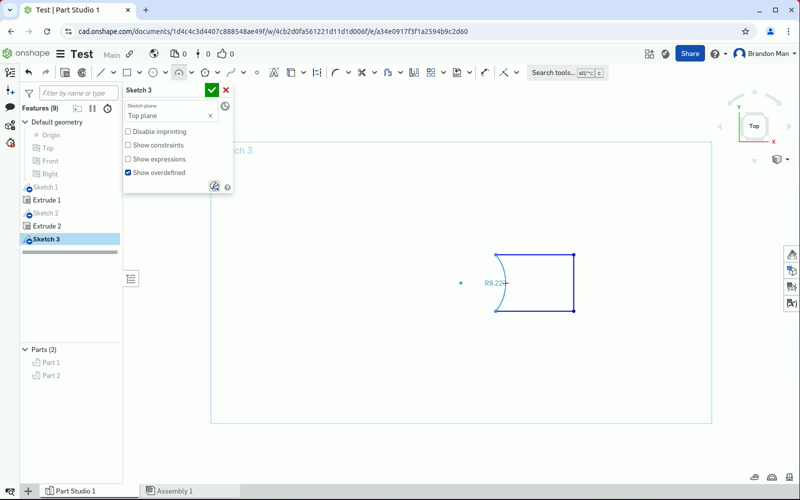
key(esc)
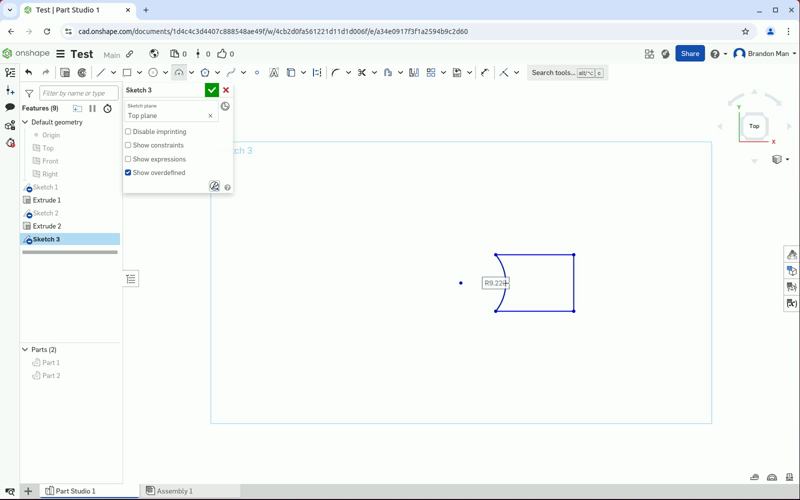
key(c)
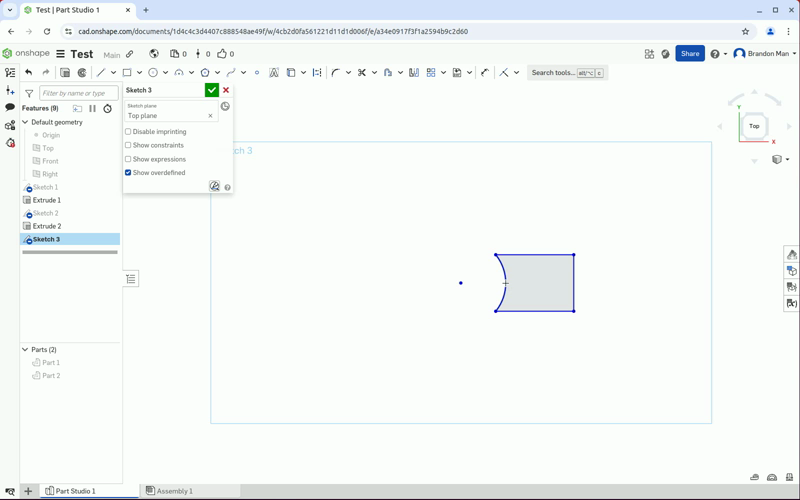
key_down(shift)
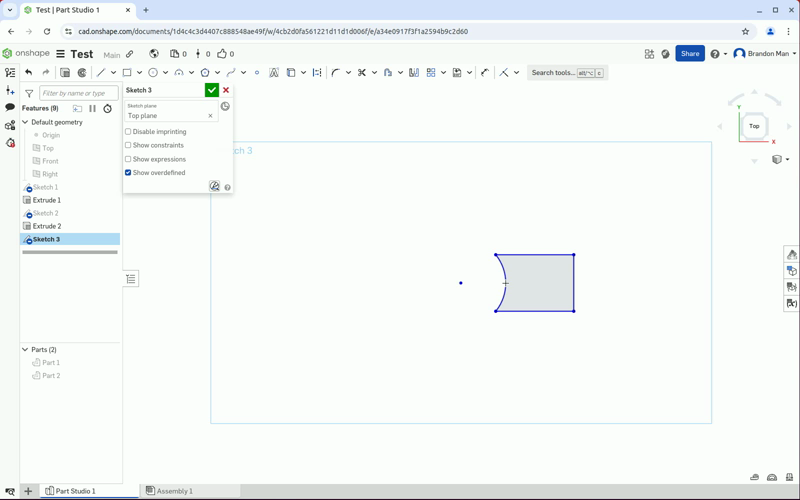
mouse_move(547, 283)
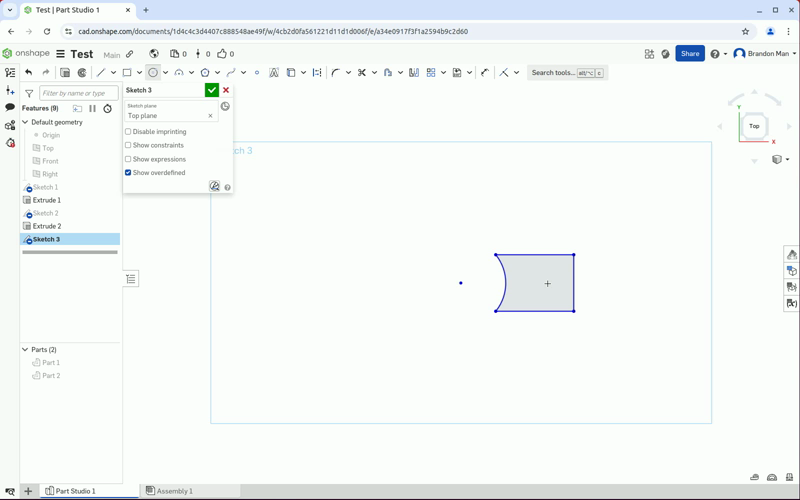
click(547, 283)
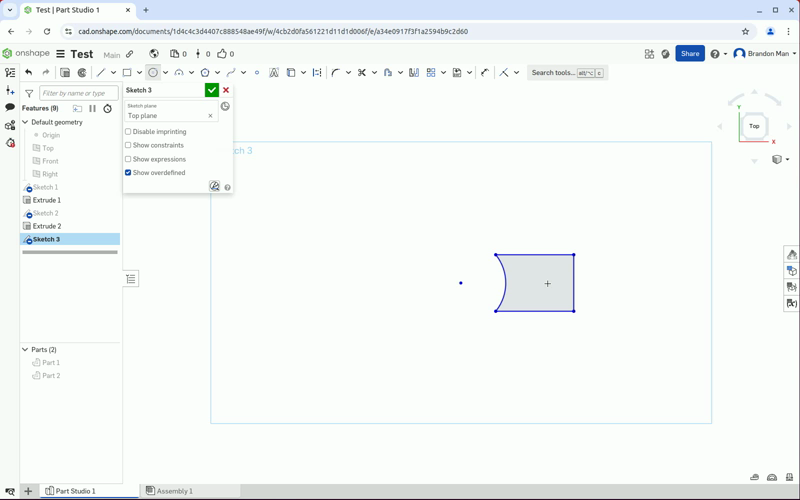
key_up(shift)
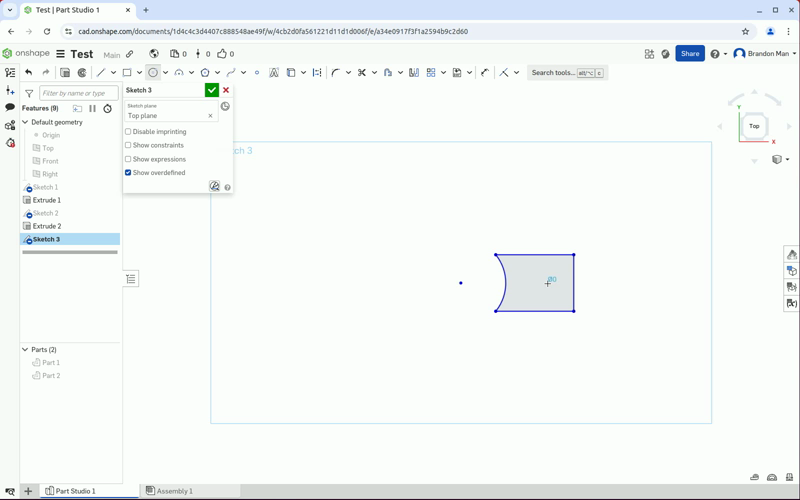
mouse_move(556, 283)
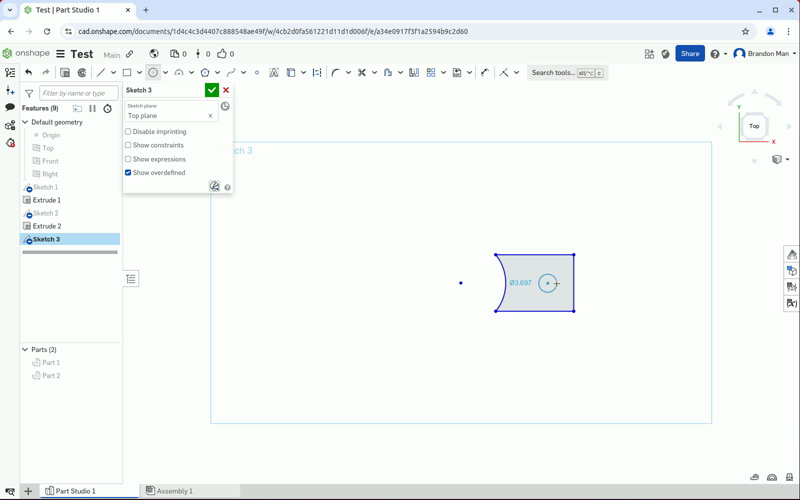
click(556, 283)
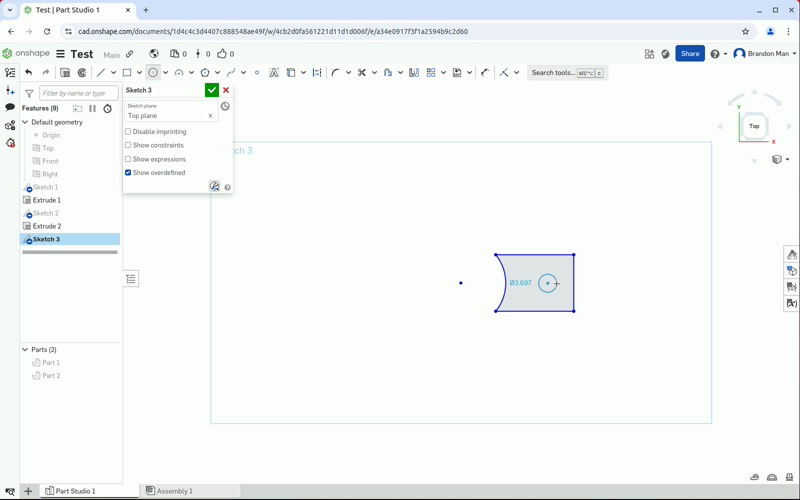
key(esc)
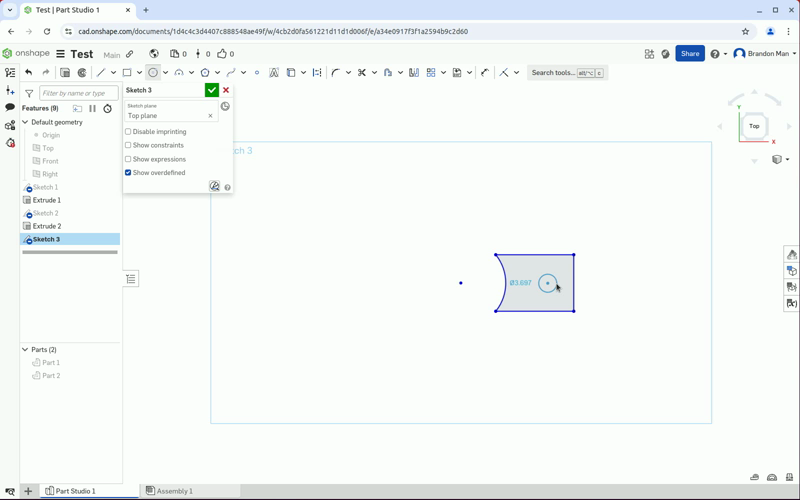
mouse_move(505, 307)
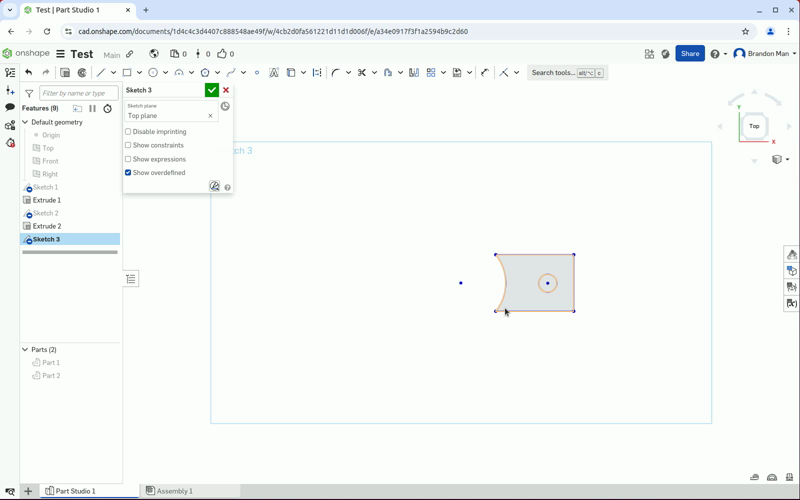
click(505, 307)
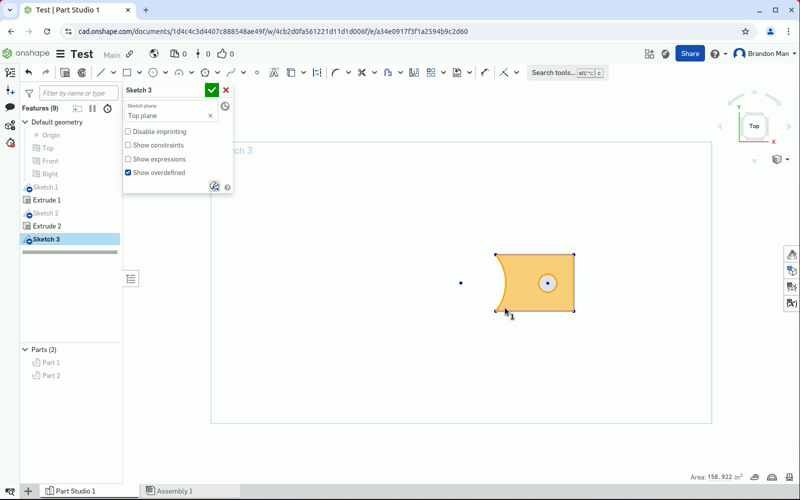
mouse_move(73, 352)
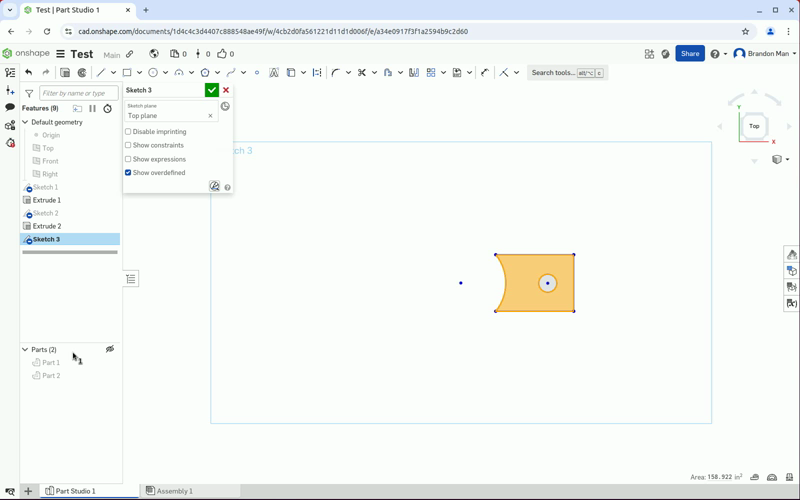
key(shift+y)
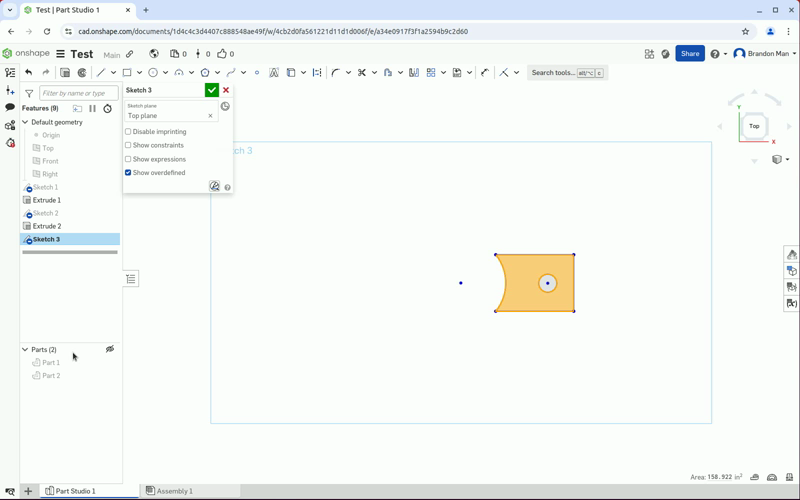
key(shift+e)
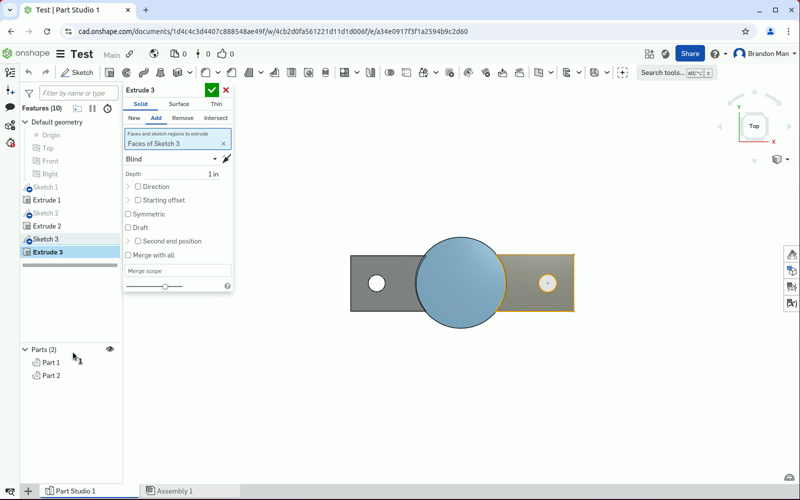
mouse_move(143, 106)
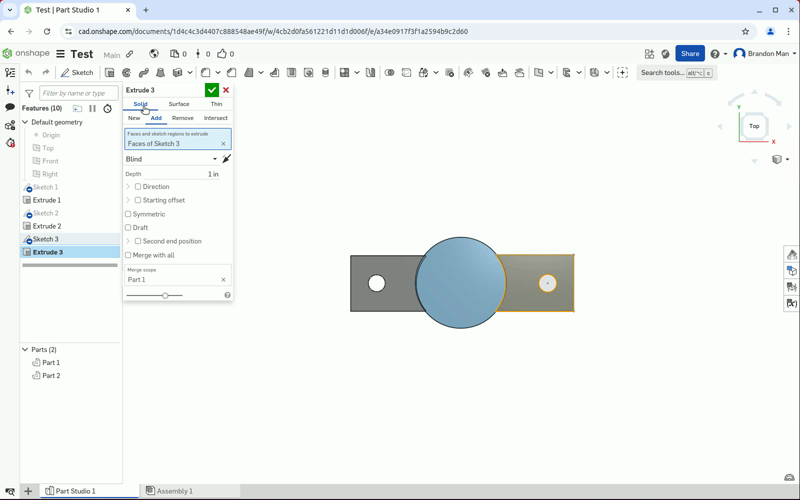
click(143, 106)
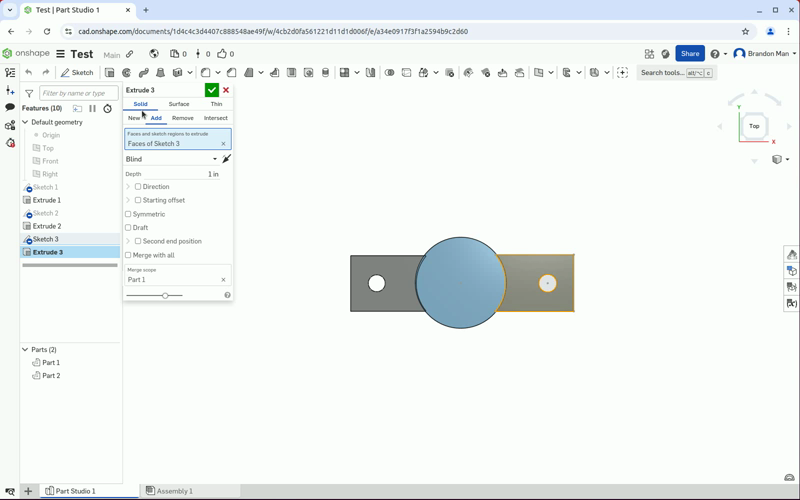
mouse_move(137, 120)
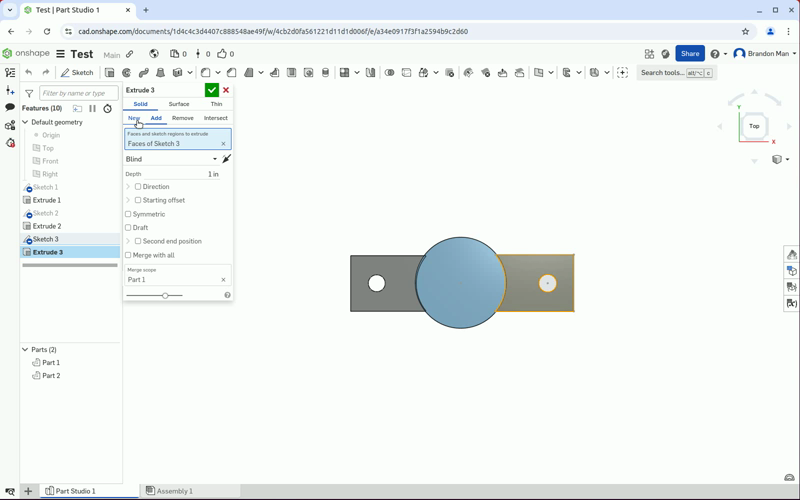
click(137, 120)
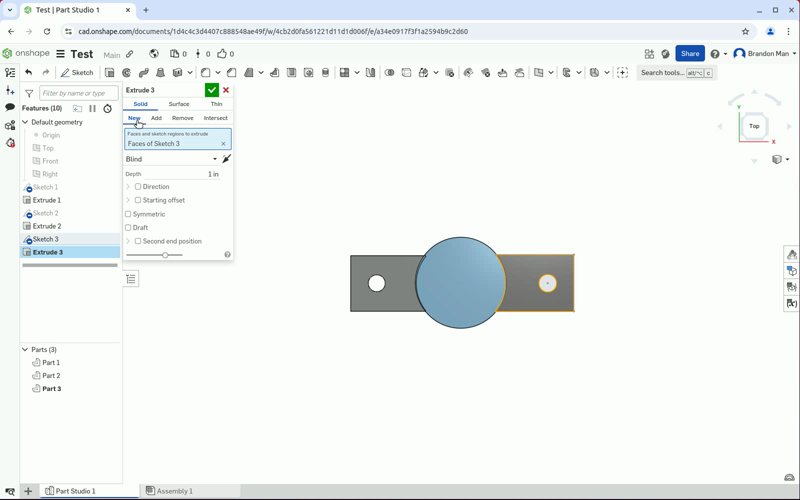
key(tab, 4)
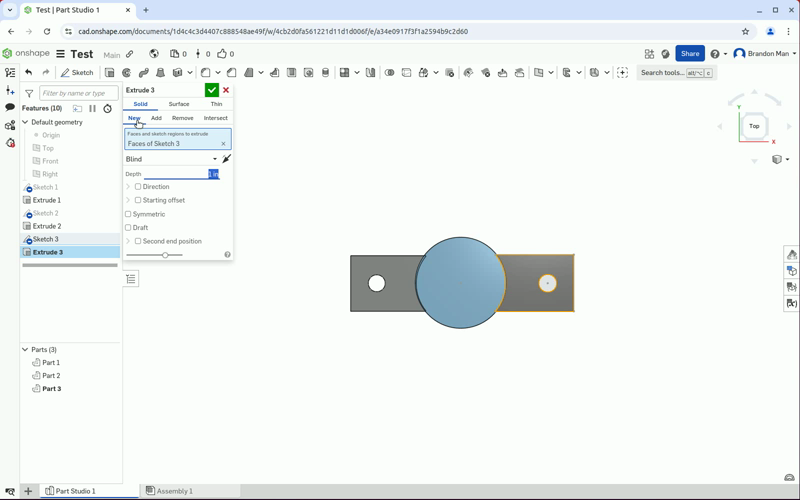
text(4.333)
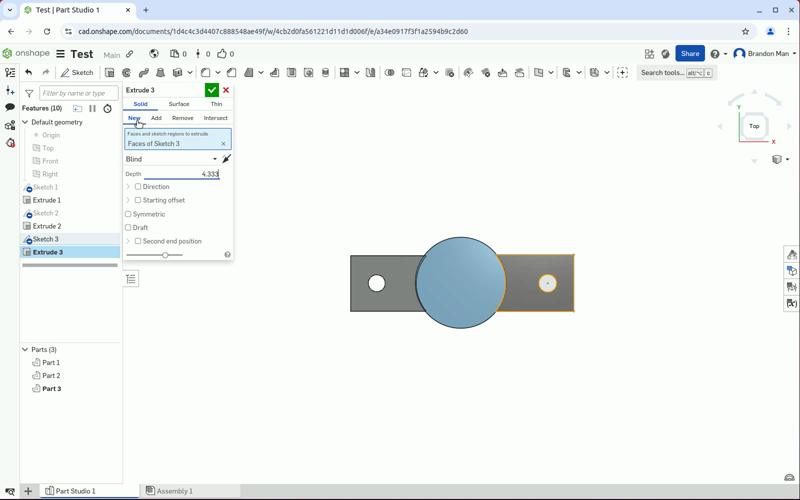
key(enter)
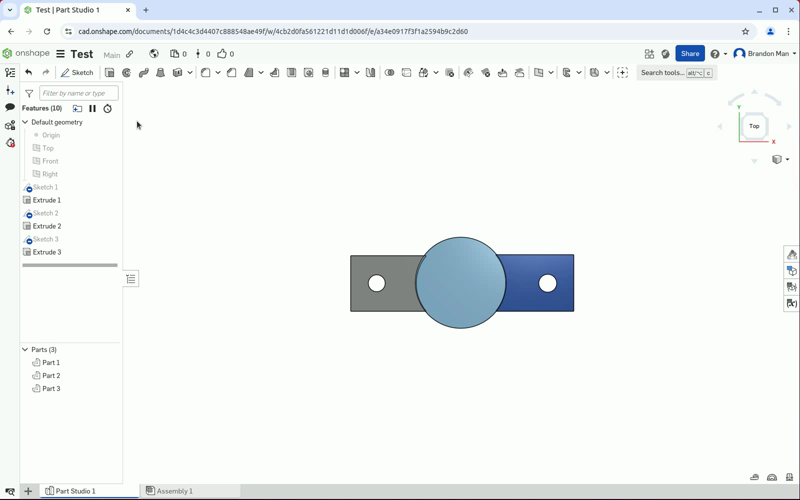
key(shift+h)
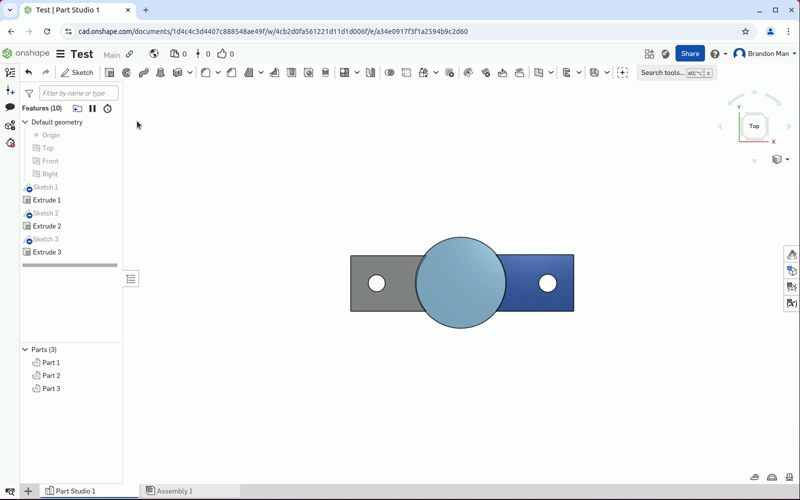
key(shift+h)
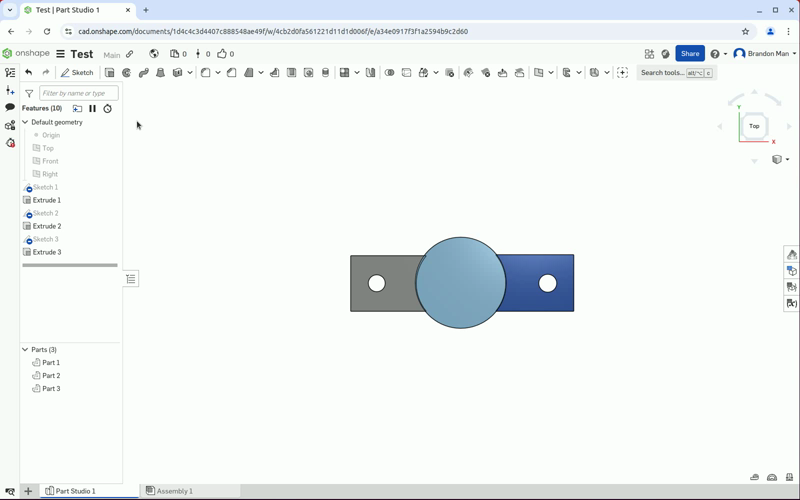
mouse_move(73, 189)
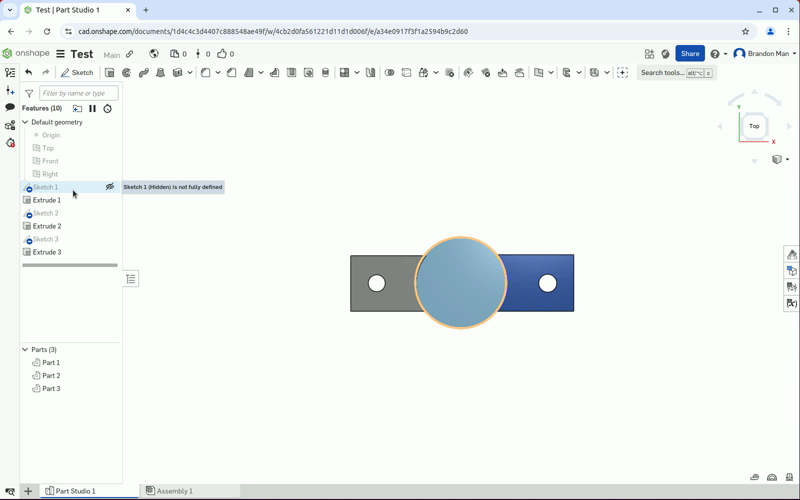
click(73, 189)
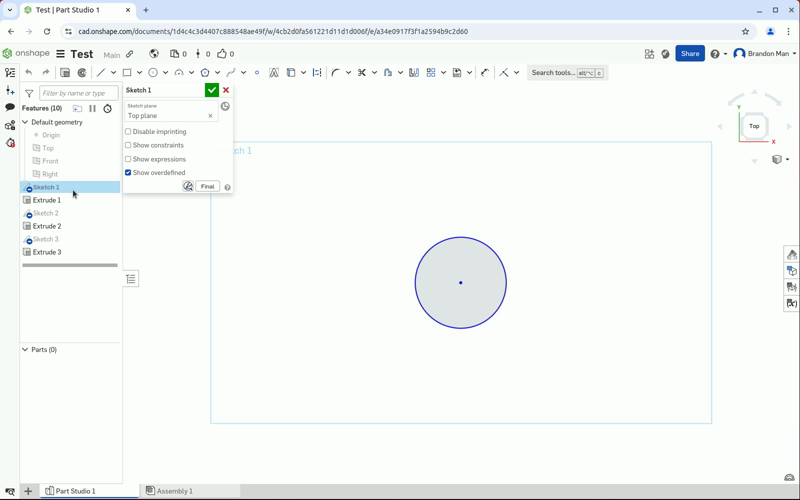
mouse_move(229, 92)
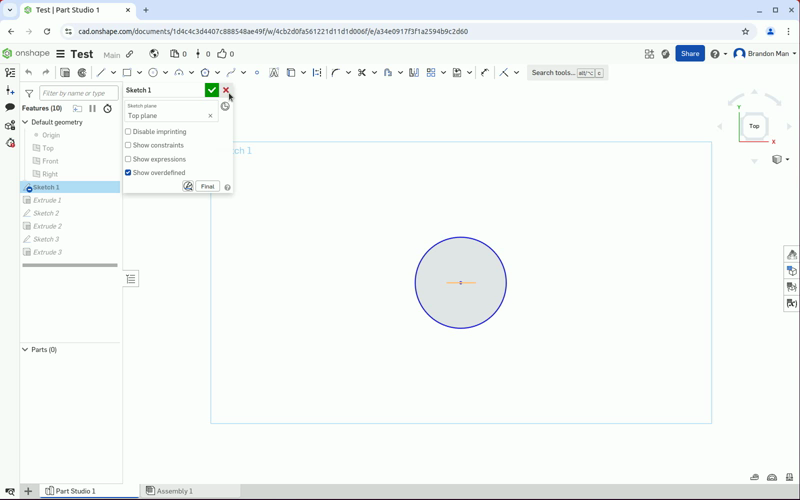
click(229, 92)
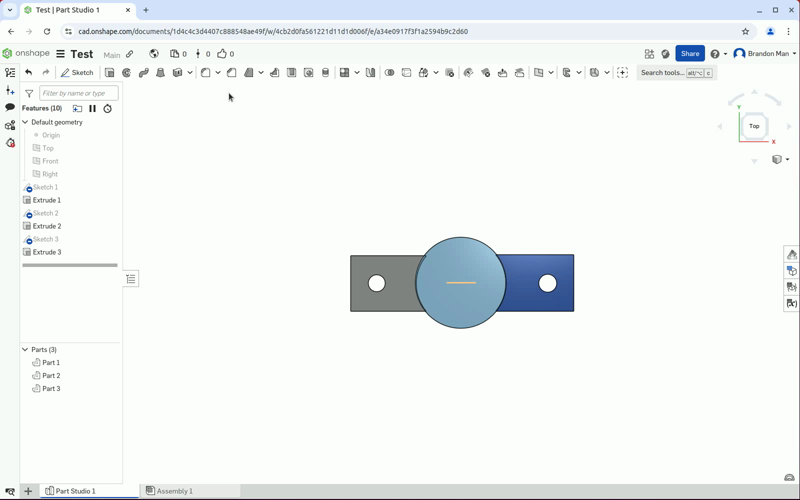
mouse_move(541, 75)
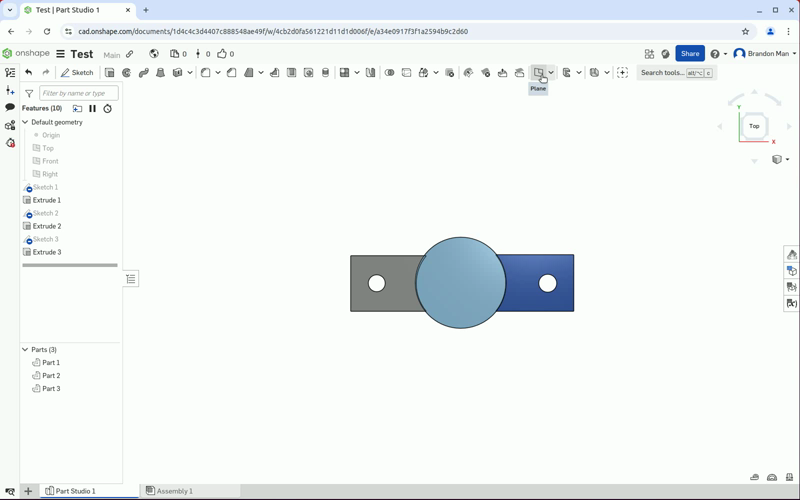
click(541, 75)
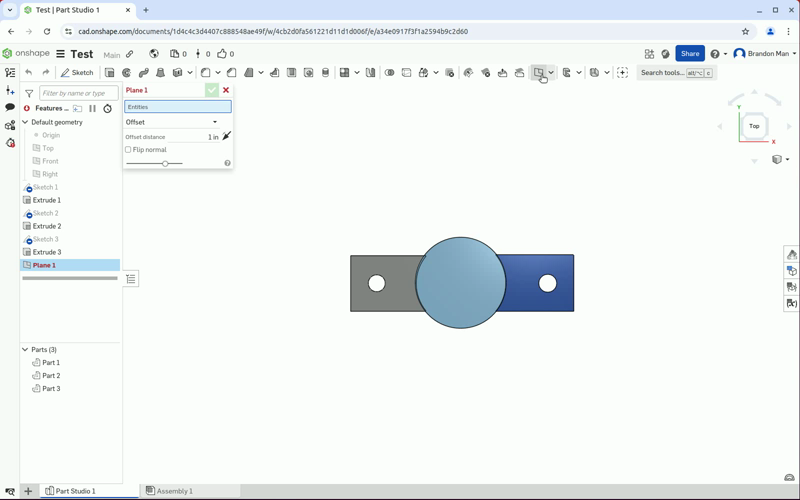
mouse_move(73, 150)
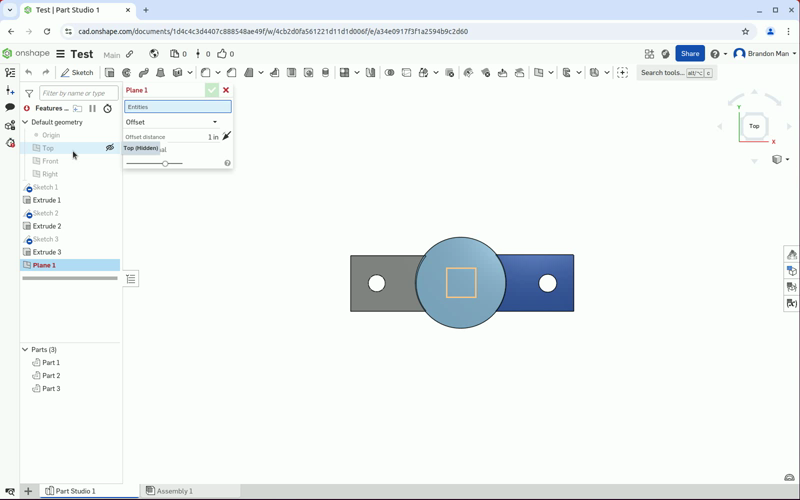
click(73, 150)
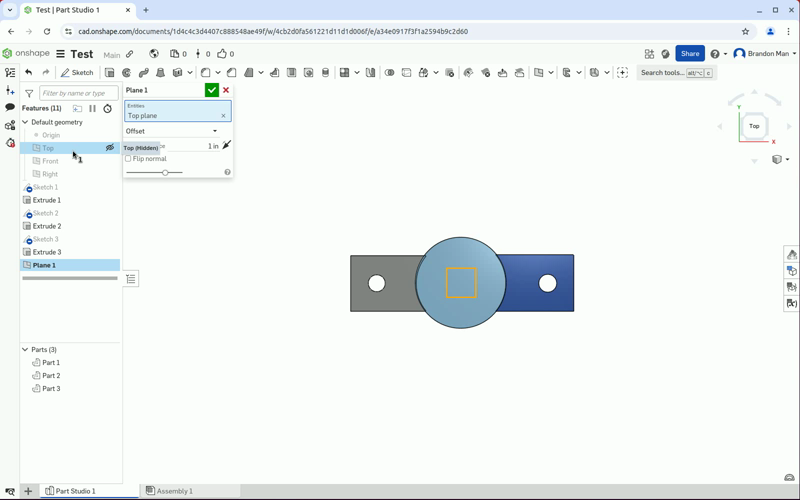
key(tab, 2)
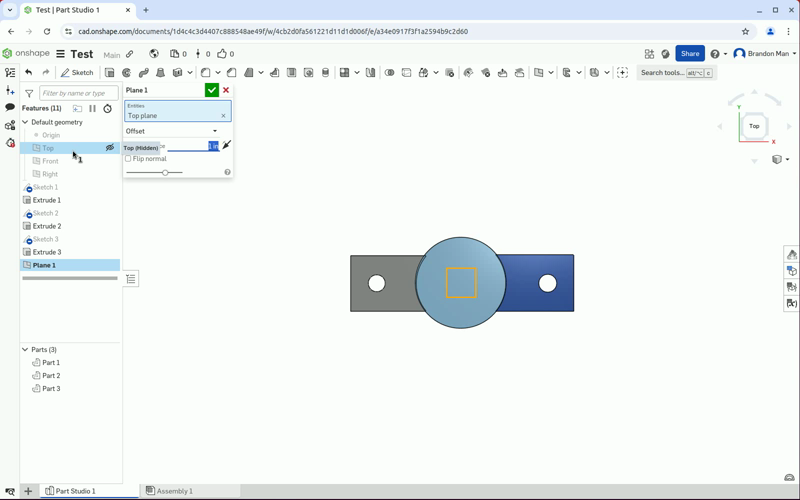
text(4.344)
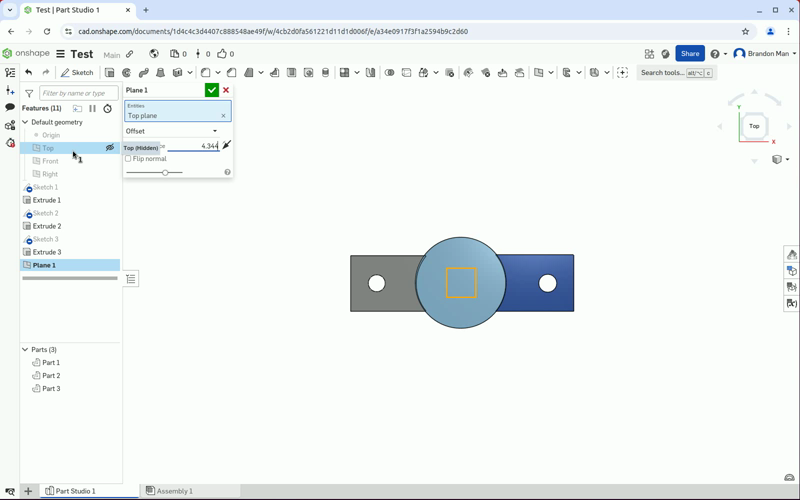
key(enter, 2)
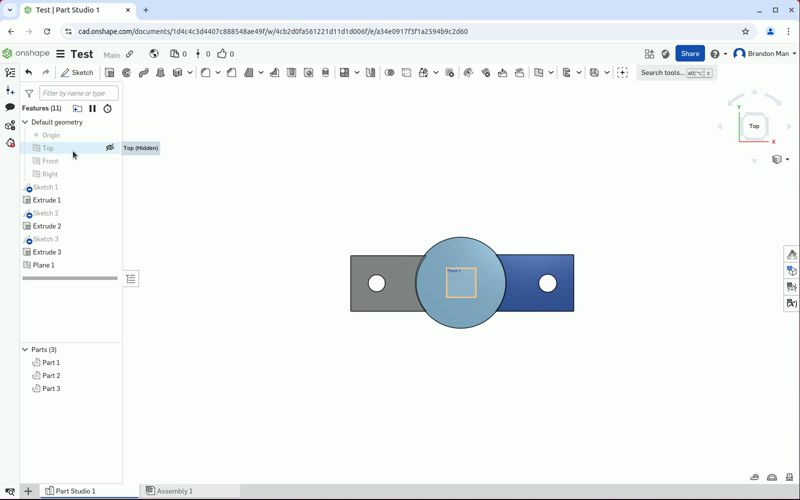
key(shift+s)
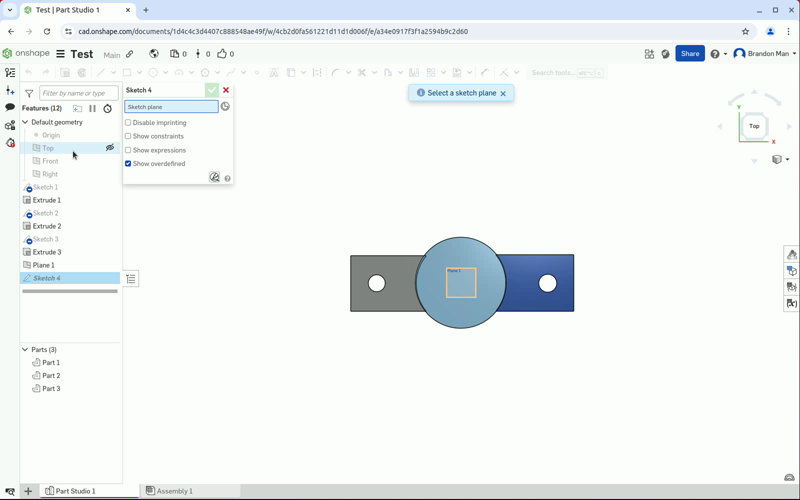
mouse_move(73, 267)
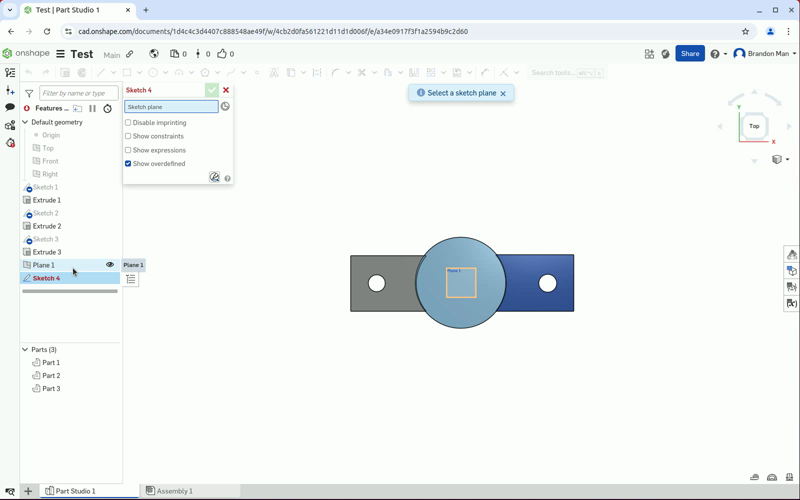
click(73, 267)
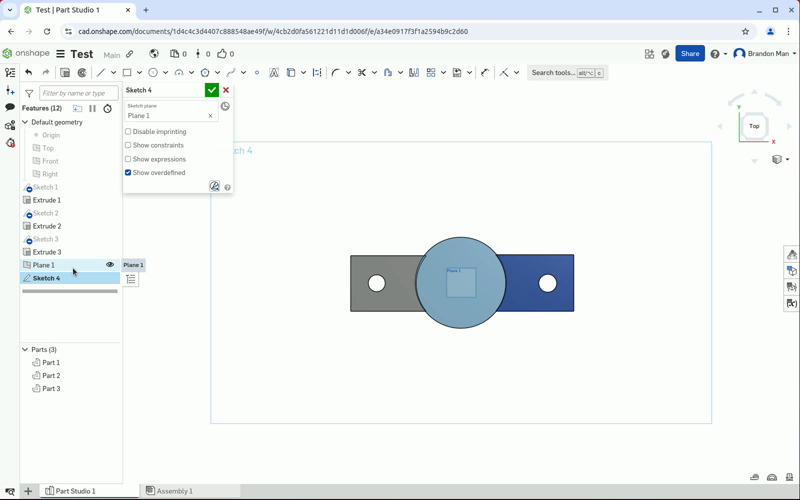
mouse_move(73, 352)
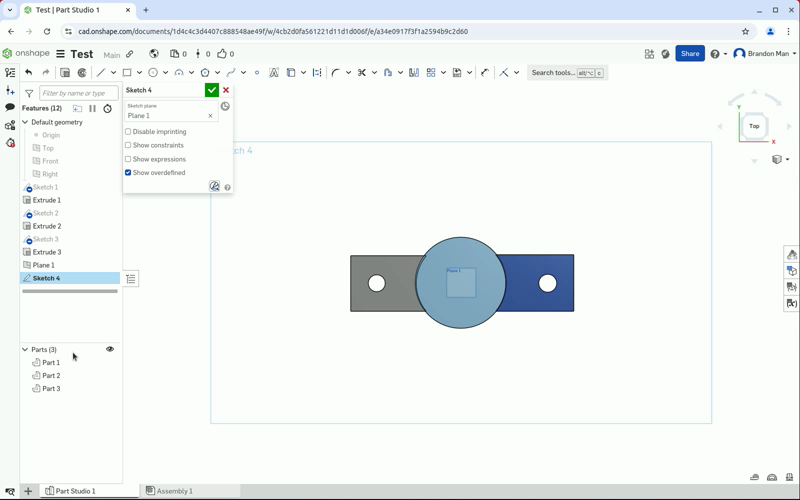
key(y)
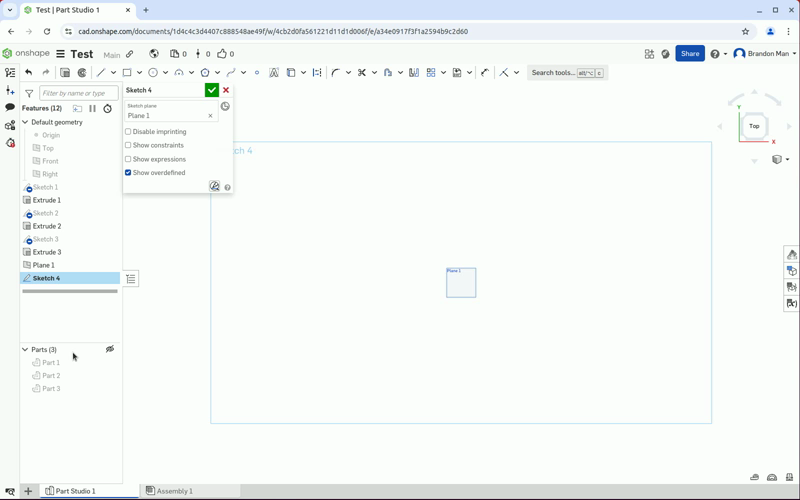
key(c)
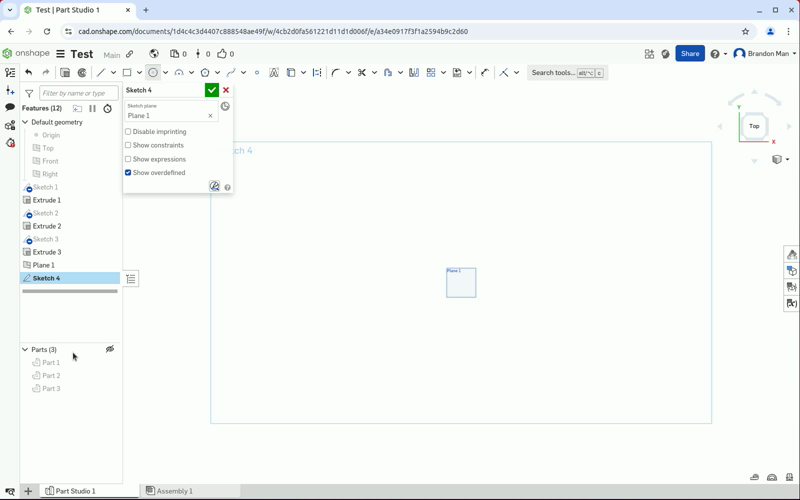
key_down(shift)
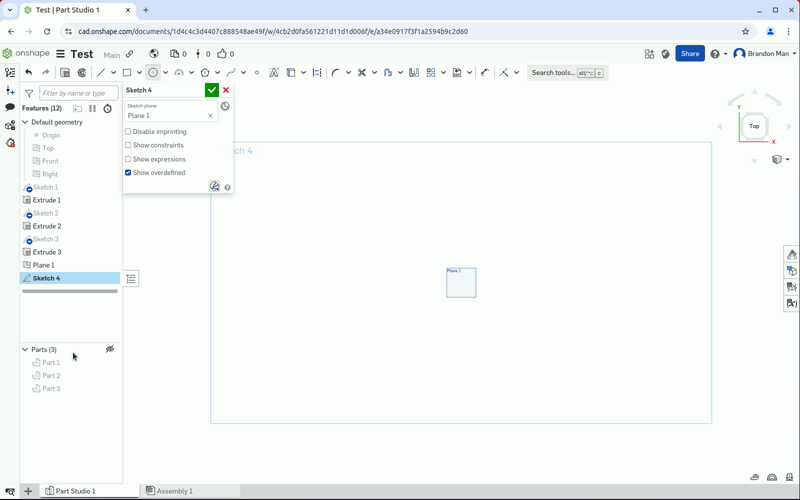
mouse_move(460, 282)
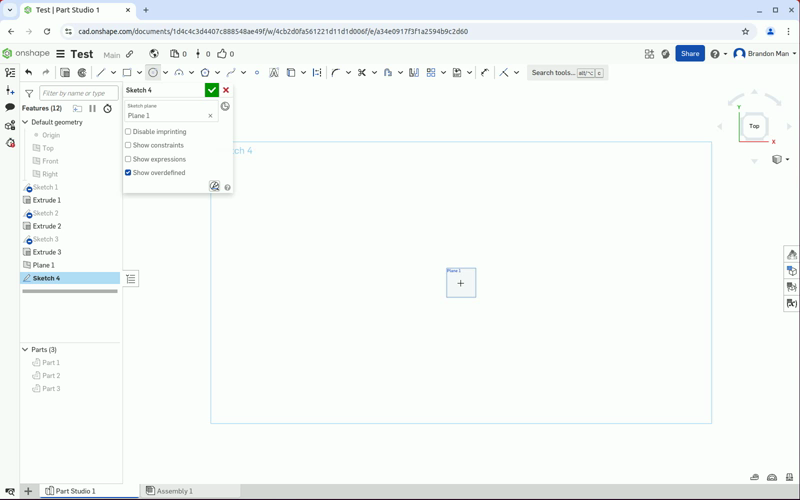
click(460, 282)
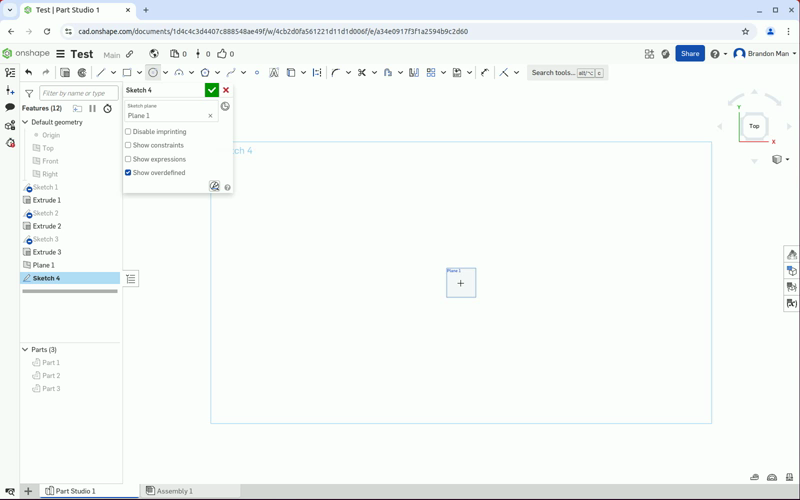
key_up(shift)
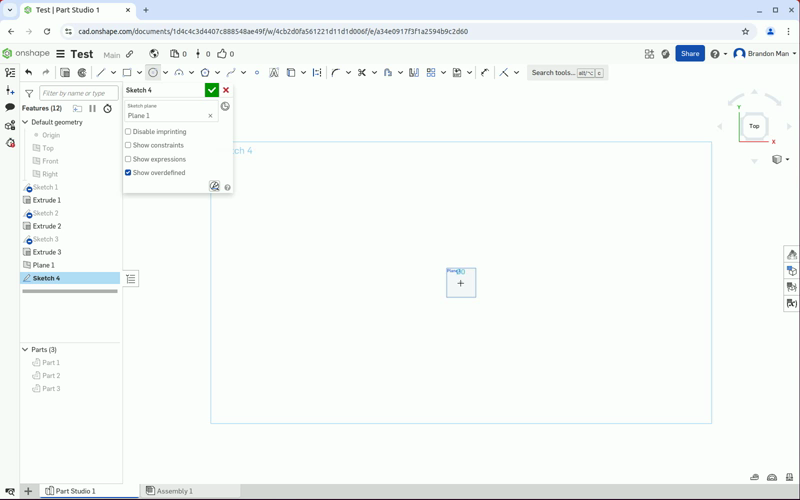
mouse_move(495, 282)
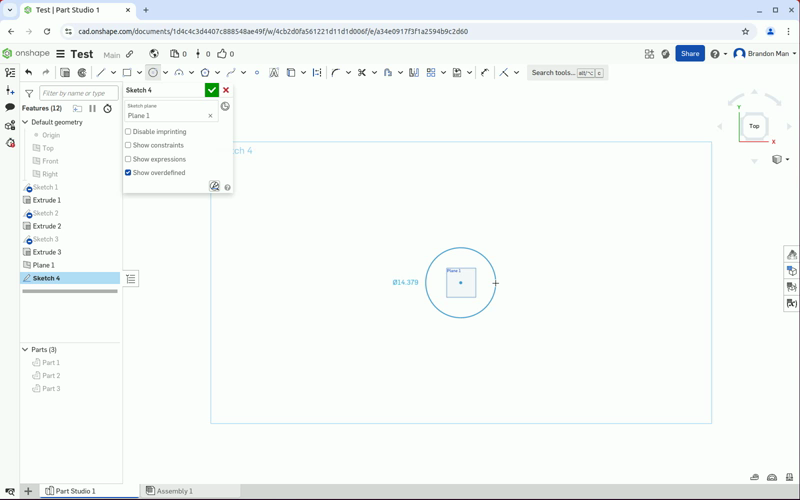
click(495, 282)
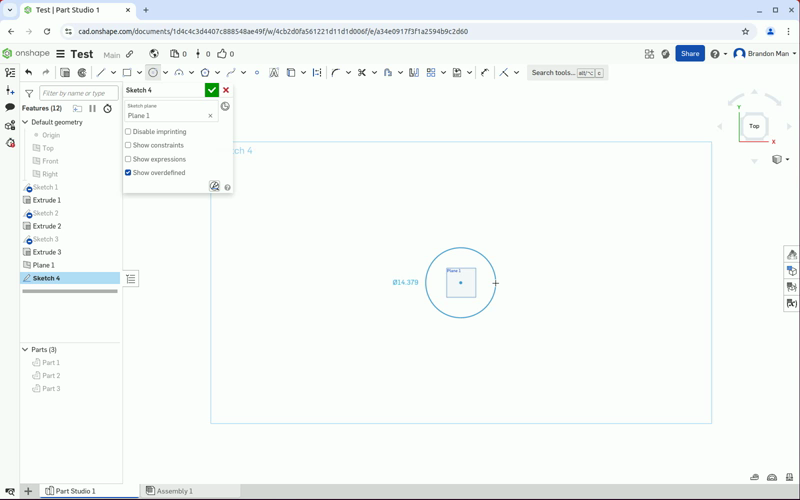
key(esc)
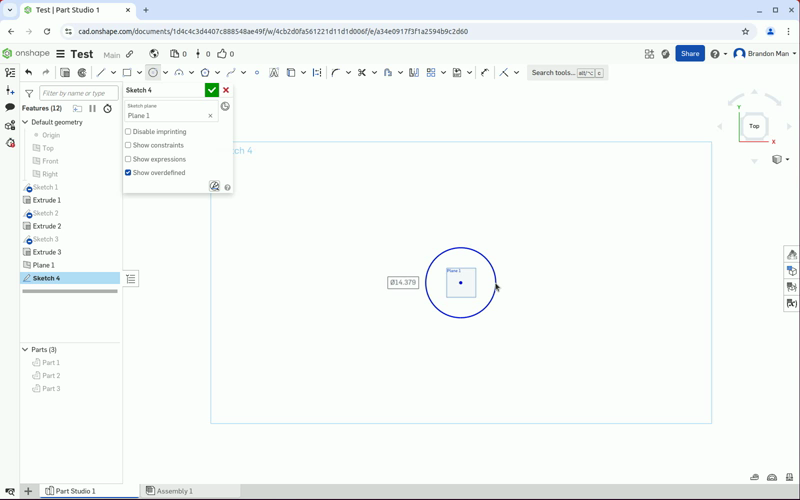
mouse_move(488, 283)
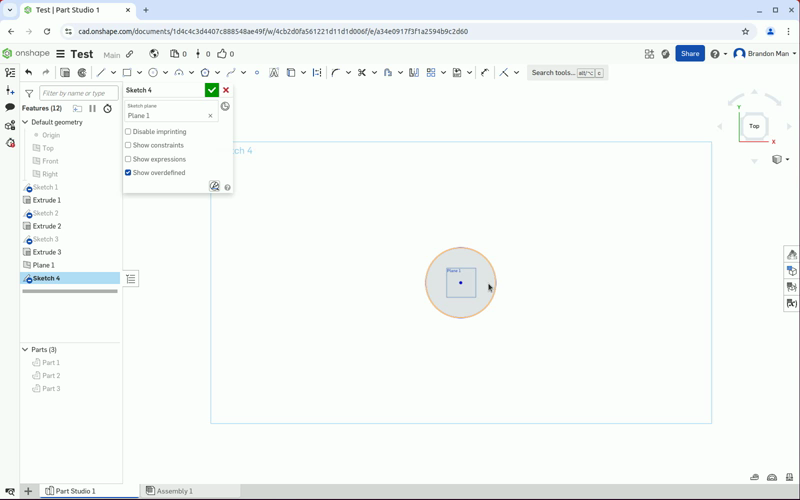
click(488, 283)
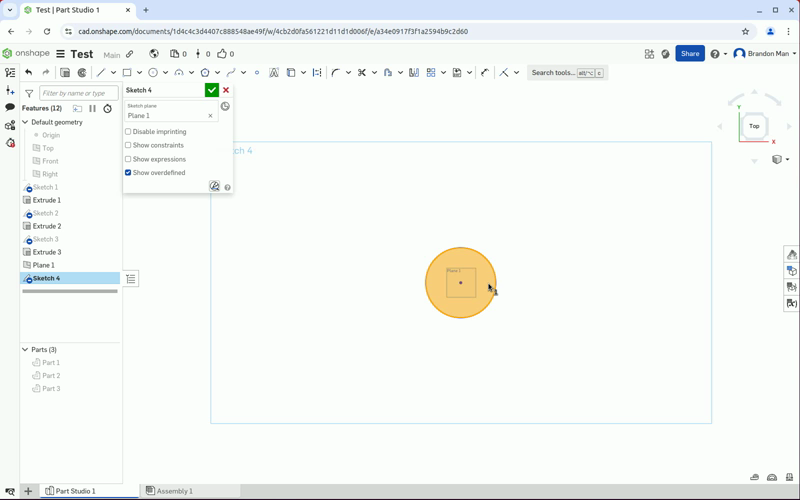
mouse_move(73, 352)
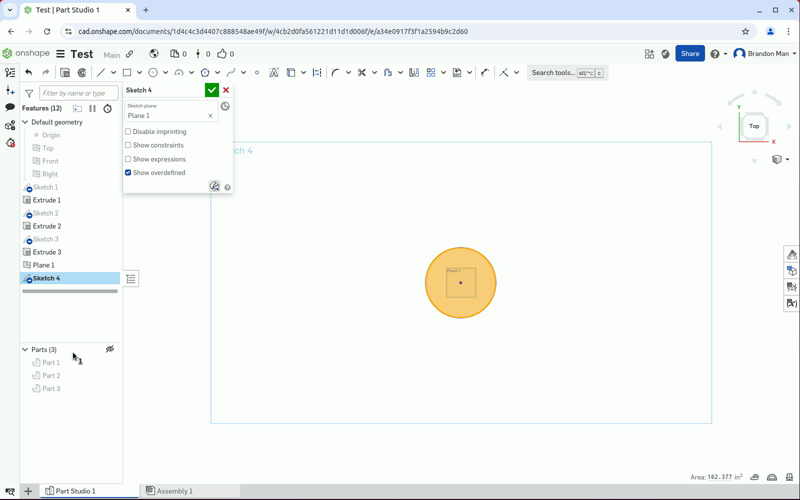
key(shift+y)
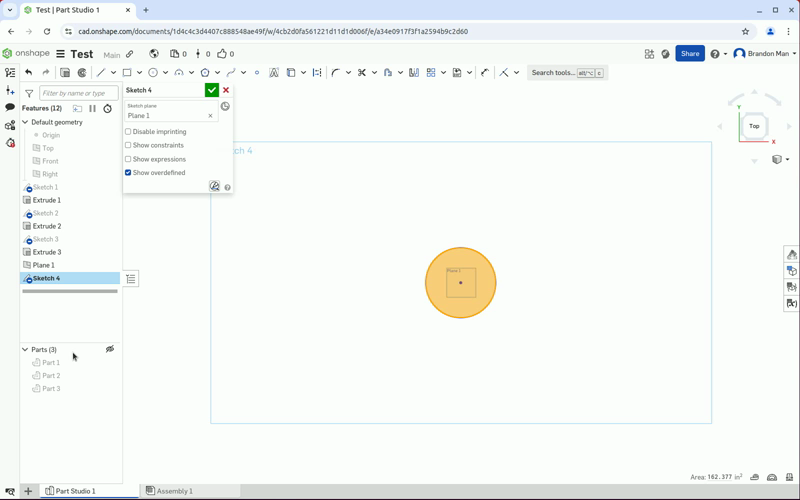
key(shift+e)
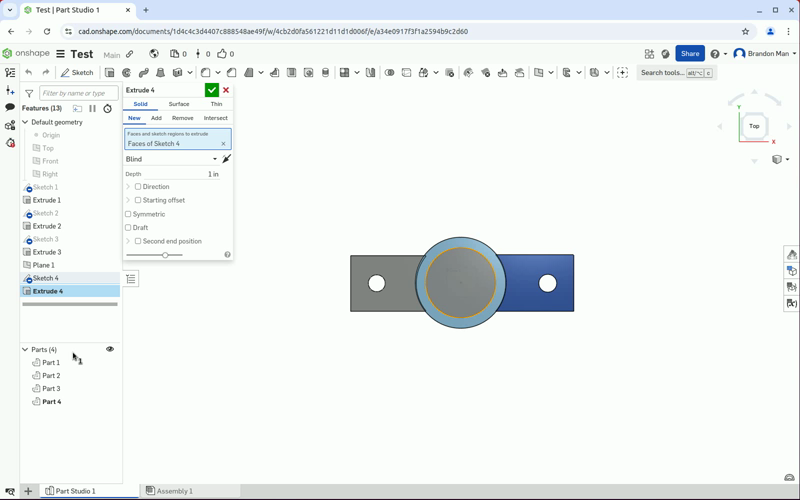
mouse_move(143, 106)
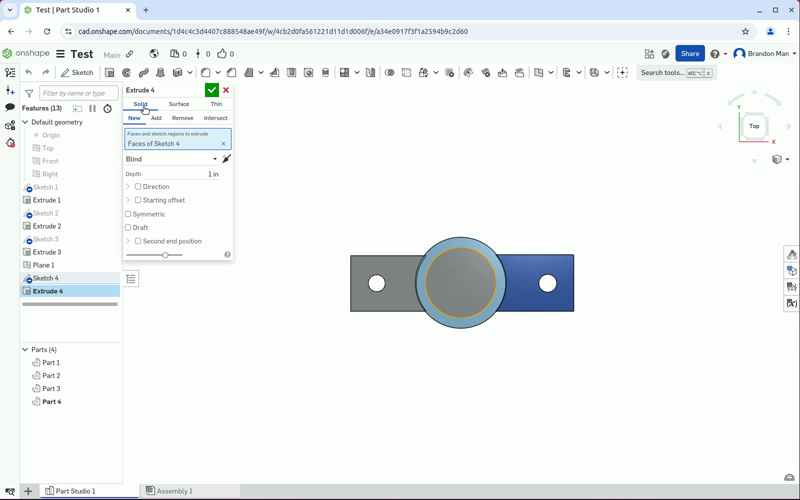
click(143, 106)
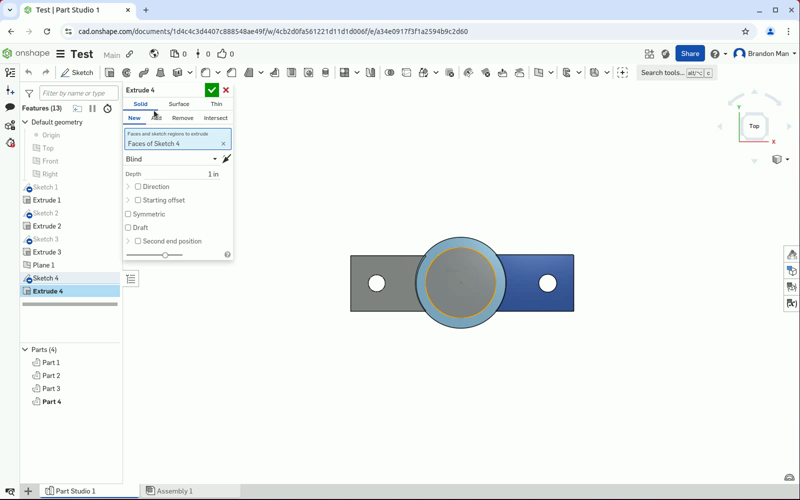
mouse_move(186, 120)
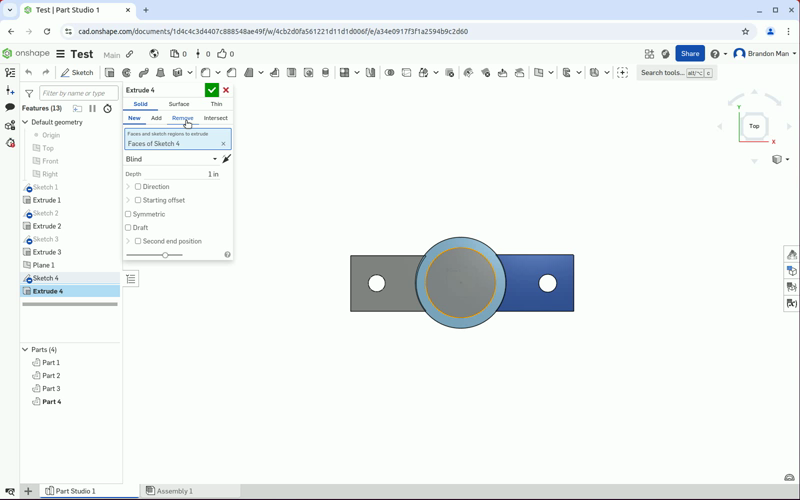
click(186, 120)
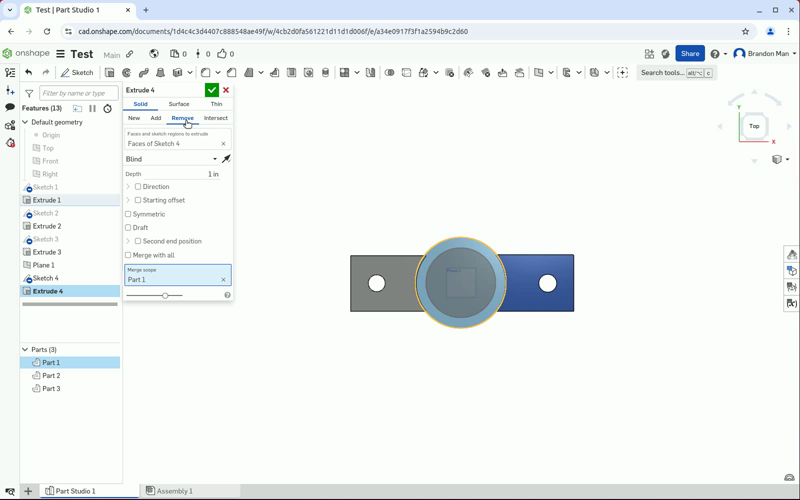
key(tab, 4)
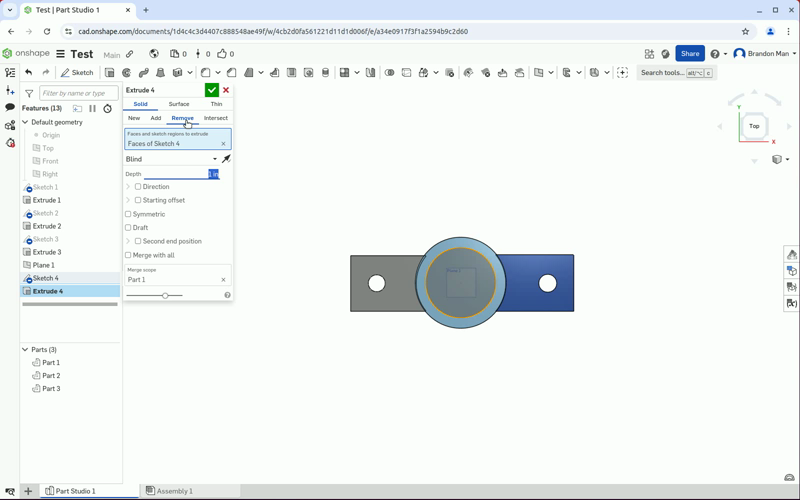
text(2.166)
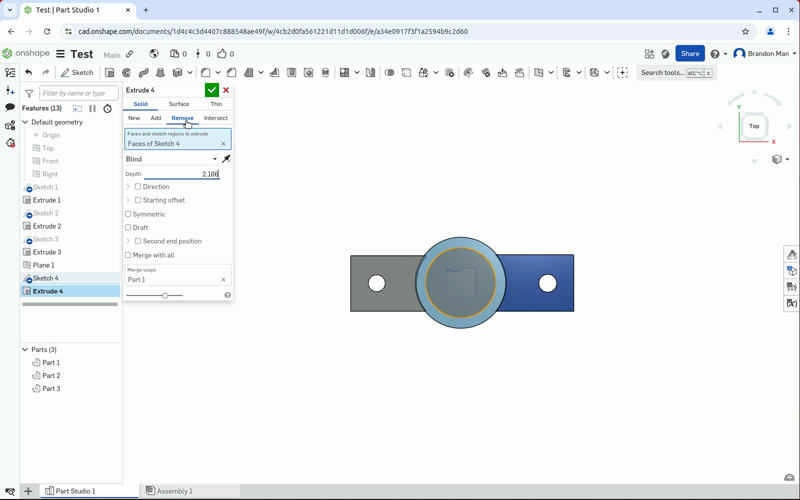
key(tab, 6)
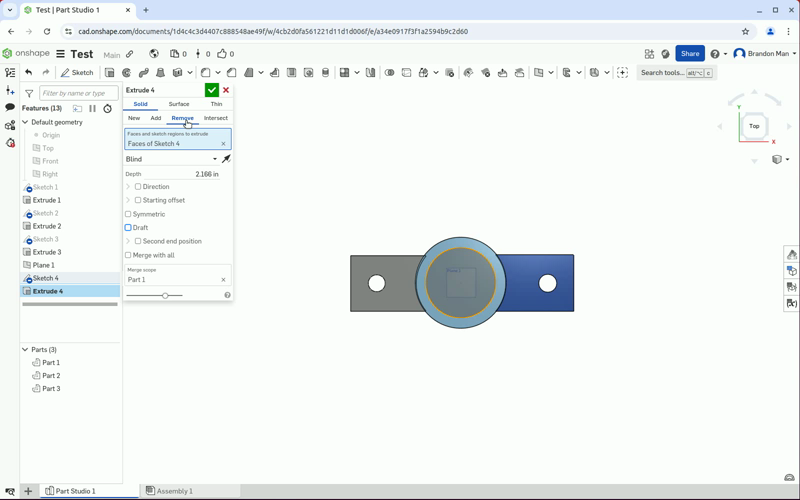
key(space)
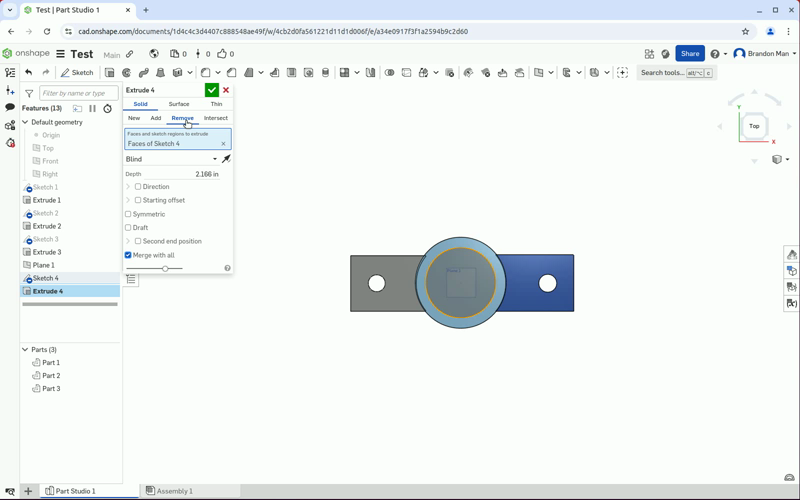
key(enter)
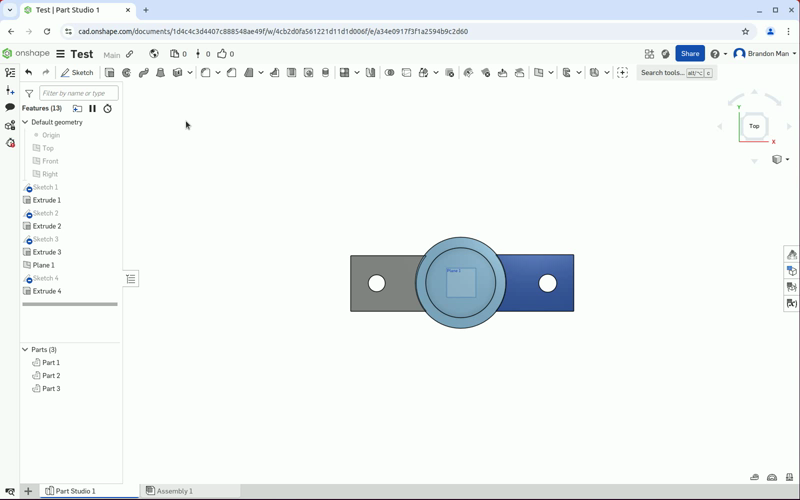
key(shift+h)
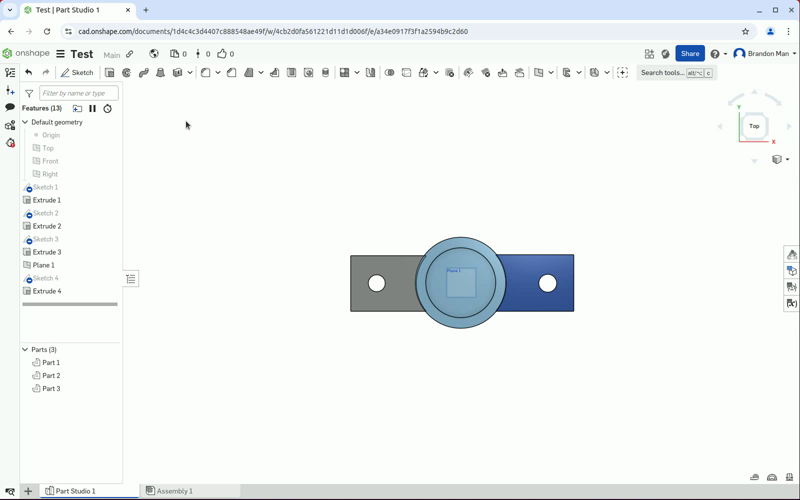
key(shift+h)
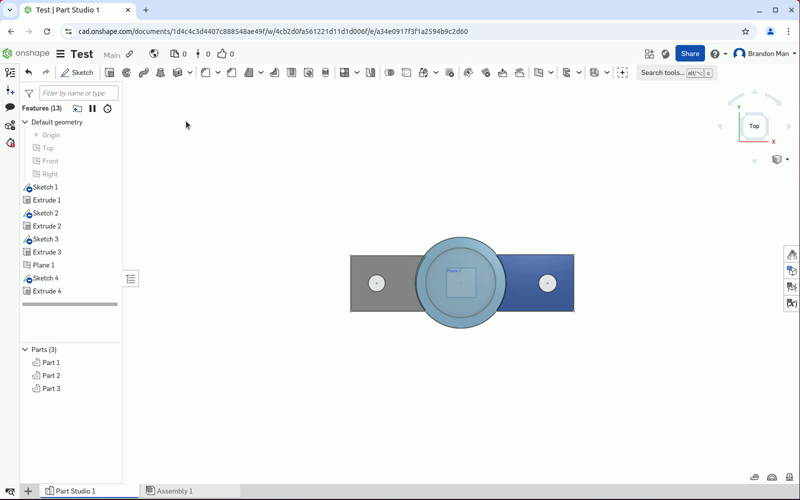
key(shift+7)
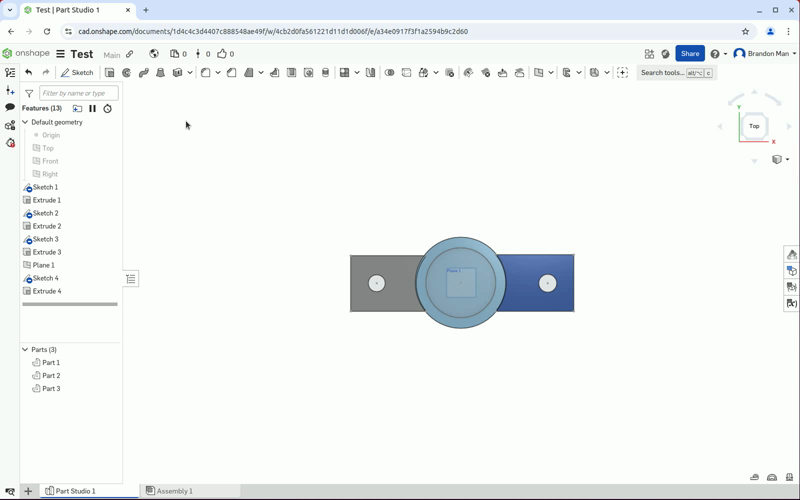
key(up, 3)
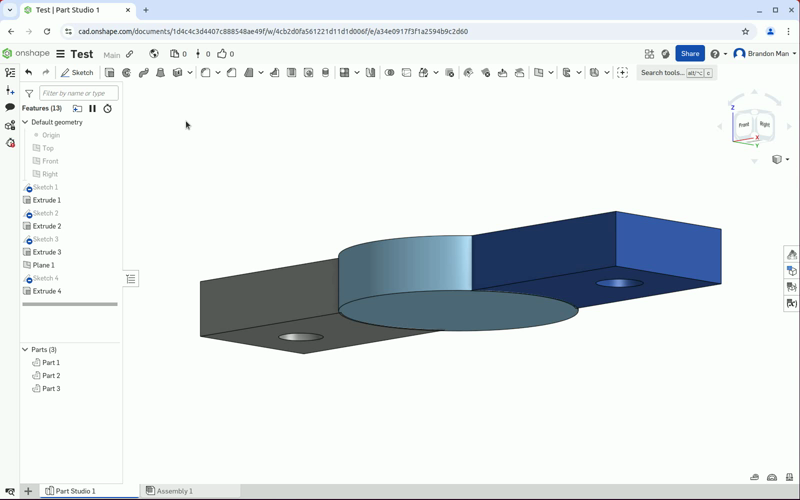
key(left, 3)
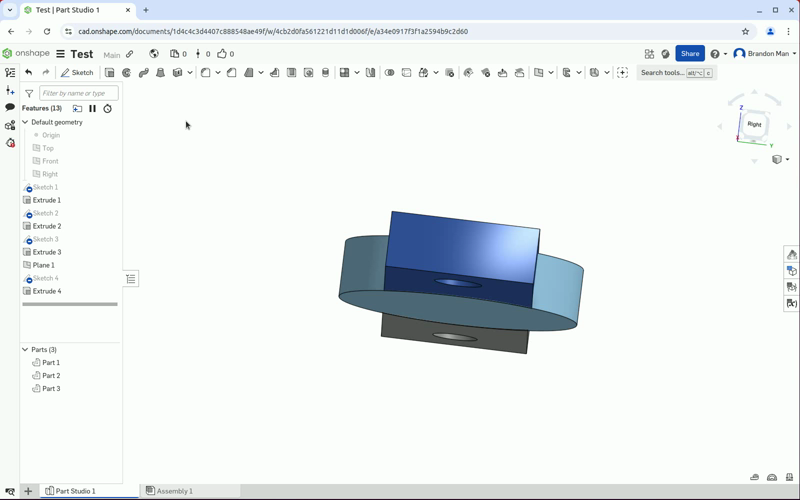
key(right, 3)
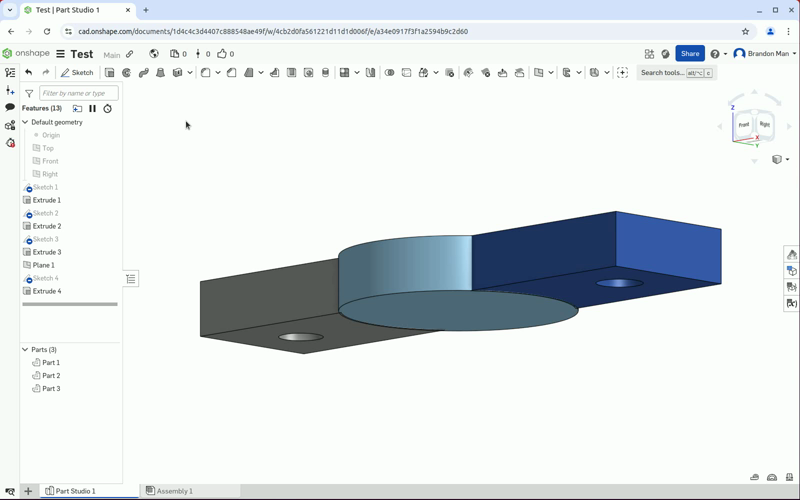
key(down, 3)
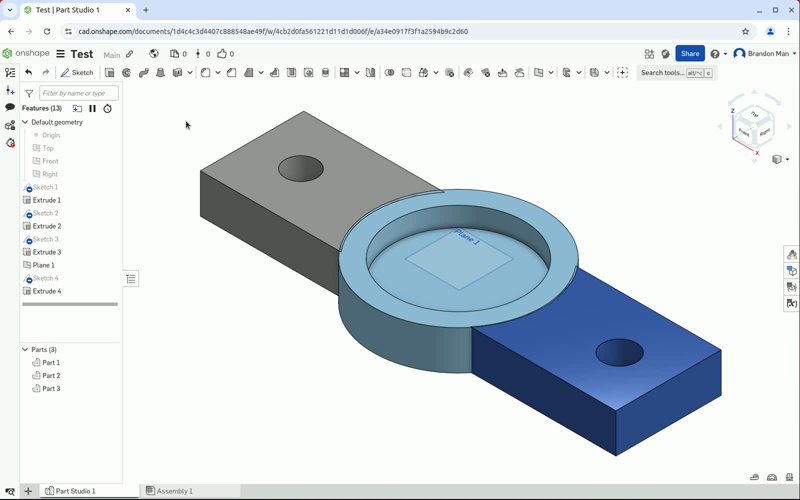
mouse_move(73, 189)
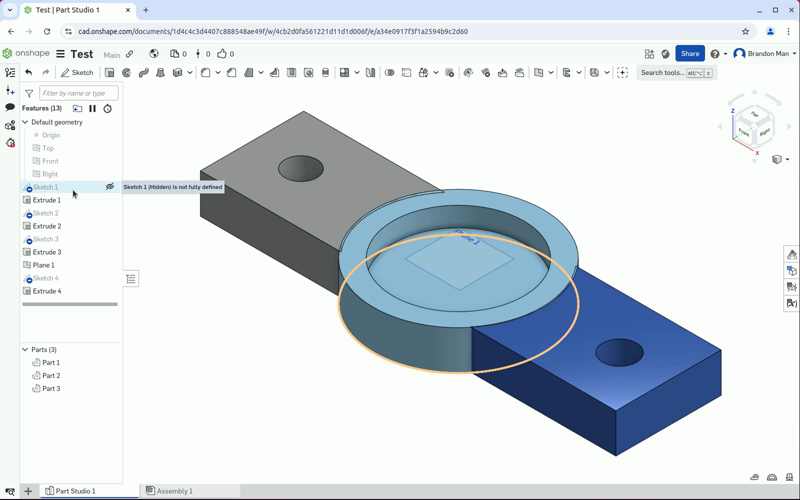
click(73, 189)